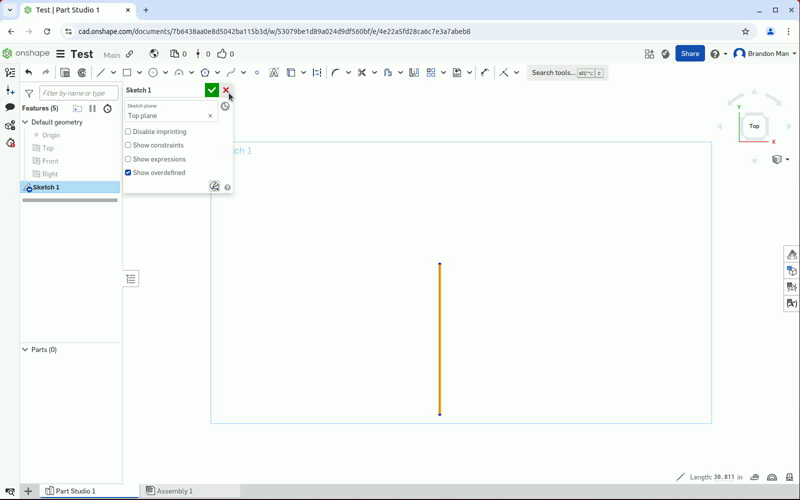
key(shift+h)
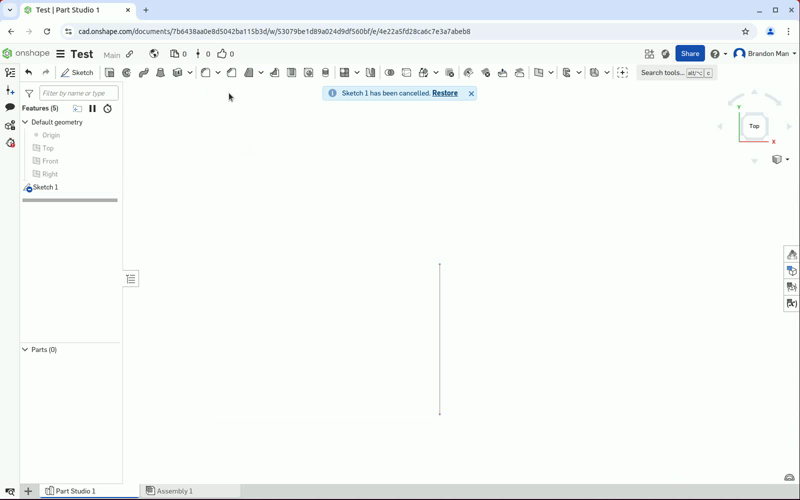
key(shift+s)
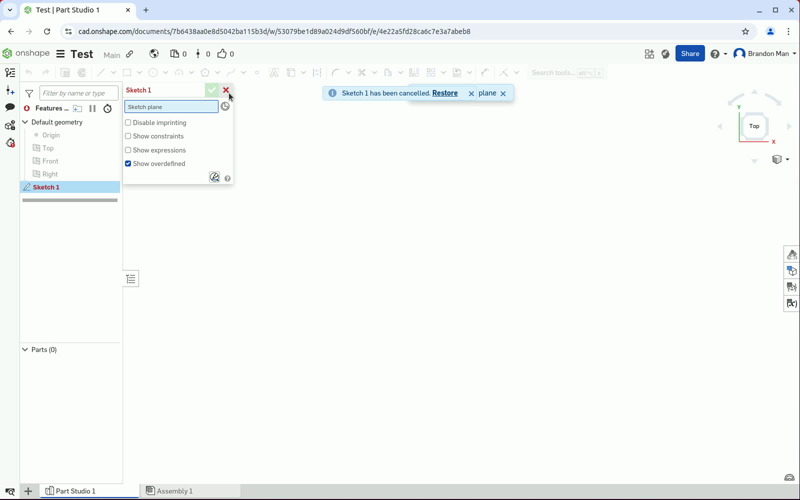
mouse_move(73, 150)
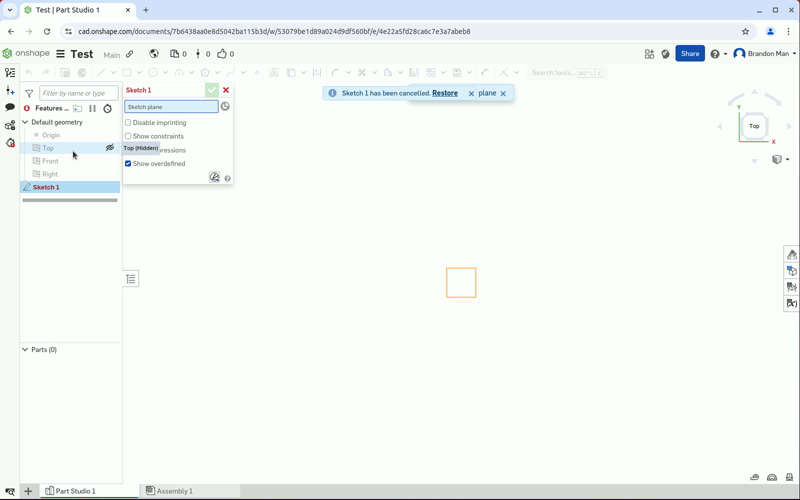
click(73, 150)
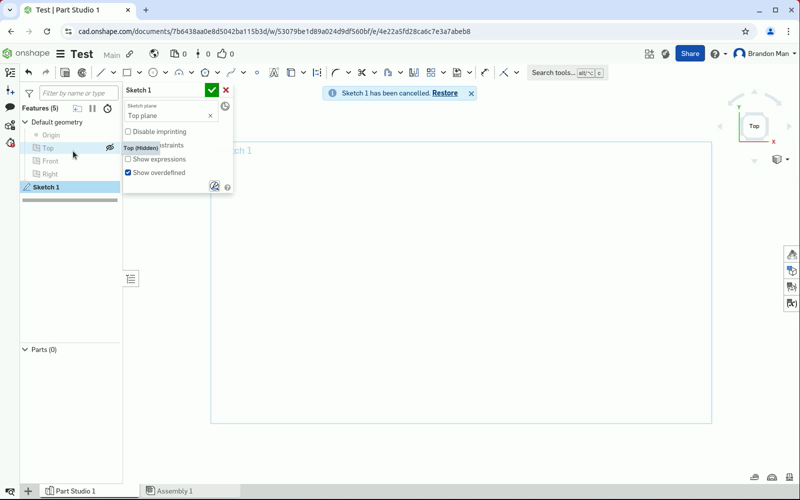
mouse_move(73, 352)
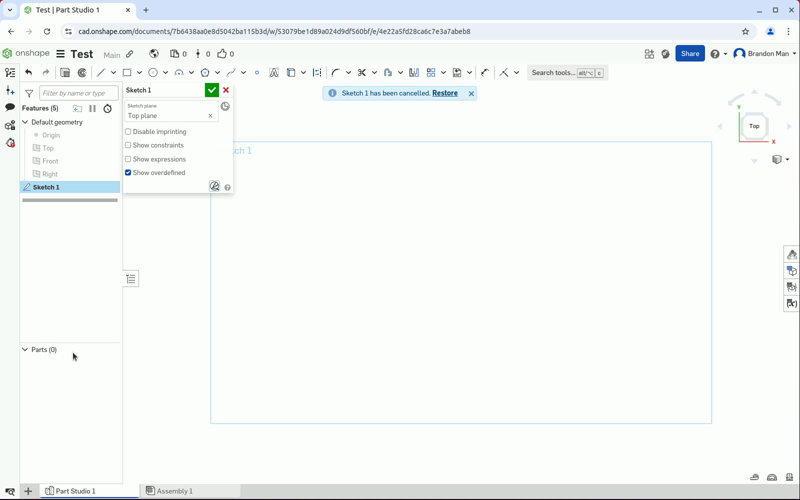
key(y)
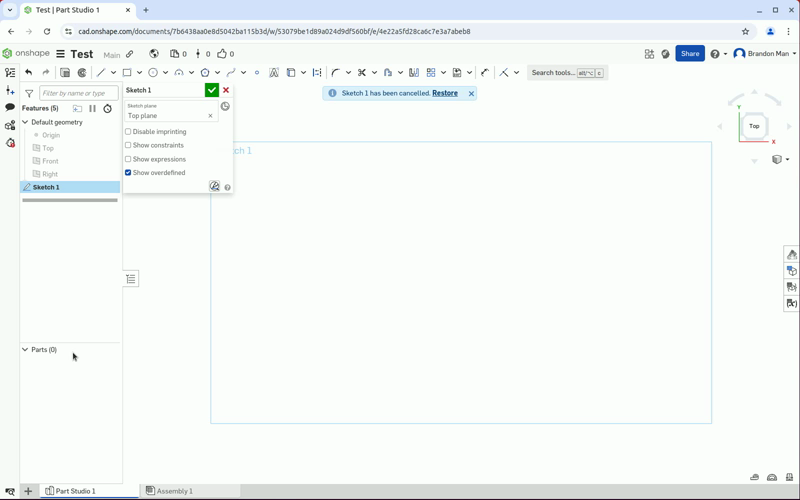
key(l)
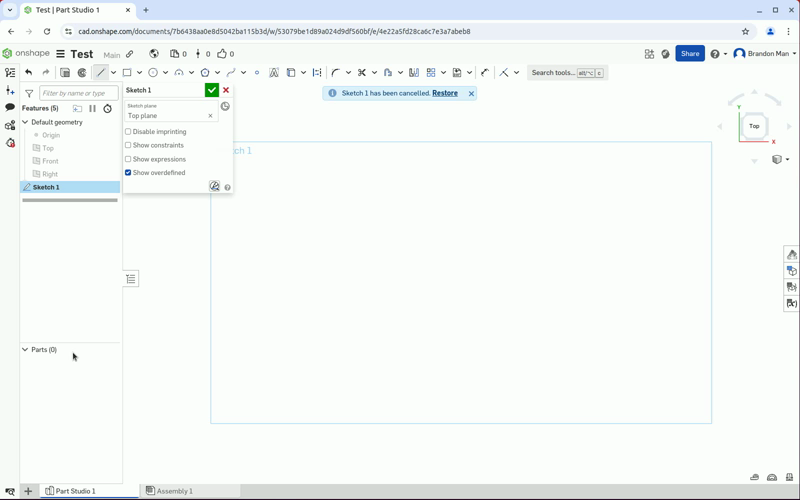
key_down(shift)
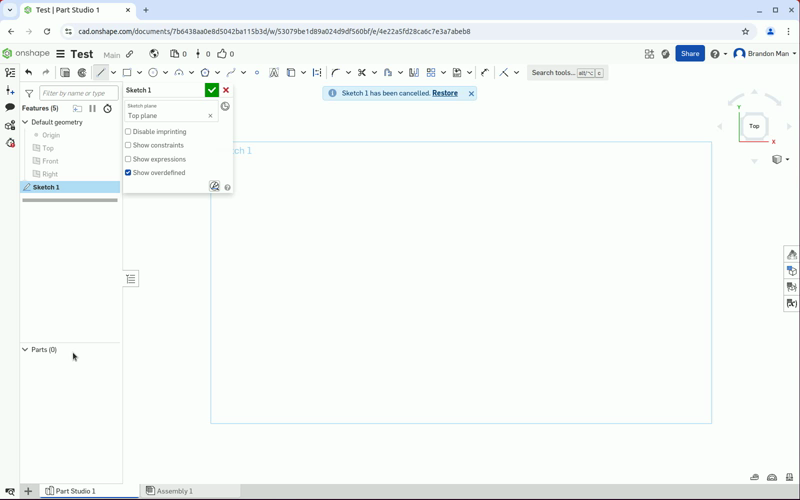
mouse_move(460, 361)
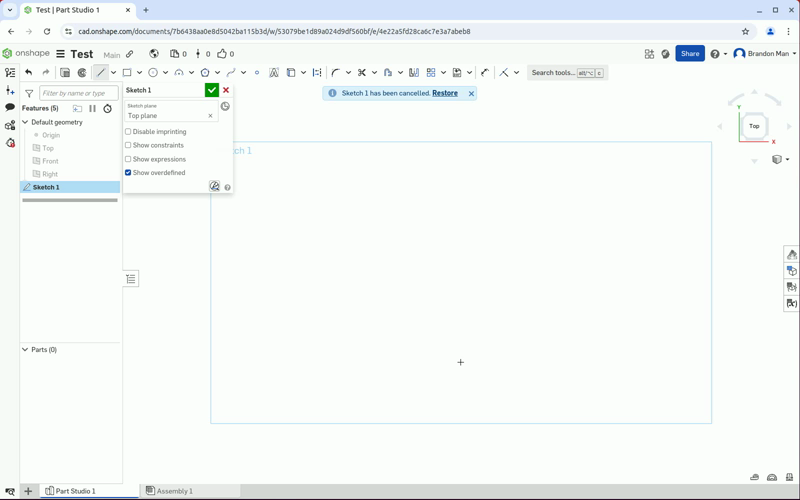
click(460, 361)
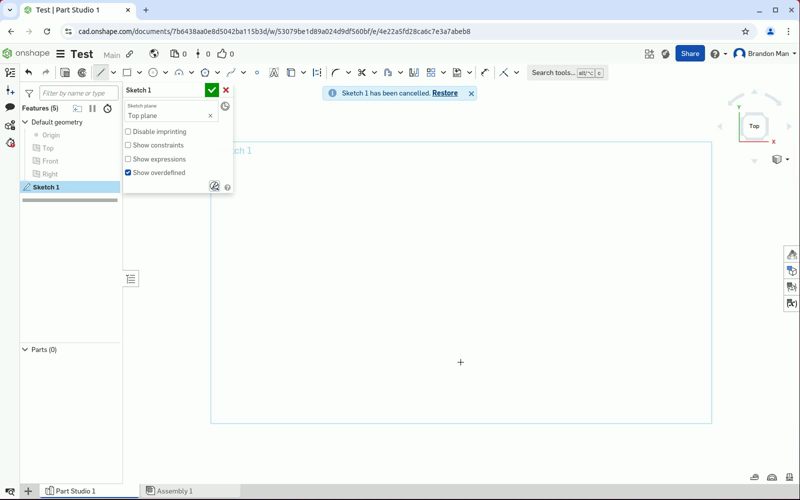
key_up(shift)
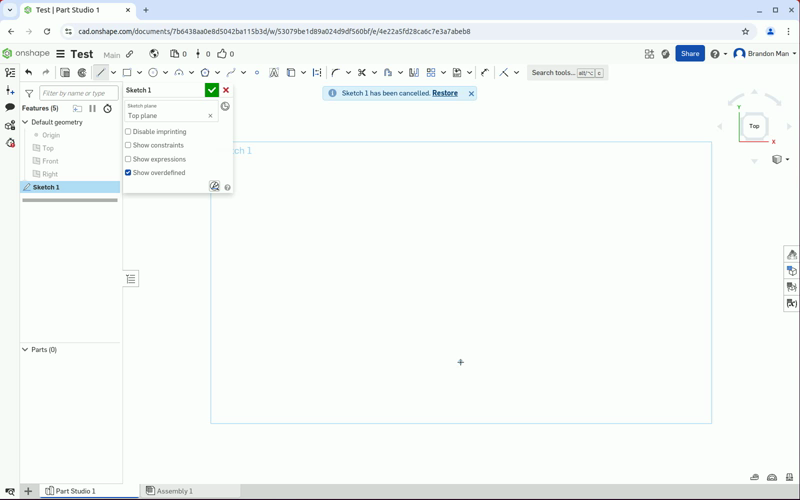
key_down(shift)
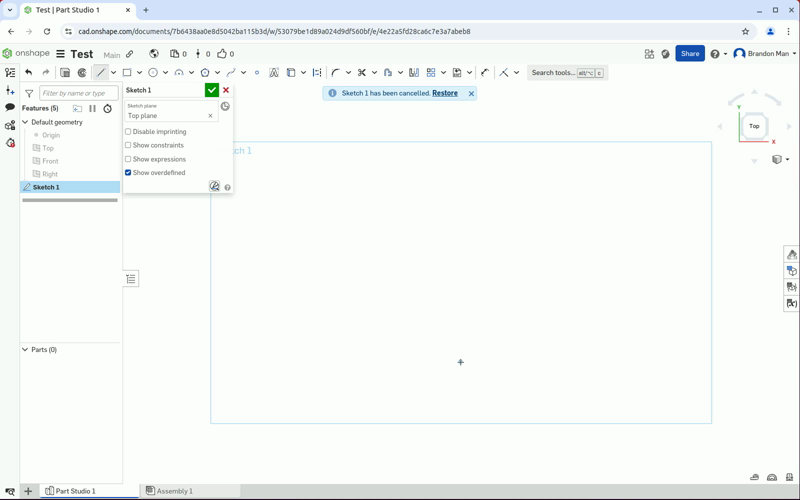
mouse_move(490, 361)
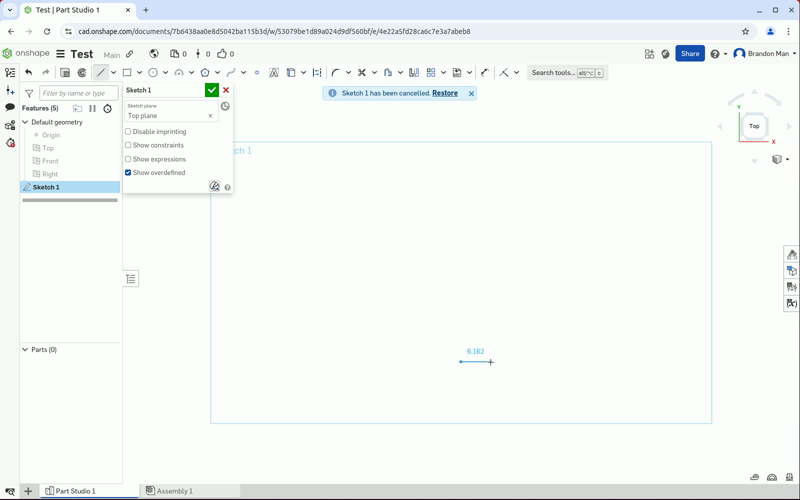
mouse_move(492, 361)
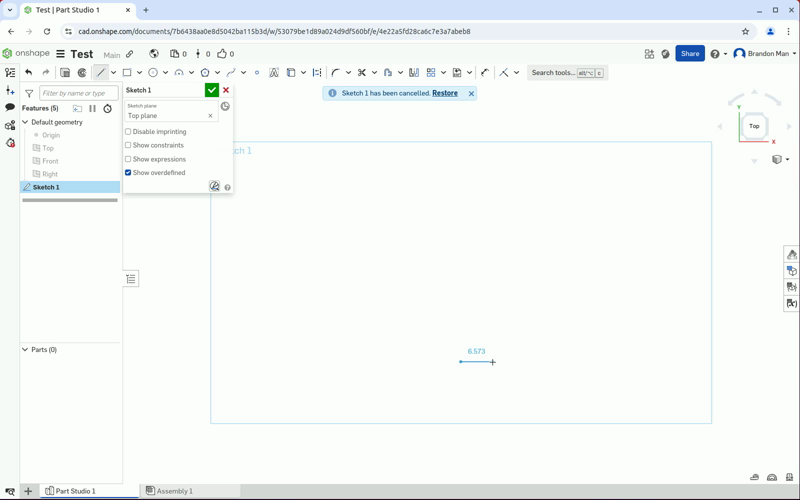
click(492, 361)
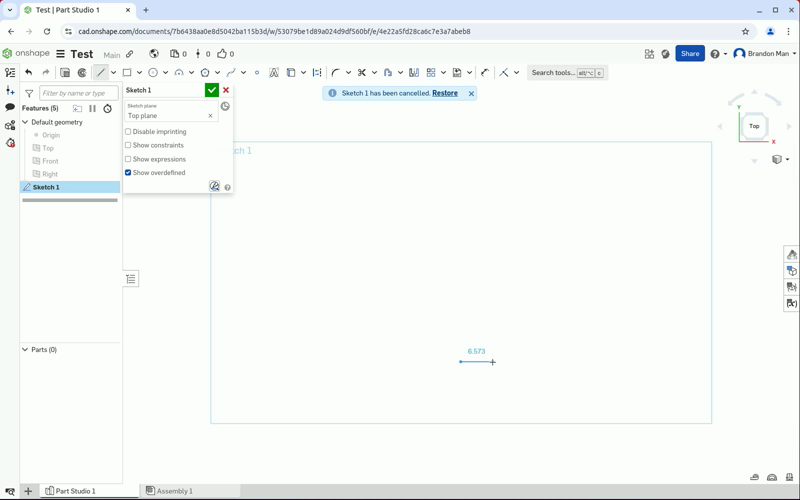
key_up(shift)
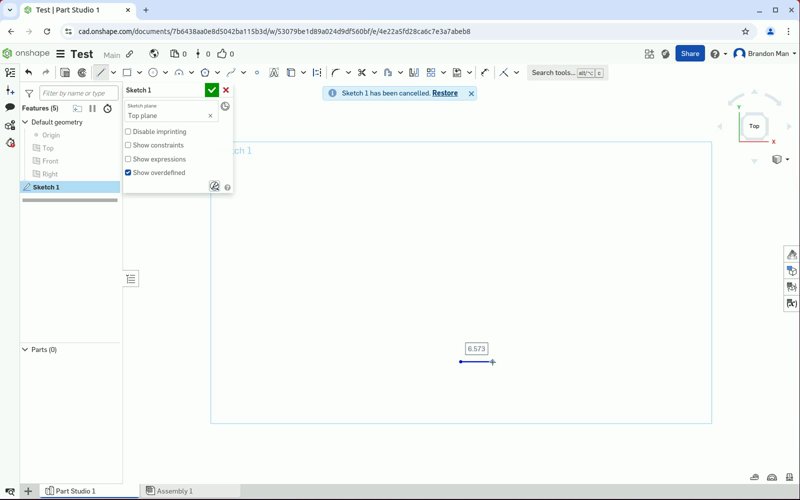
key(esc)
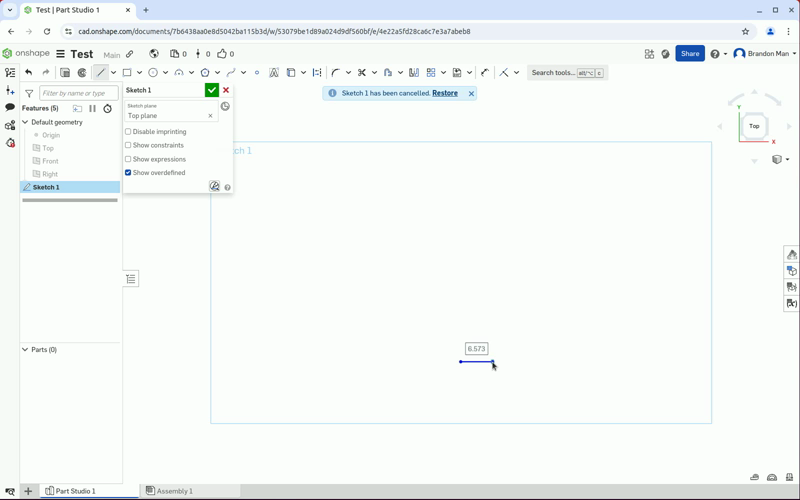
key(a)
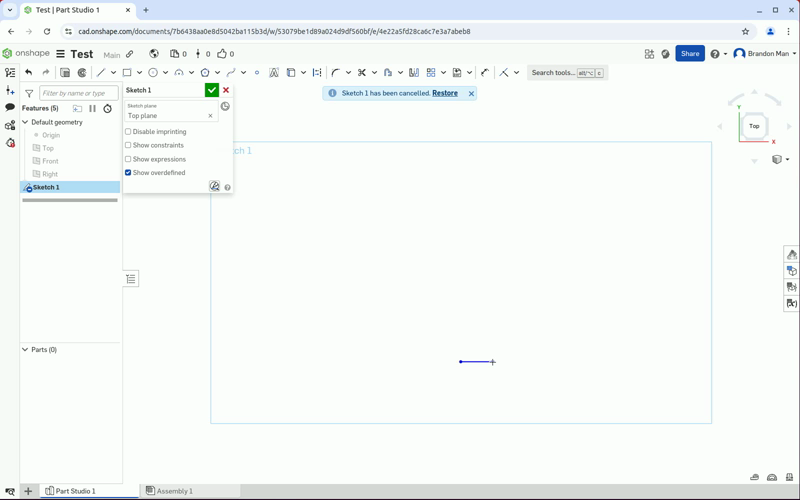
mouse_move(492, 361)
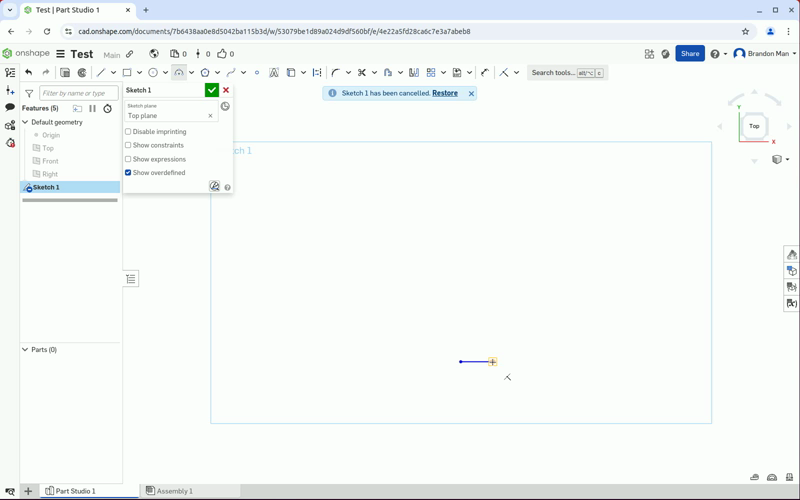
click(492, 361)
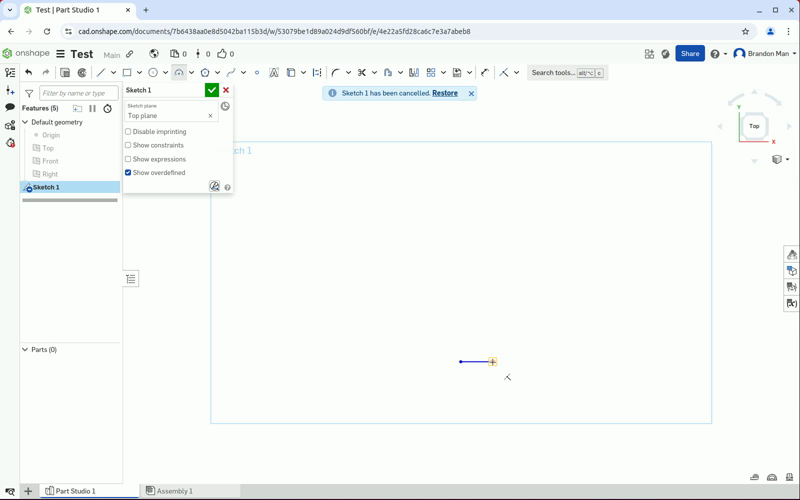
key_down(shift)
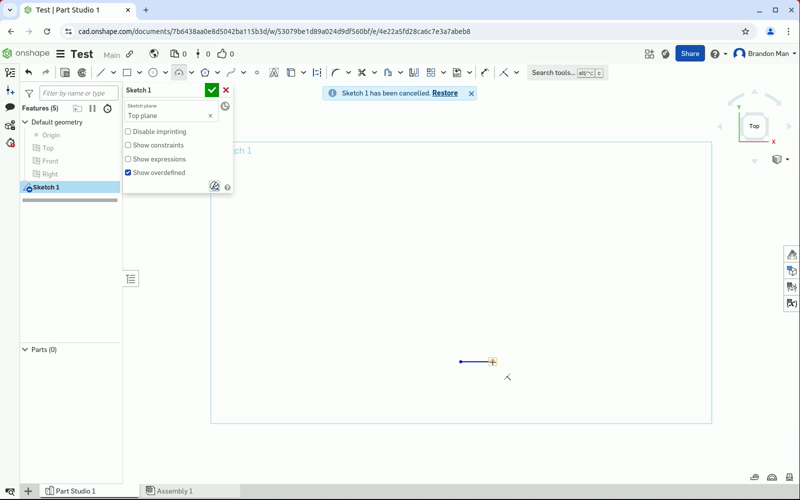
mouse_move(508, 345)
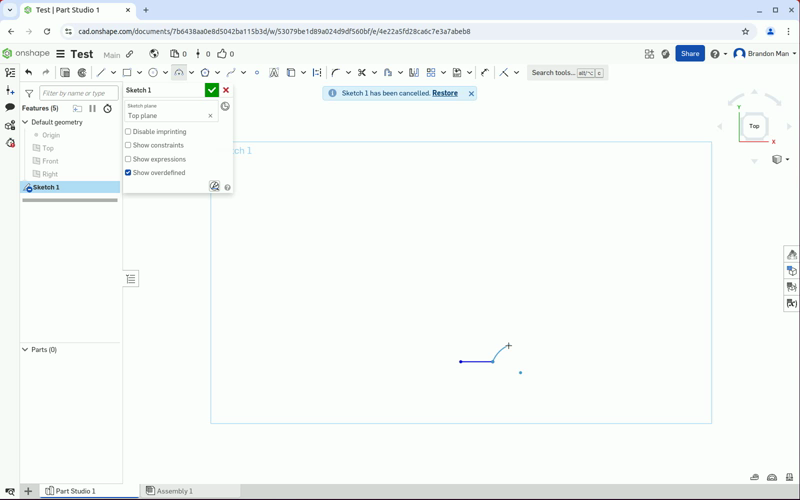
click(508, 345)
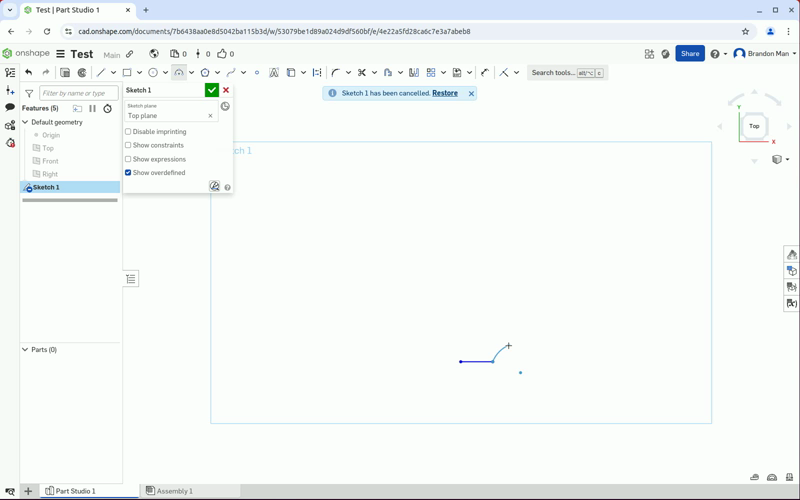
mouse_move(504, 356)
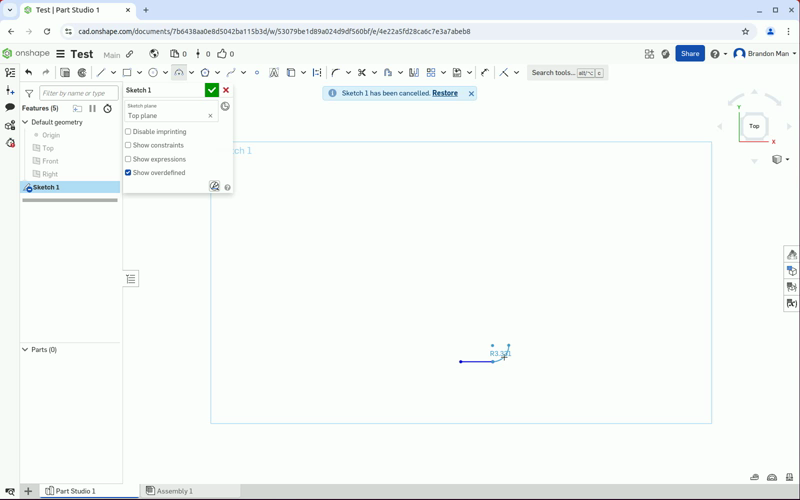
click(504, 356)
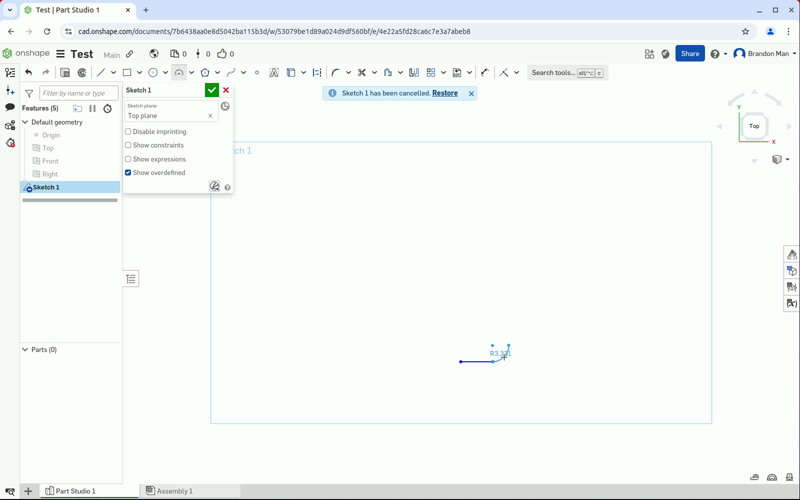
key_up(shift)
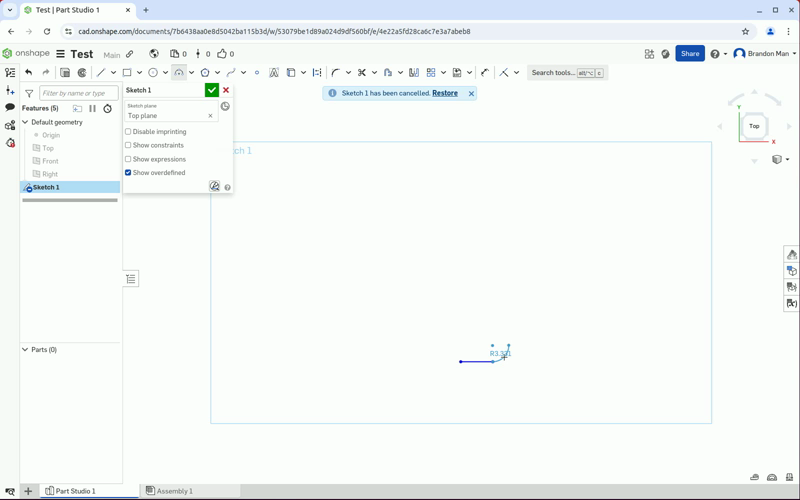
key(esc)
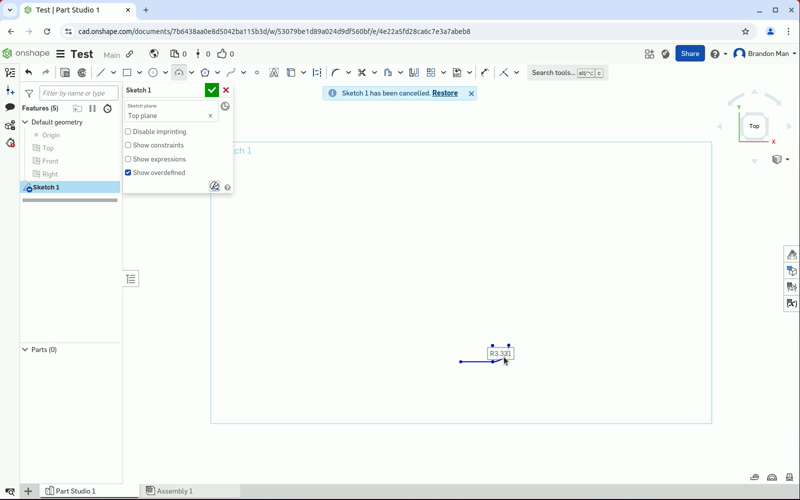
key(l)
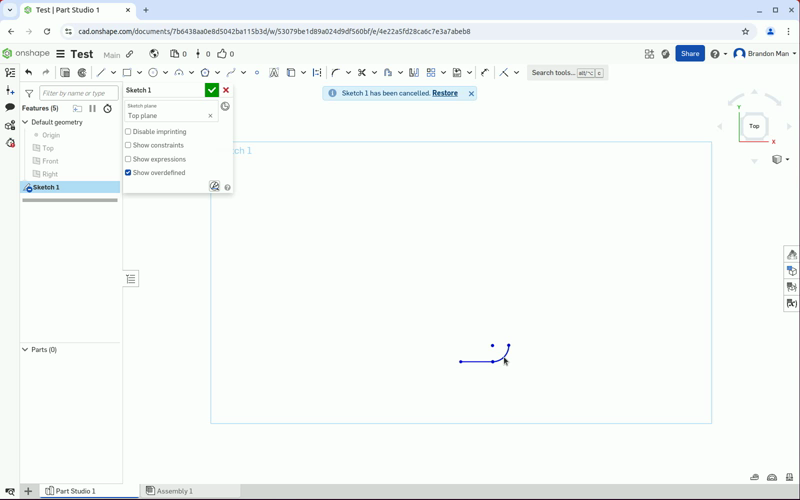
mouse_move(508, 345)
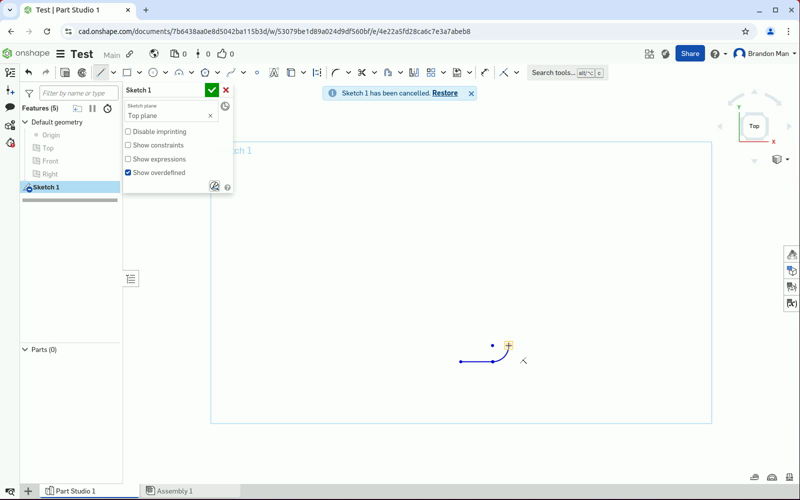
click(508, 345)
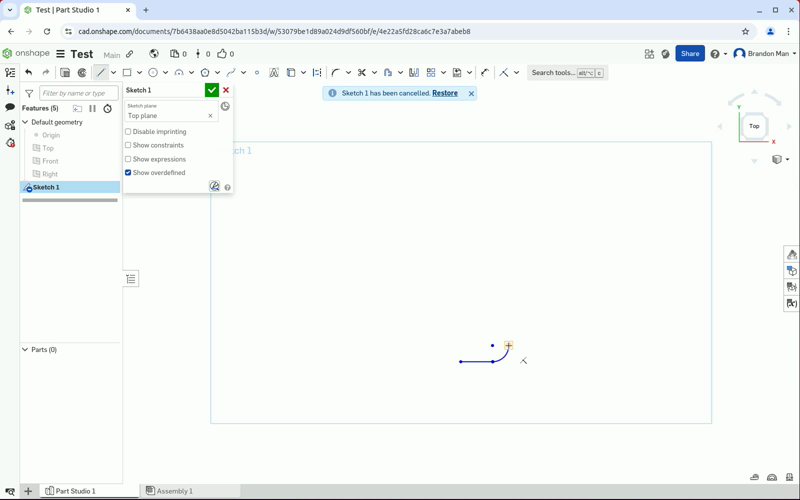
key_down(shift)
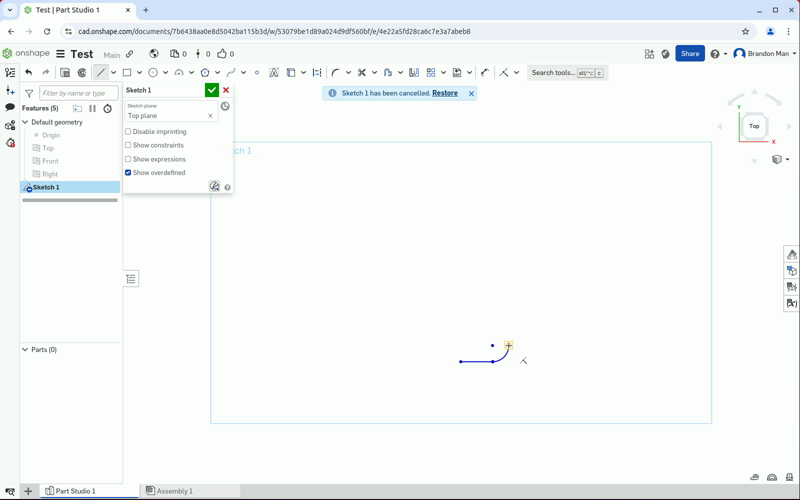
mouse_move(538, 345)
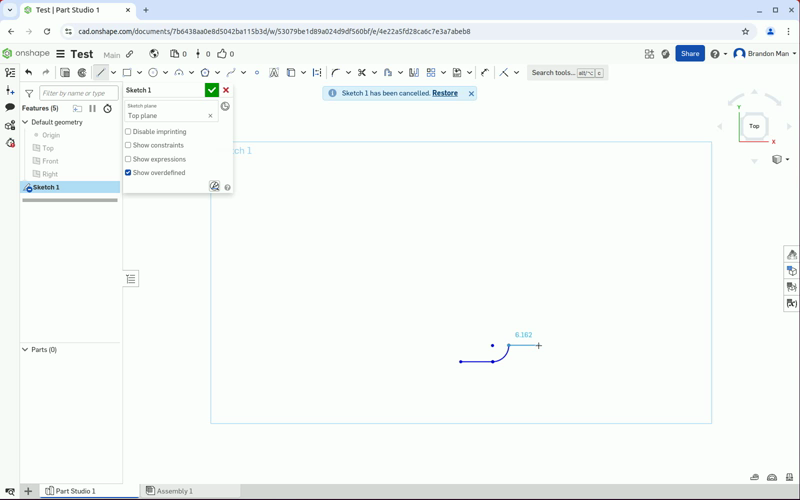
mouse_move(508, 313)
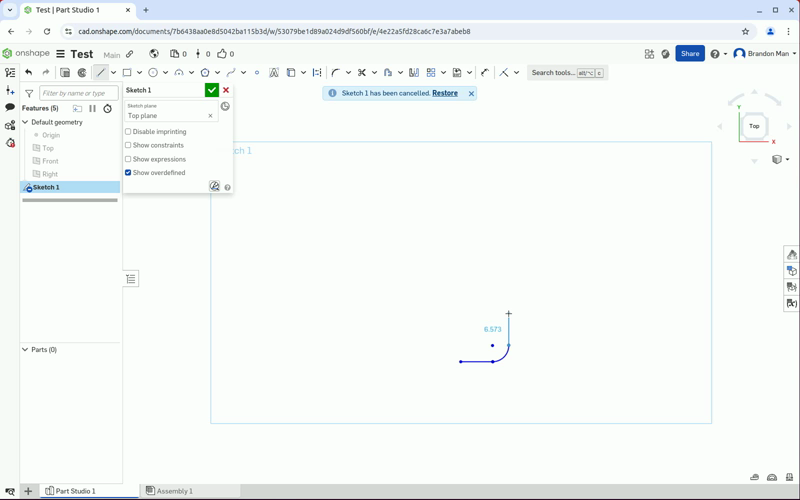
click(508, 313)
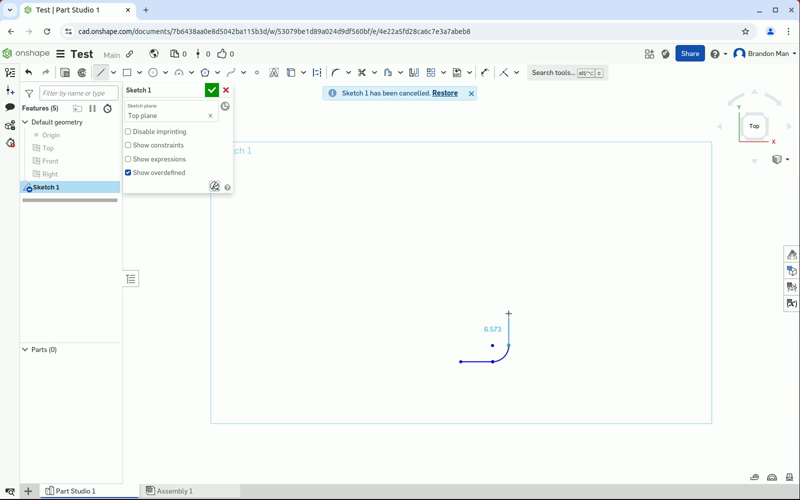
key_up(shift)
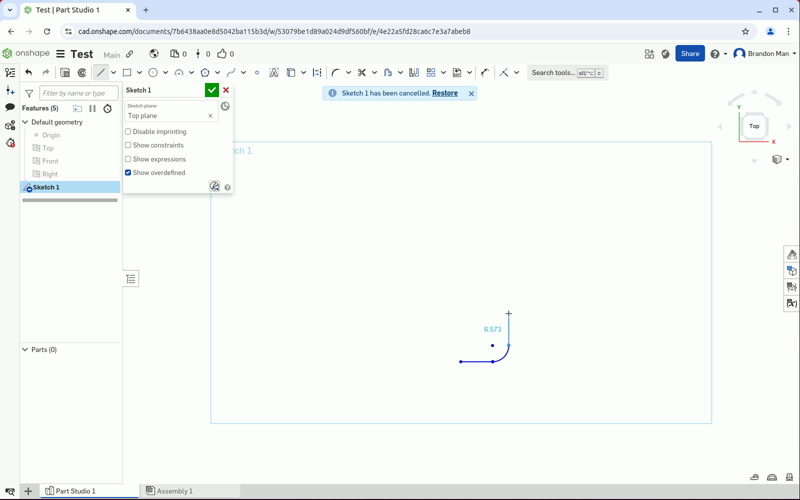
key_down(shift)
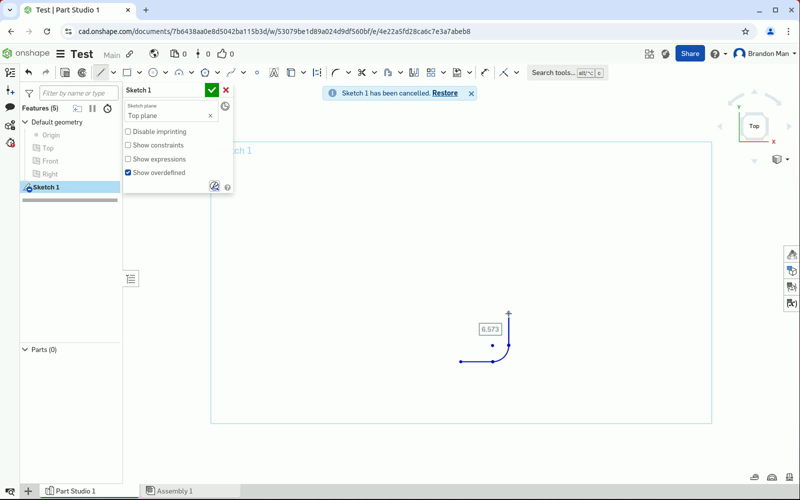
mouse_move(538, 313)
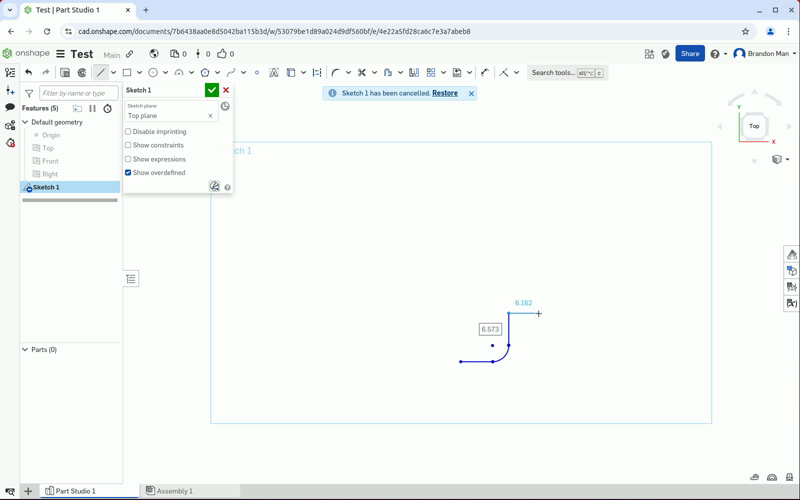
mouse_move(540, 313)
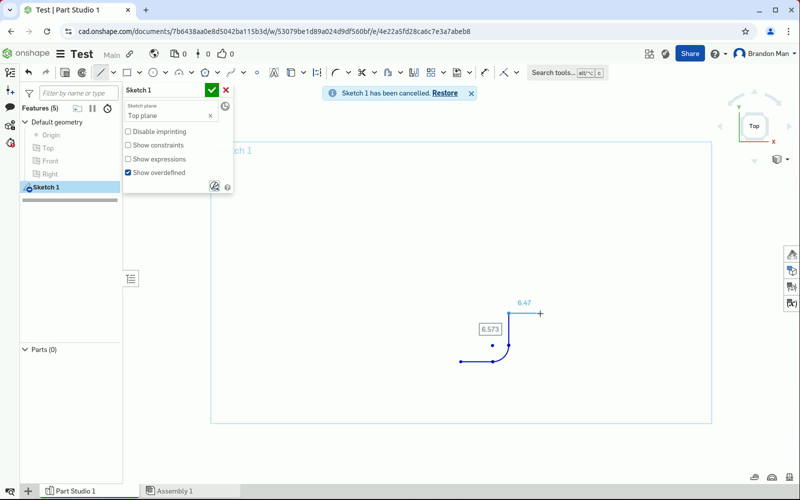
click(540, 313)
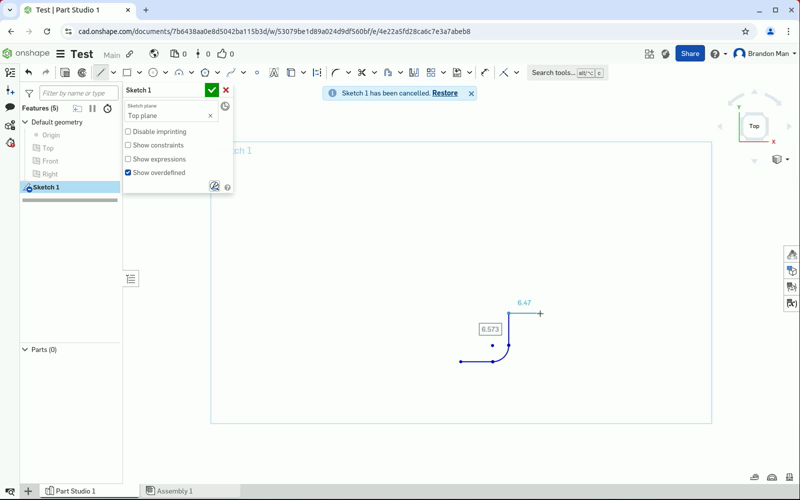
key_up(shift)
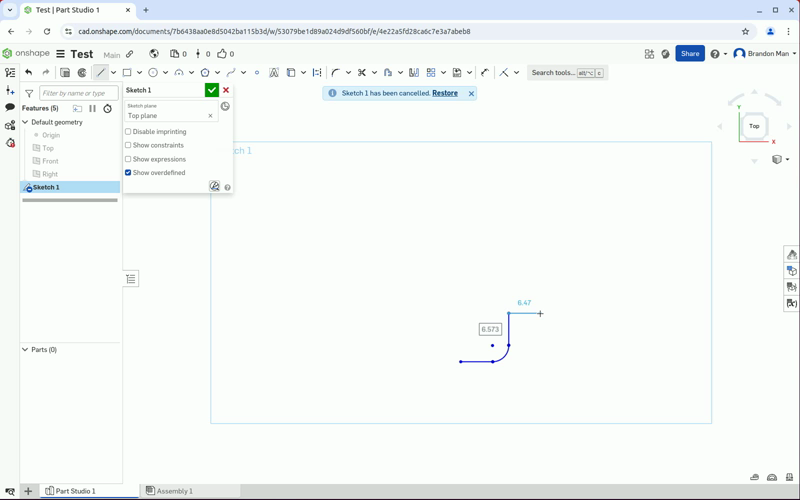
key(esc)
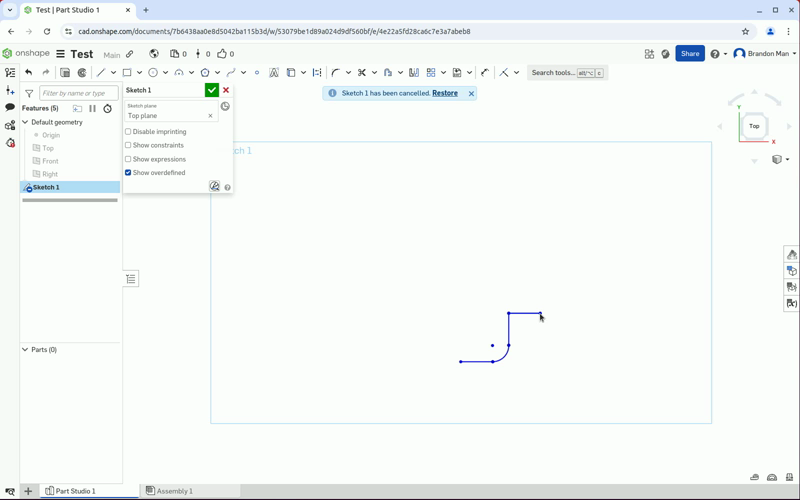
key(a)
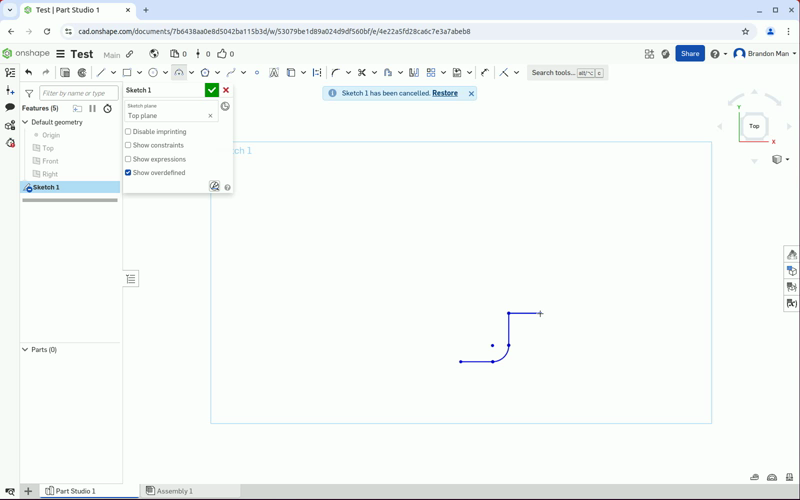
mouse_move(540, 313)
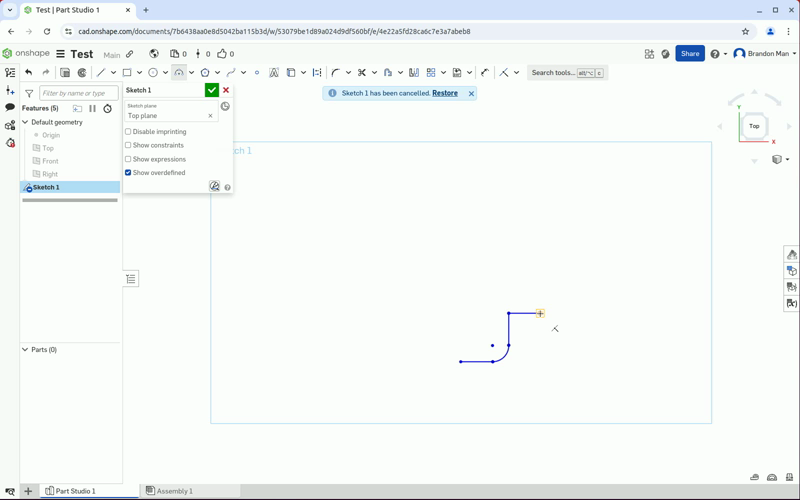
click(540, 313)
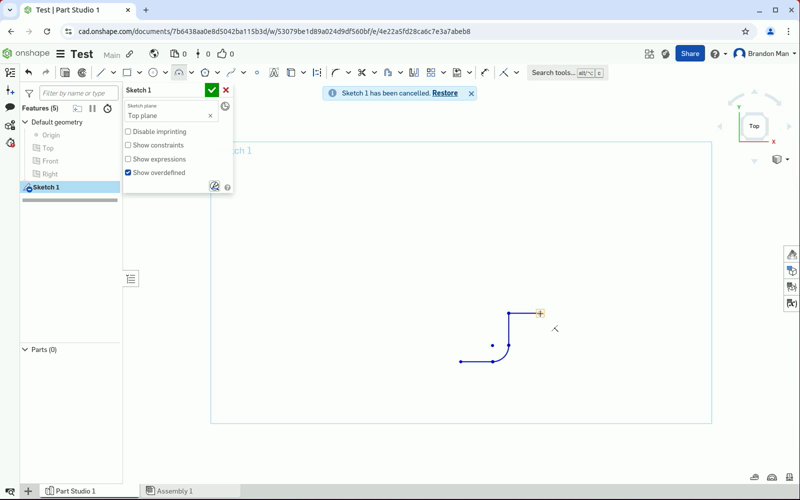
key_down(shift)
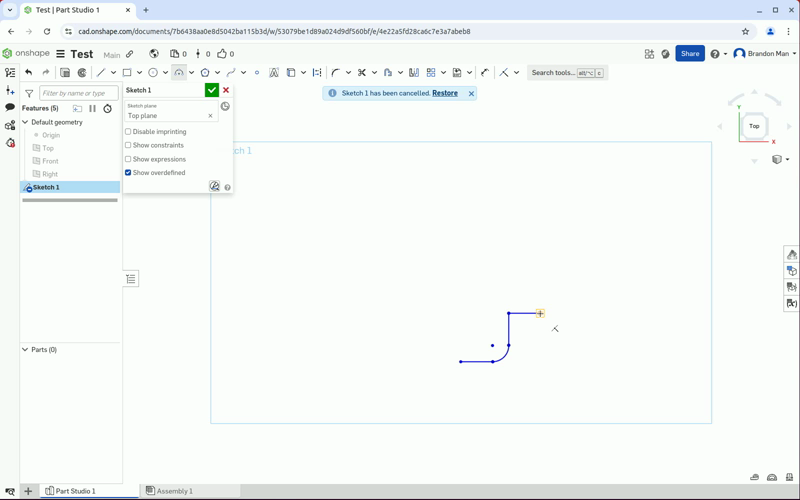
mouse_move(555, 298)
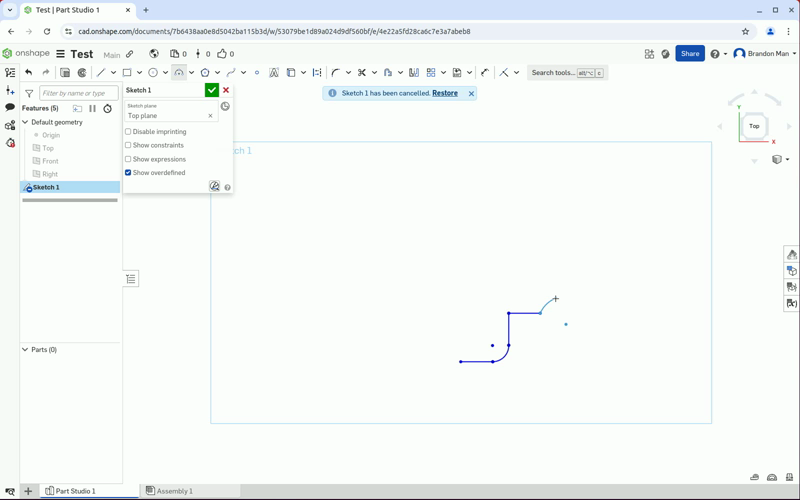
click(555, 298)
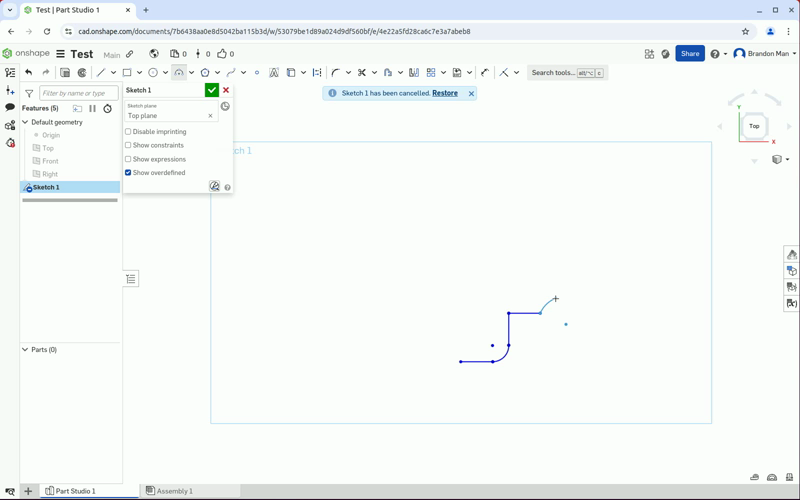
mouse_move(551, 309)
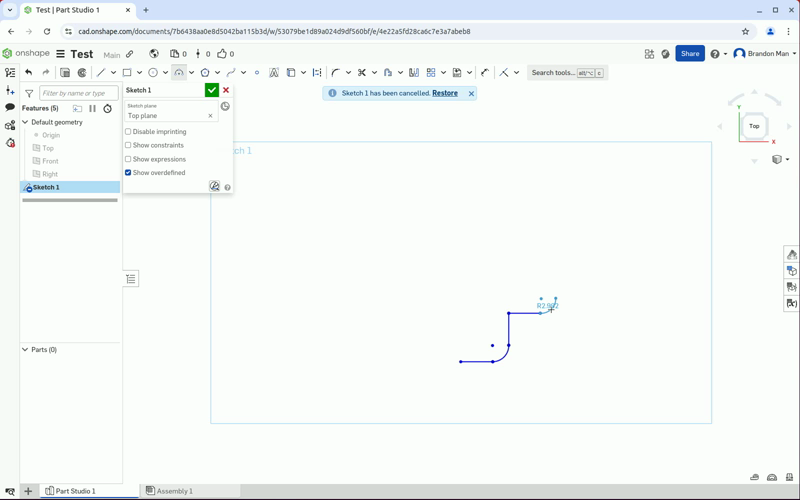
click(551, 309)
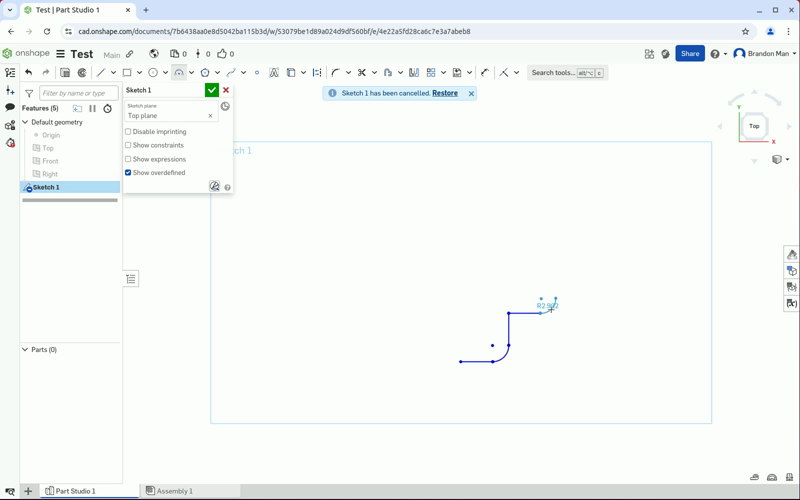
key_up(shift)
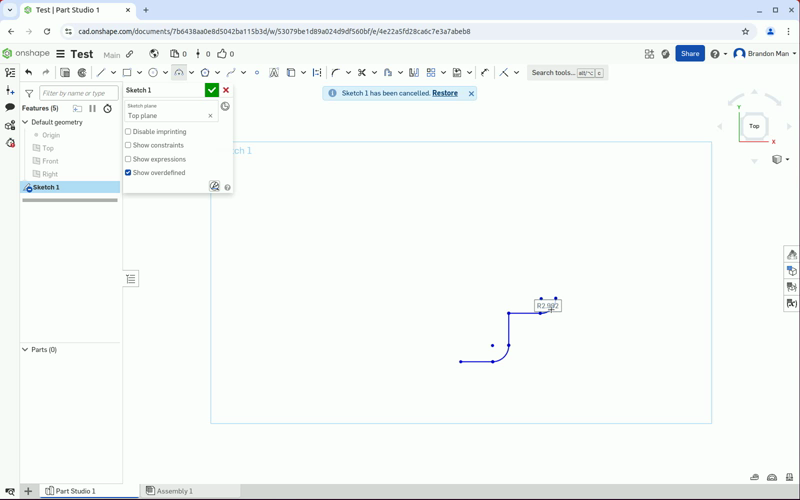
key(esc)
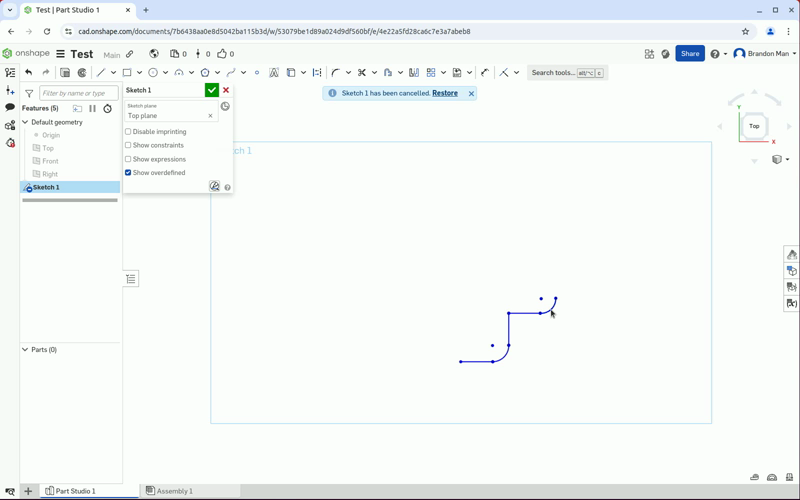
key(l)
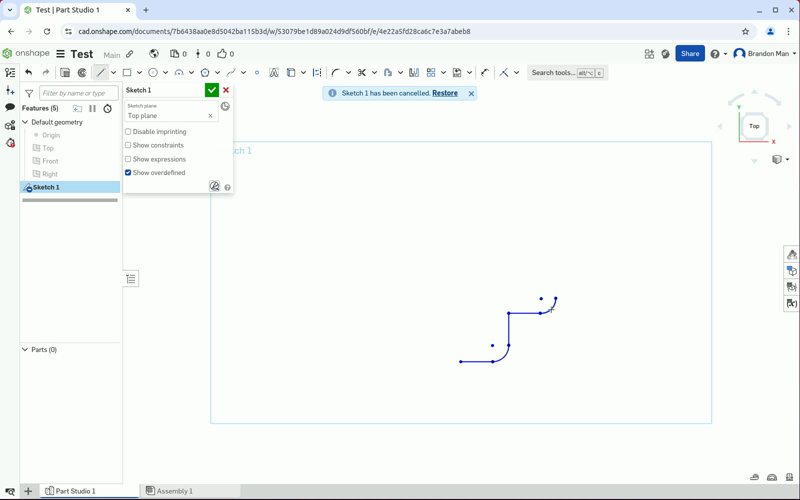
mouse_move(555, 298)
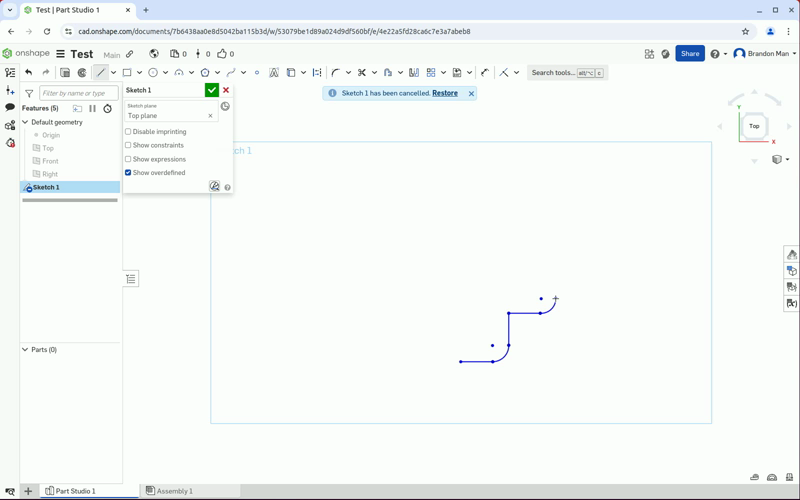
click(555, 298)
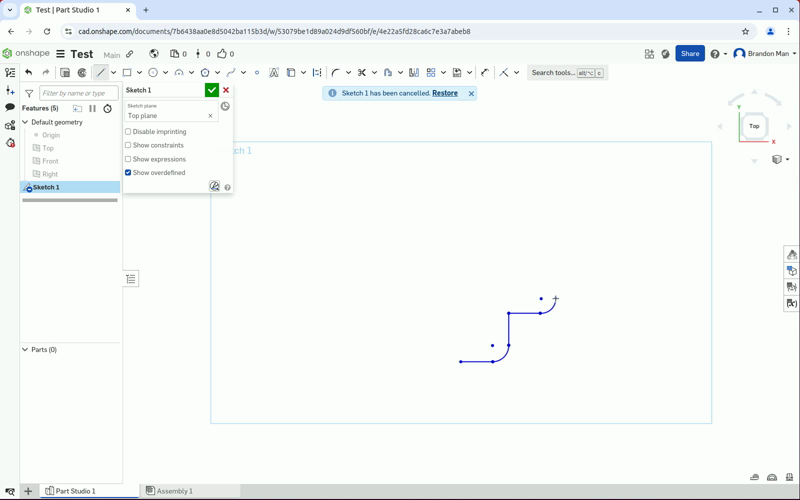
key_down(shift)
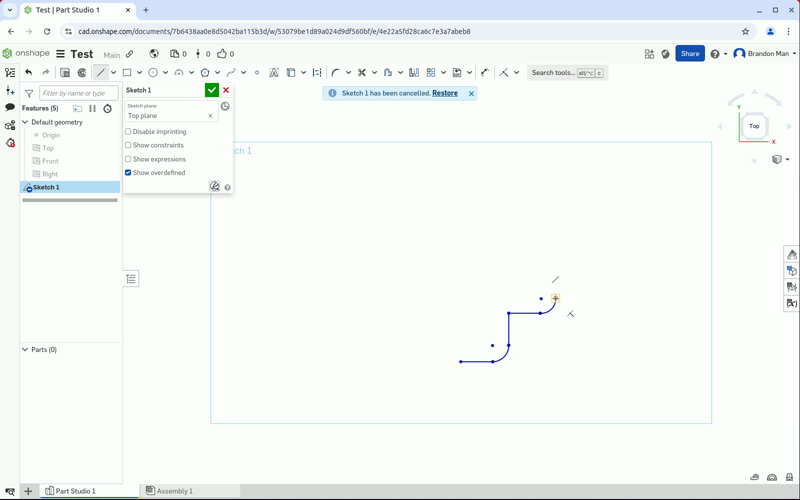
mouse_move(585, 298)
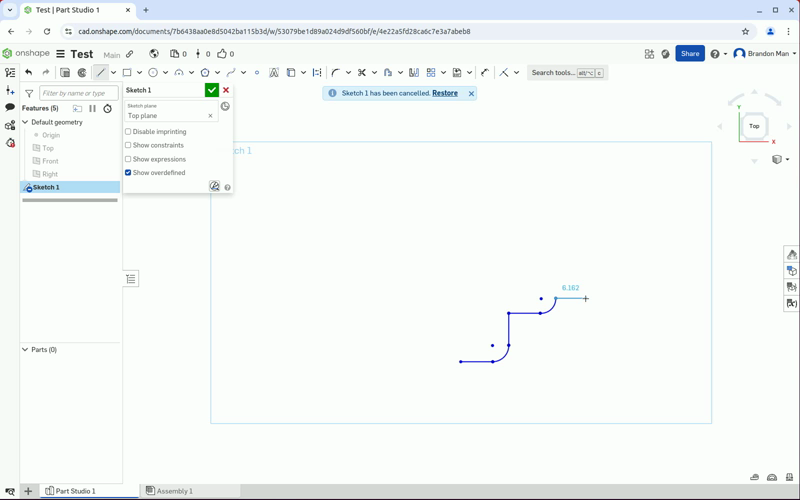
mouse_move(555, 282)
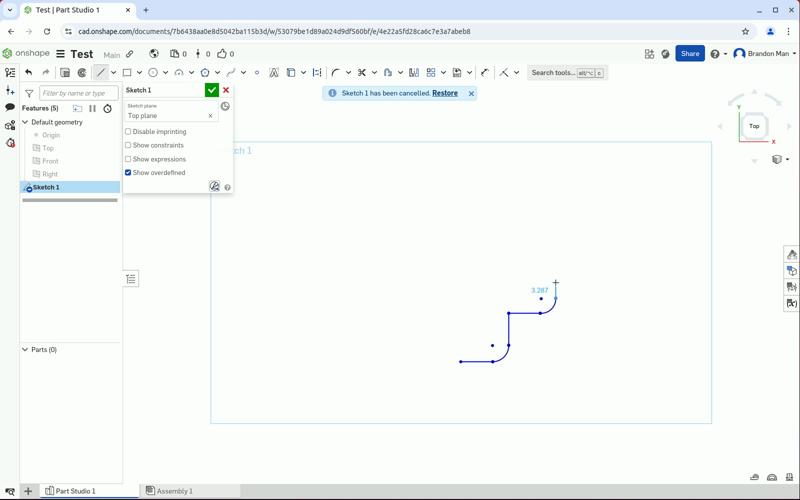
click(555, 282)
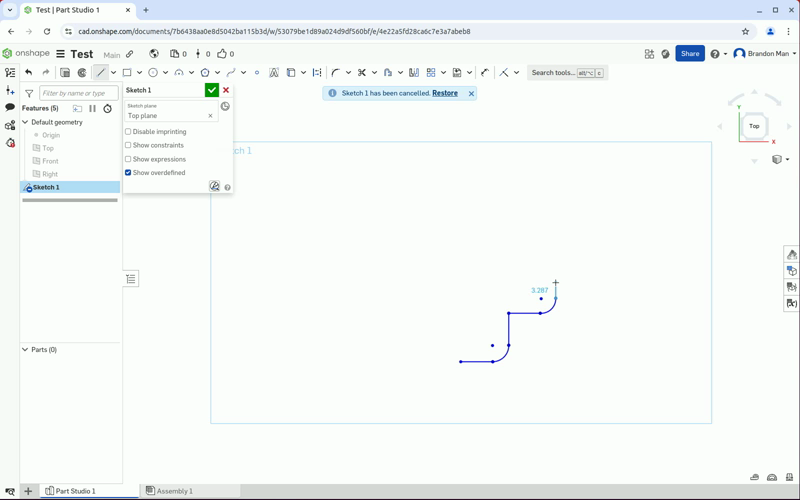
key_up(shift)
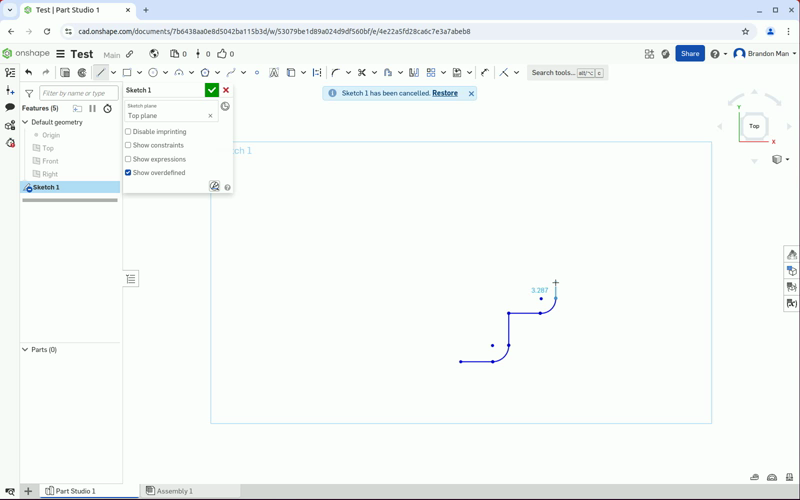
key_down(shift)
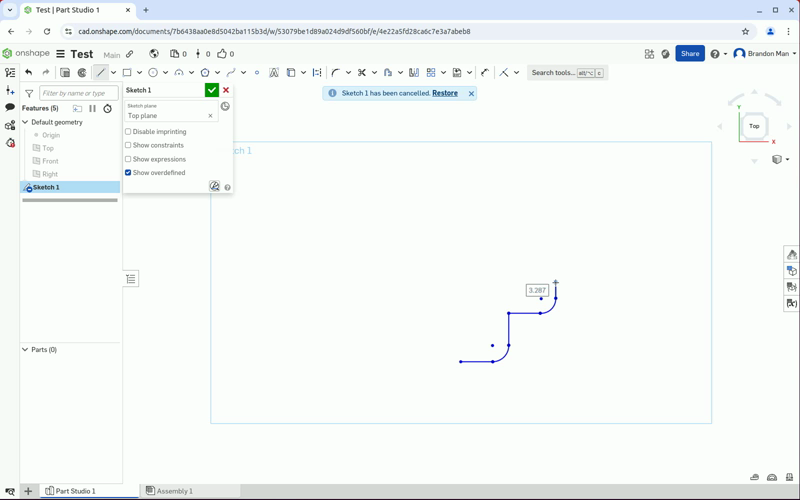
mouse_move(460, 282)
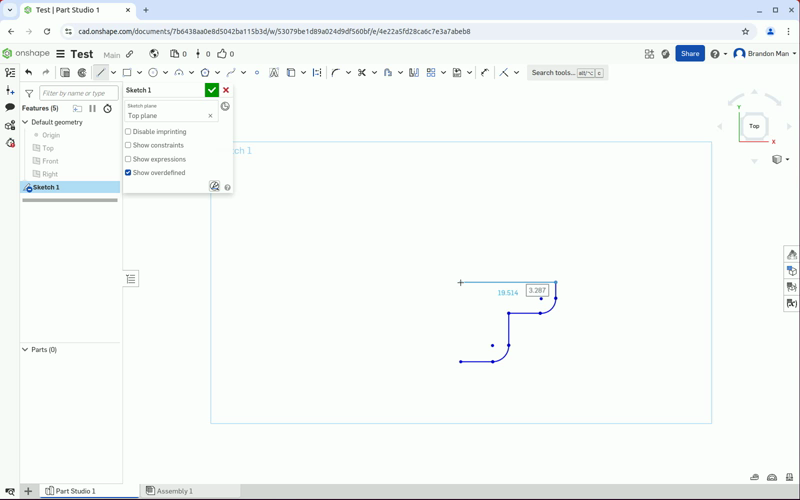
click(460, 282)
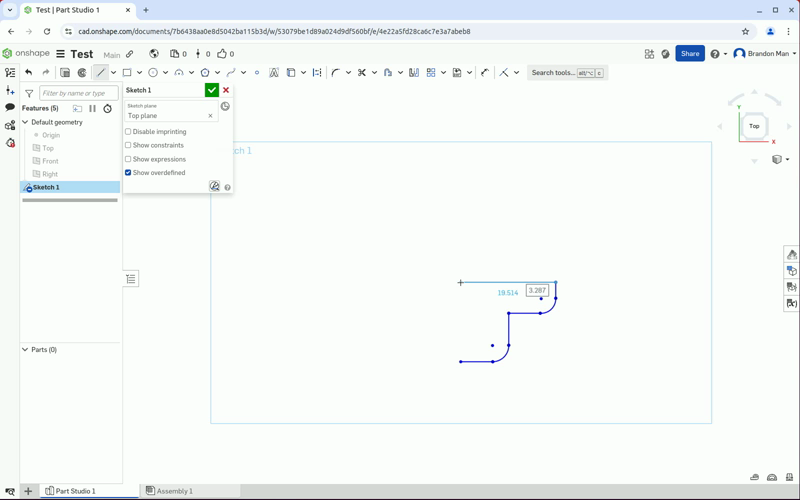
key_up(shift)
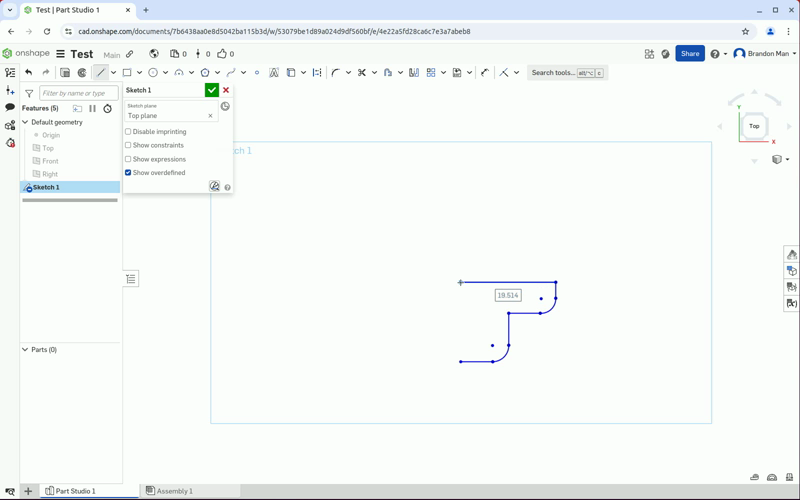
key_down(shift)
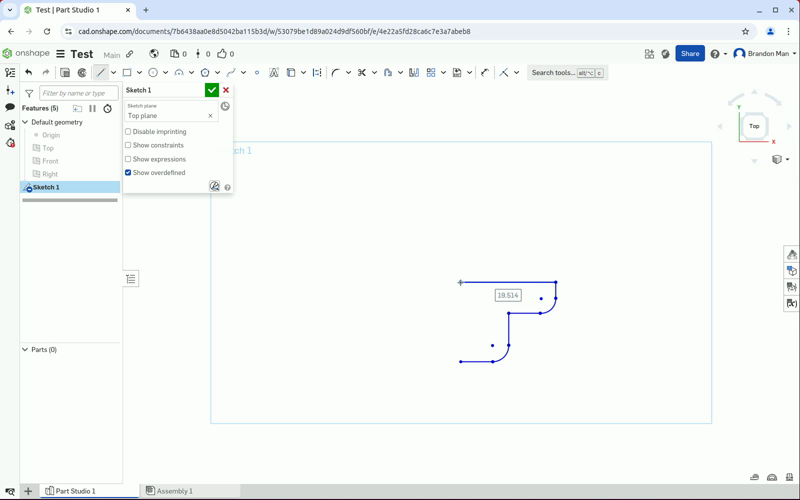
mouse_move(460, 361)
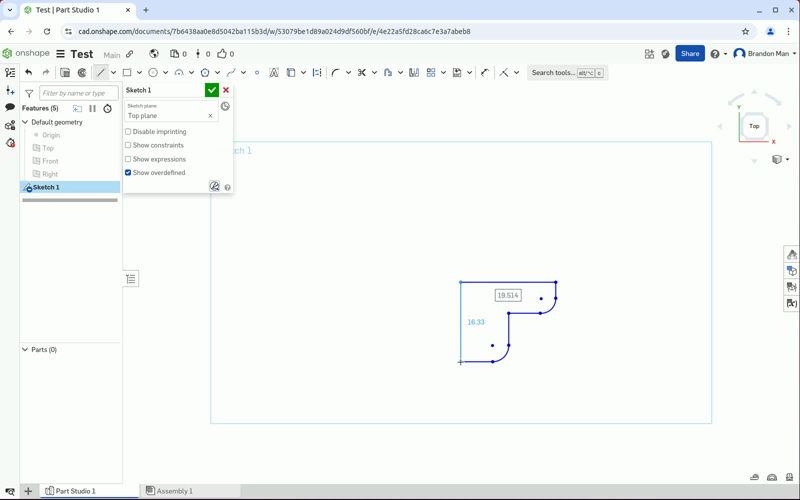
key_up(shift)
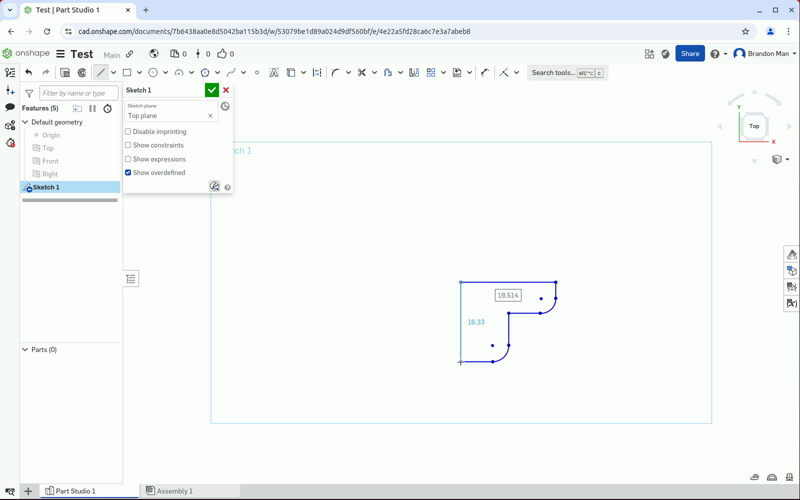
click(460, 361)
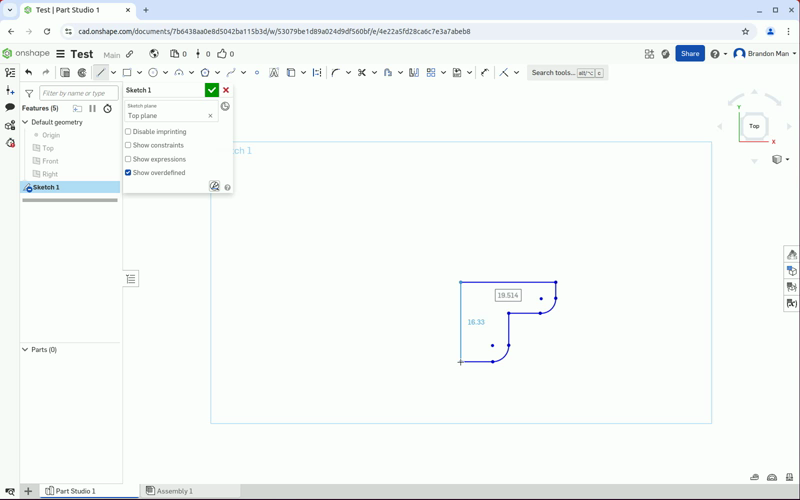
key(esc)
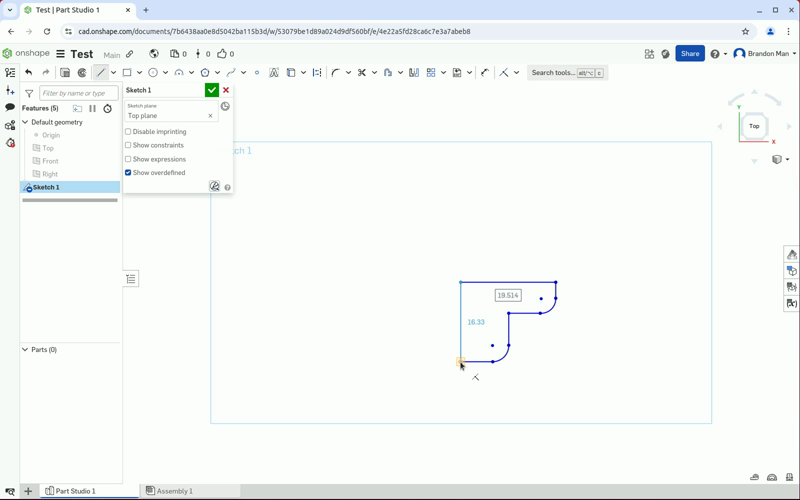
mouse_move(469, 289)
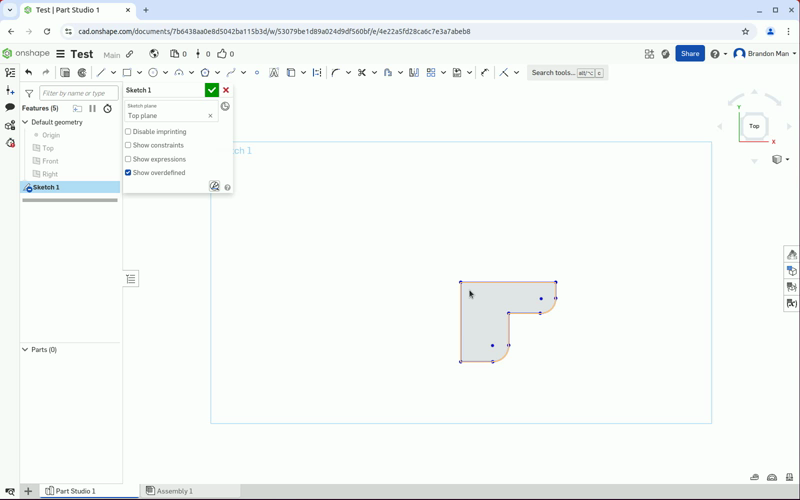
click(469, 289)
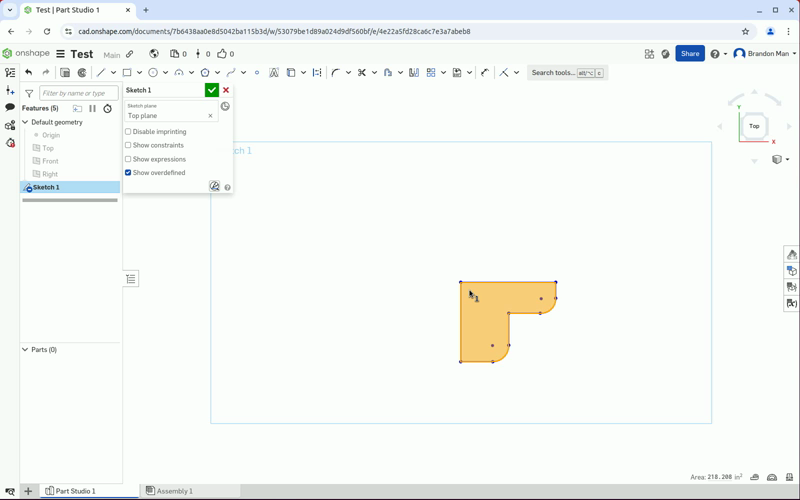
mouse_move(73, 352)
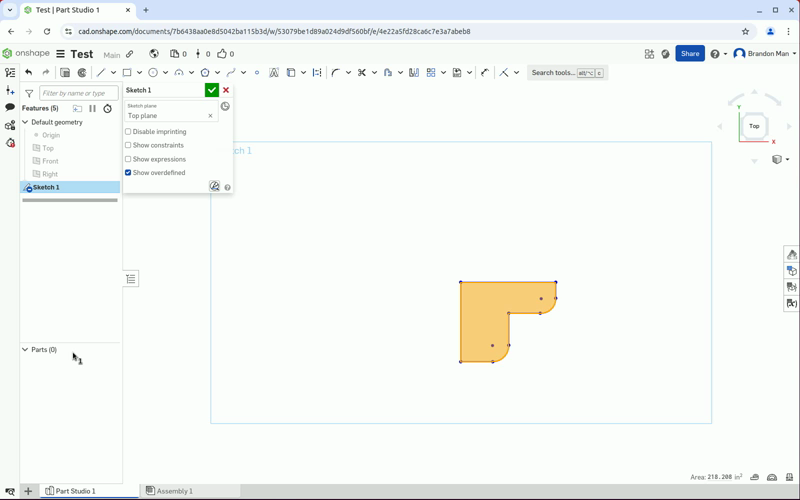
key(shift+y)
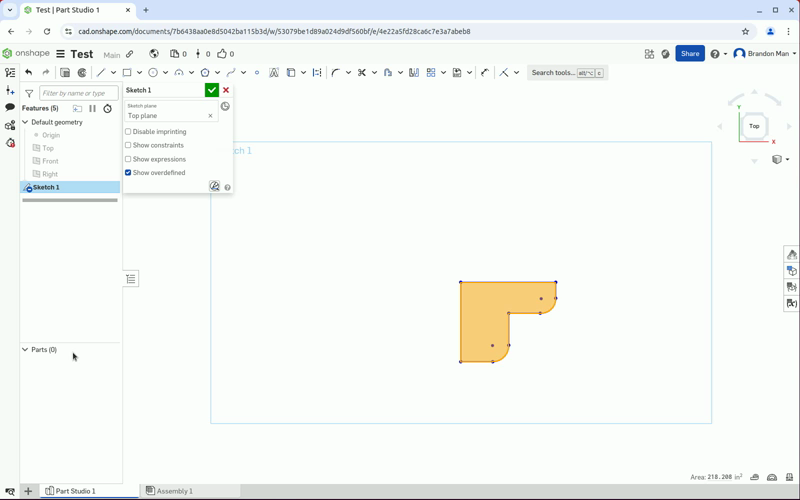
key(shift+e)
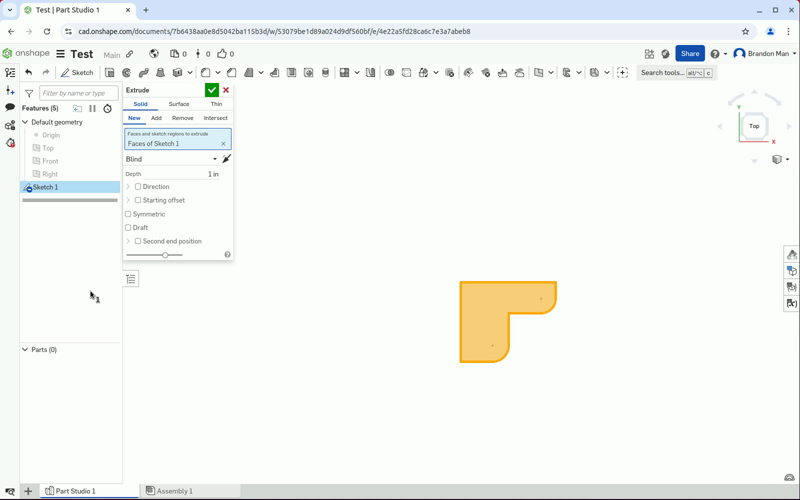
mouse_move(143, 106)
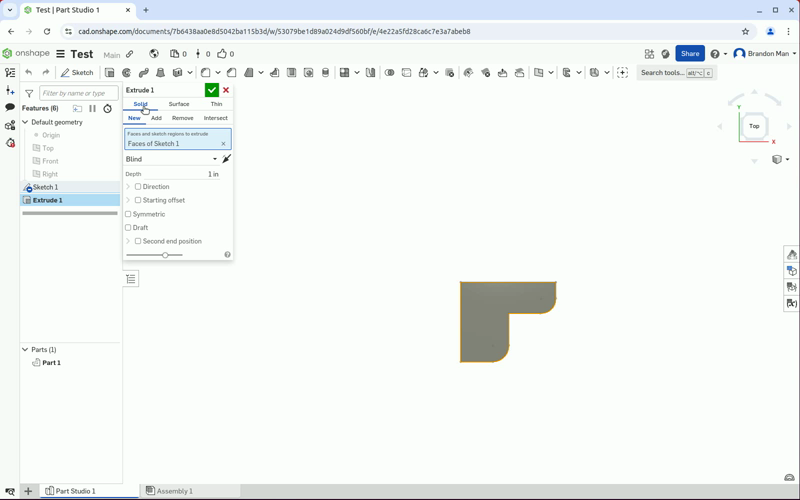
click(143, 106)
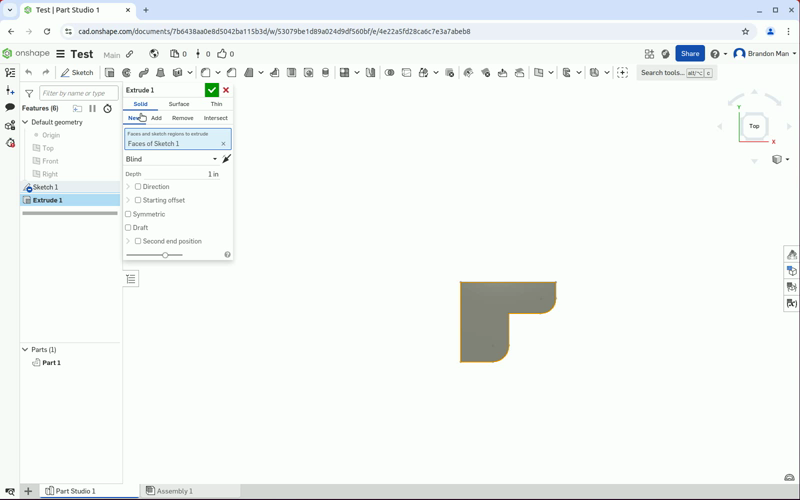
mouse_move(137, 120)
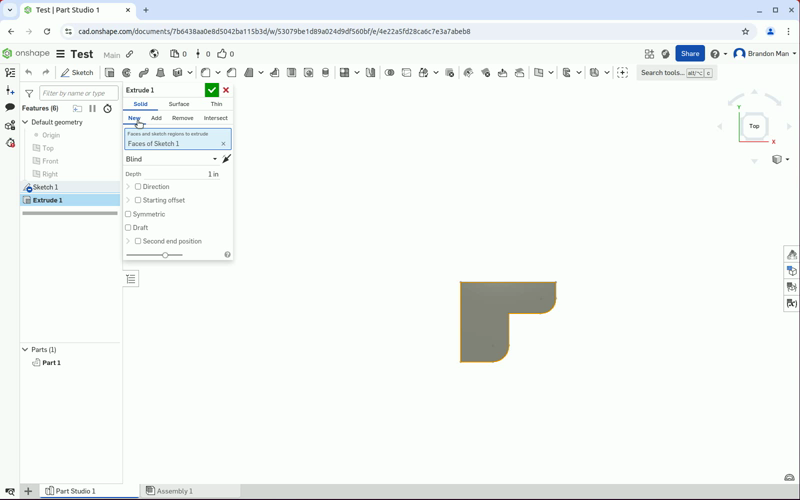
click(137, 120)
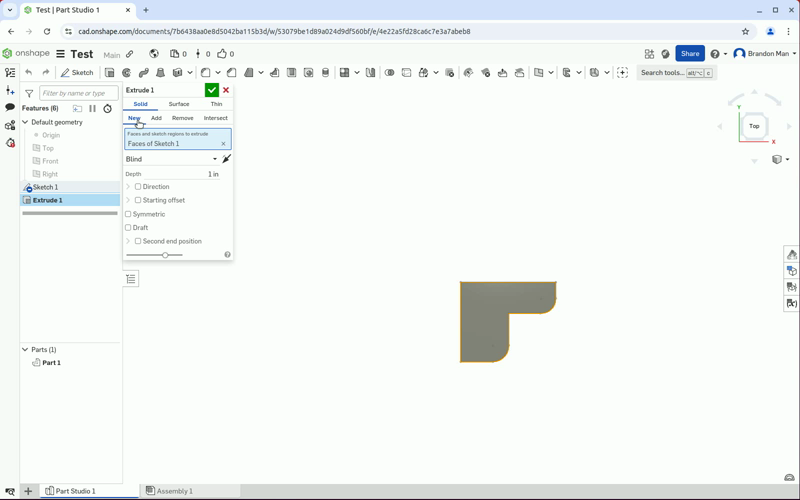
key(tab, 4)
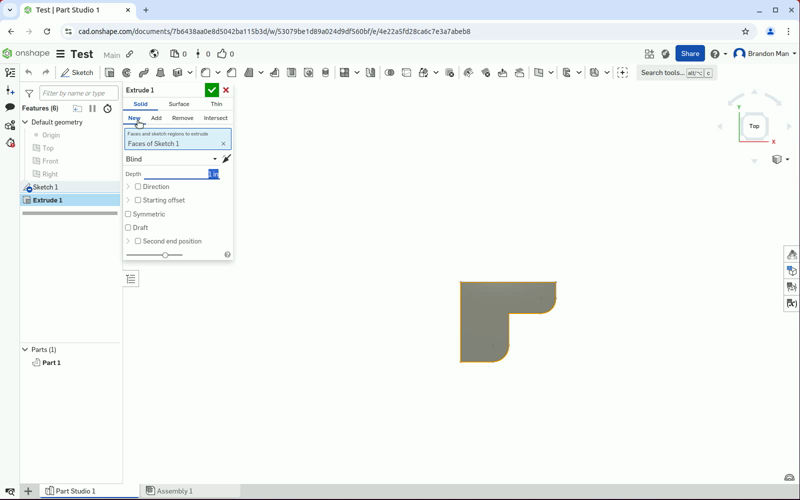
text(3.129)
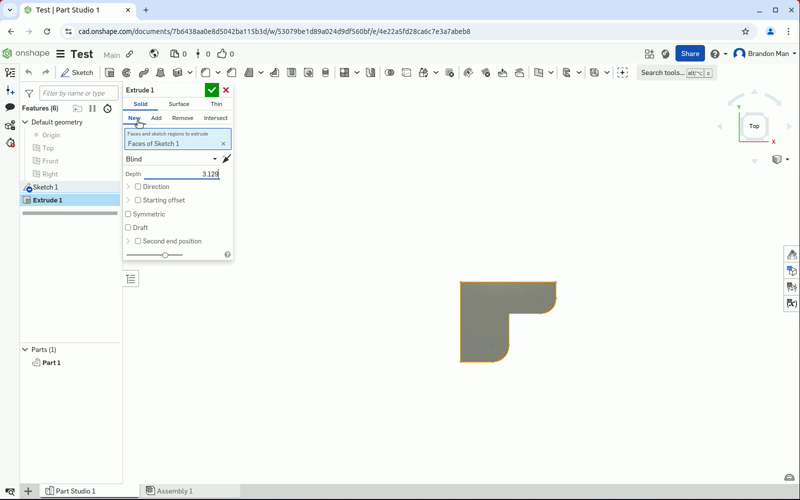
key(enter)
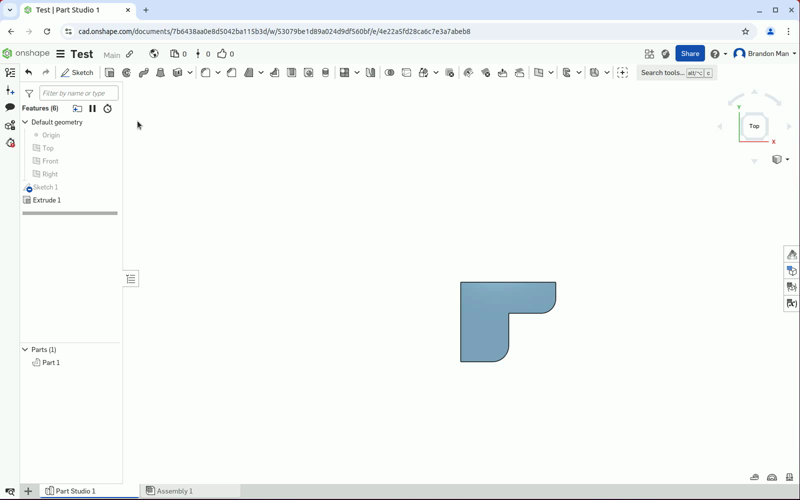
key(shift+h)
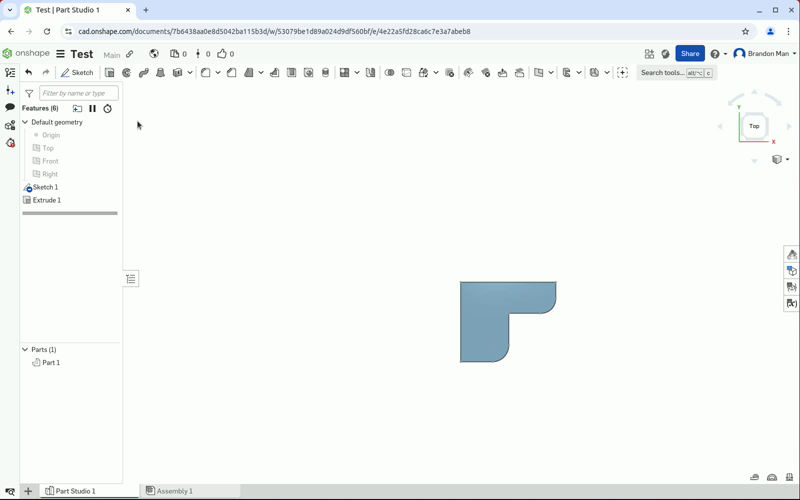
key(shift+h)
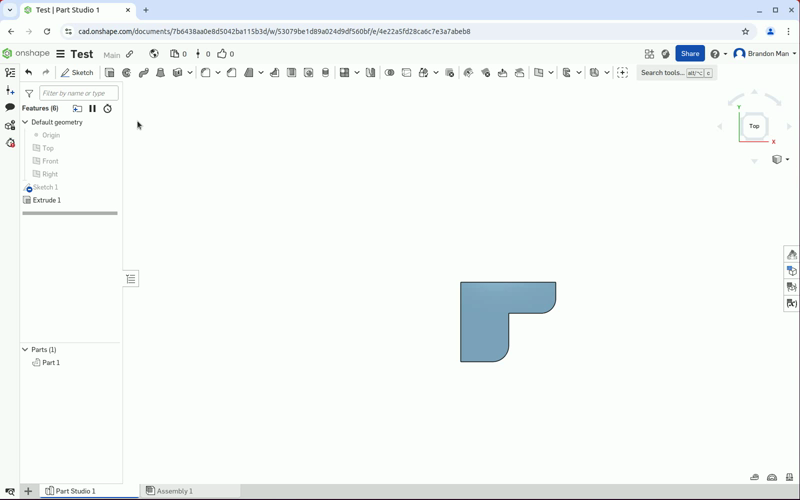
mouse_move(73, 189)
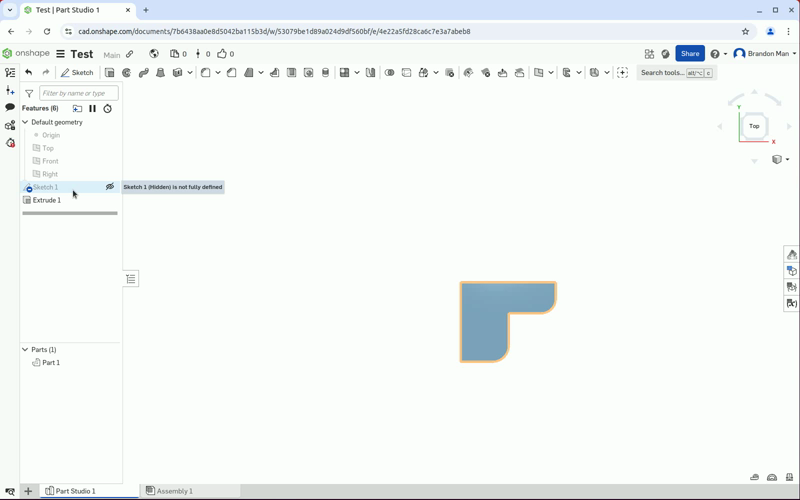
click(73, 189)
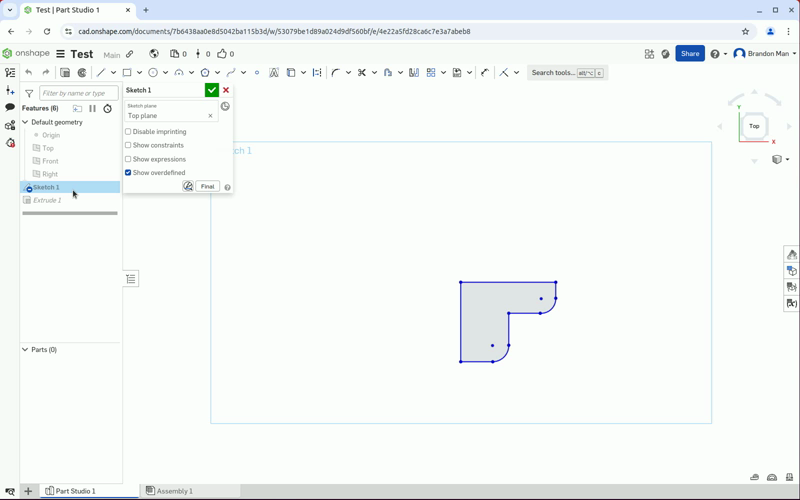
mouse_move(229, 92)
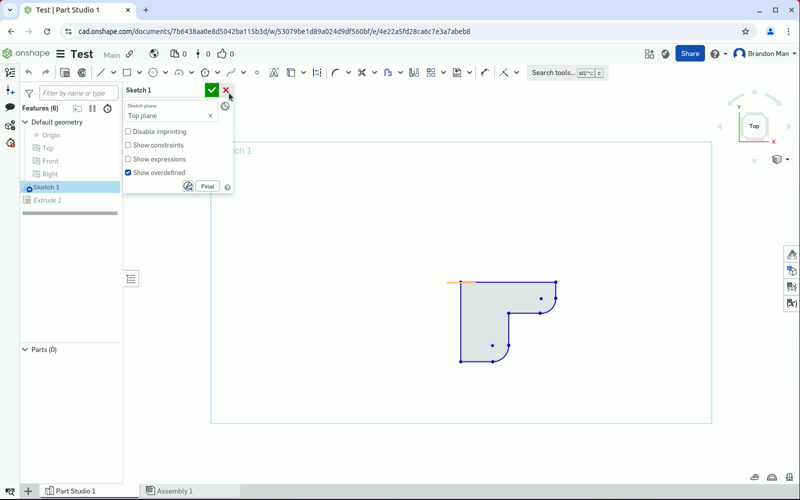
click(229, 92)
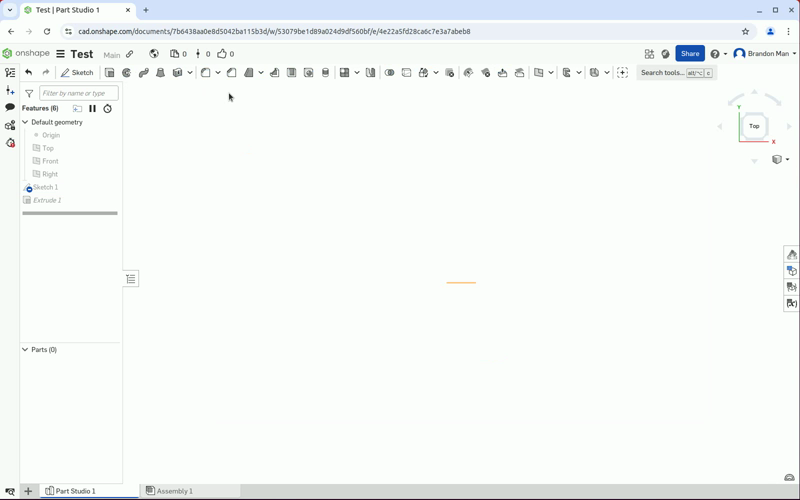
mouse_move(73, 352)
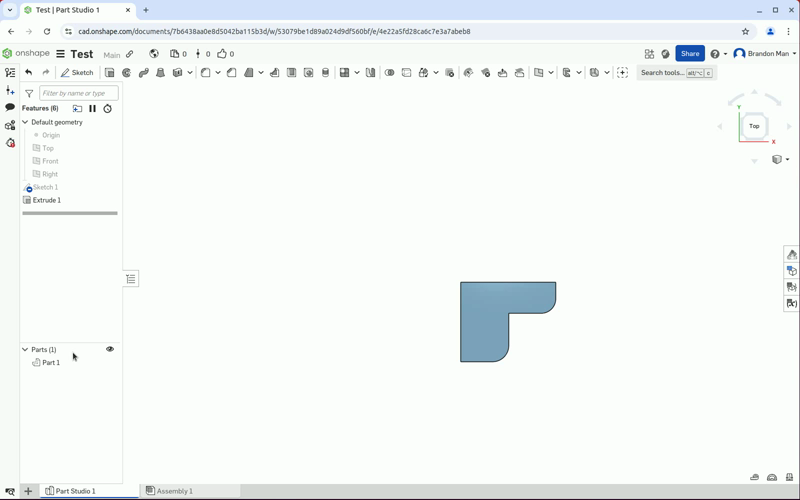
key(y)
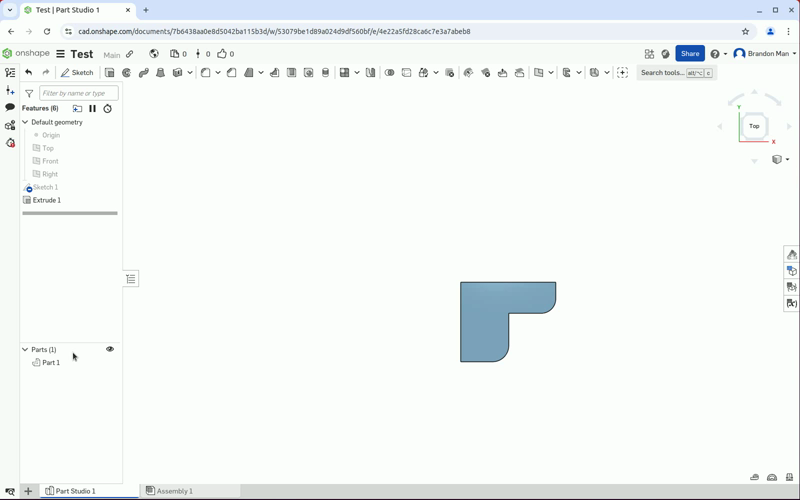
key(shift+p)
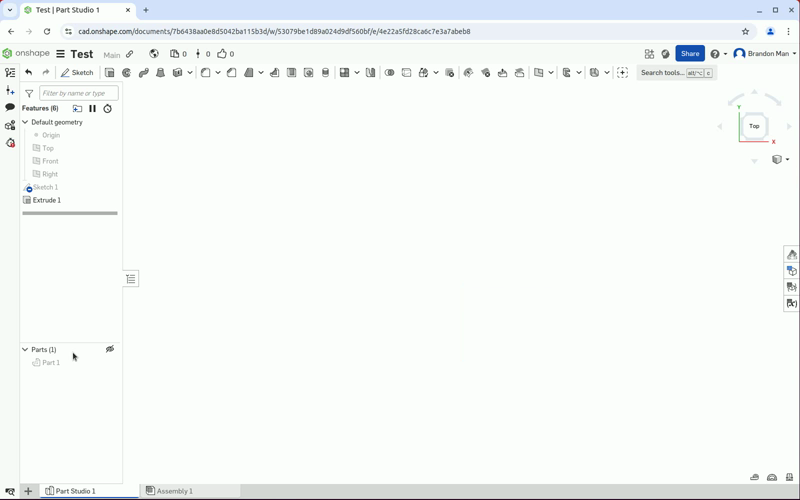
key(space)
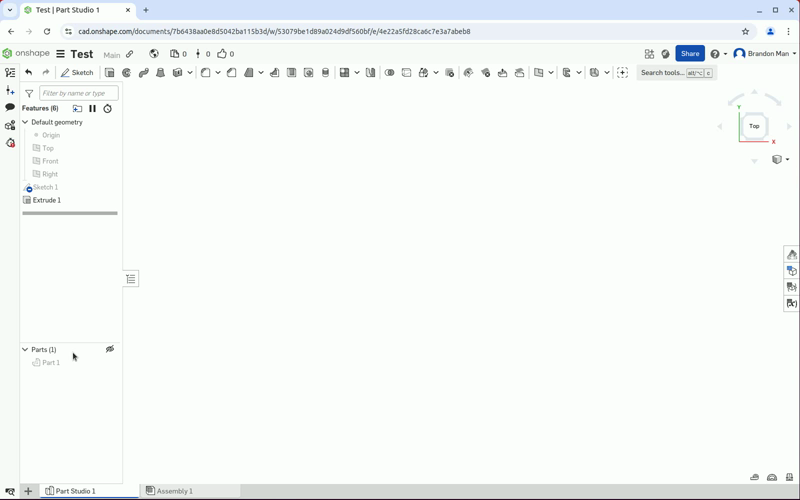
key_down(shift)
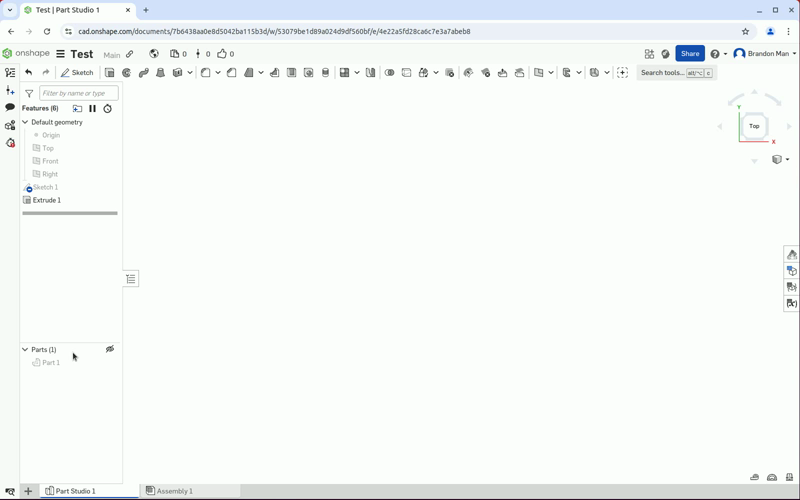
key(up)
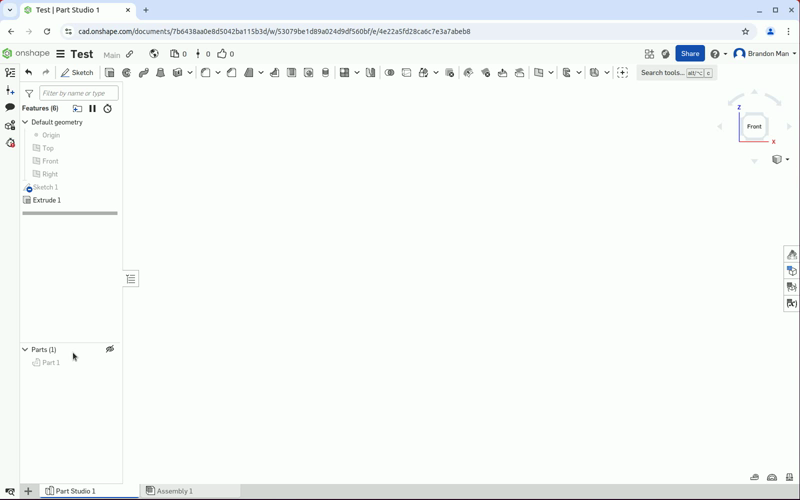
key_up(shift)
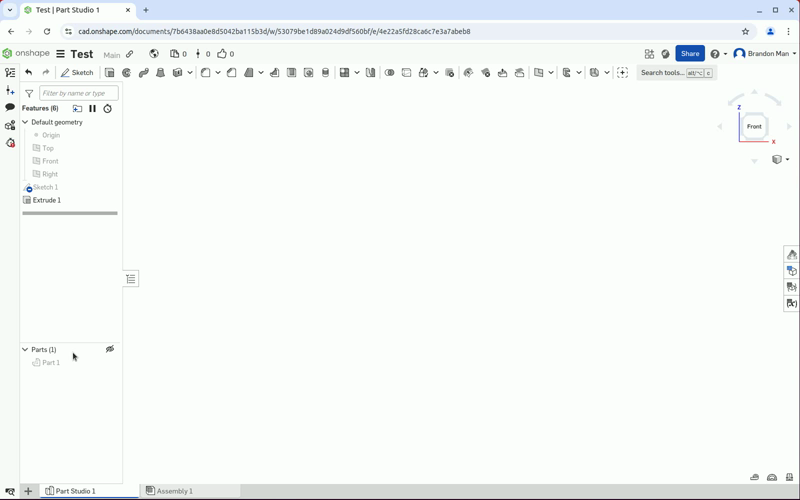
mouse_move(73, 352)
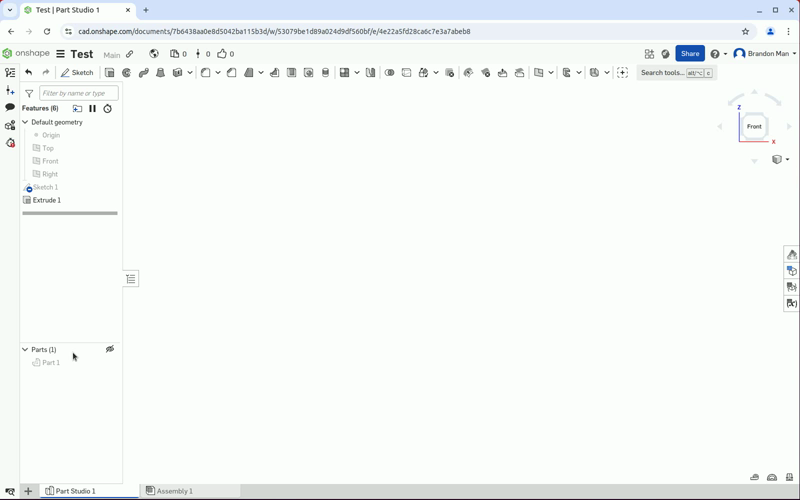
key(shift+y)
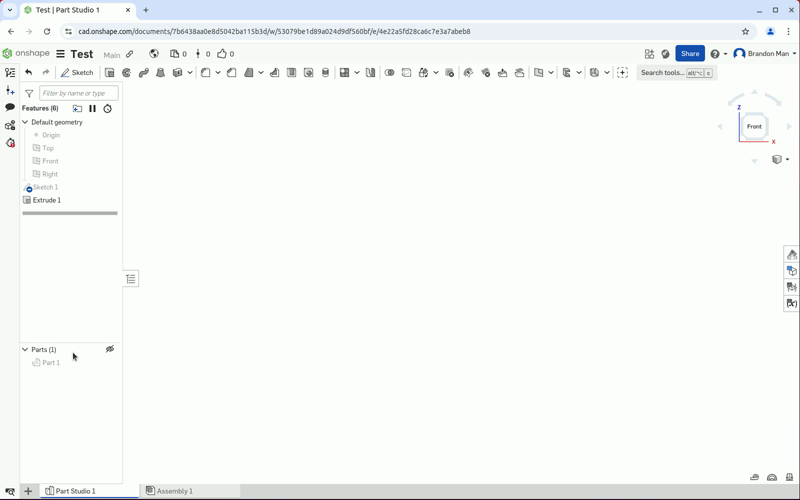
key(shift+s)
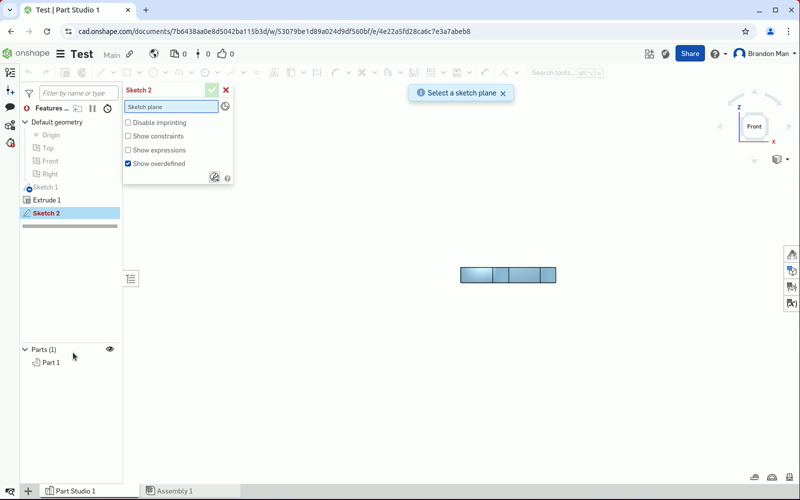
mouse_move(73, 163)
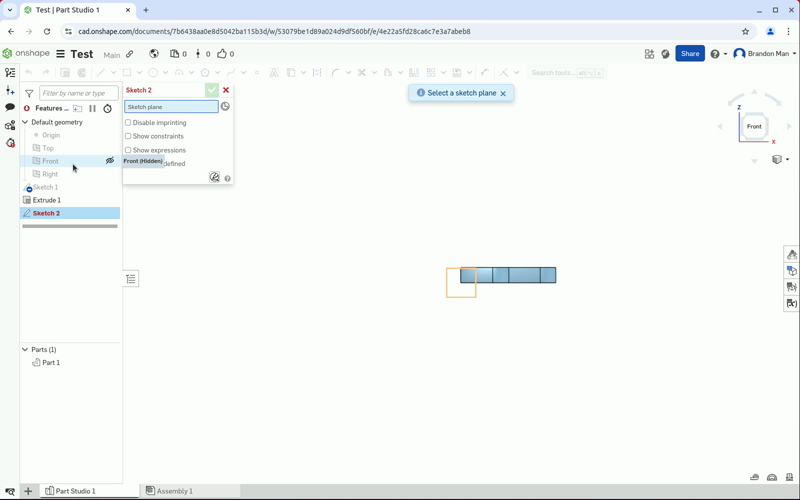
click(73, 163)
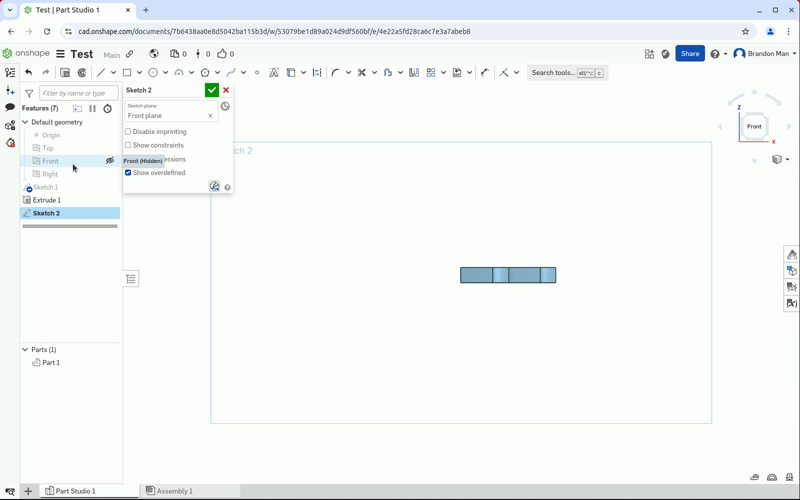
mouse_move(73, 352)
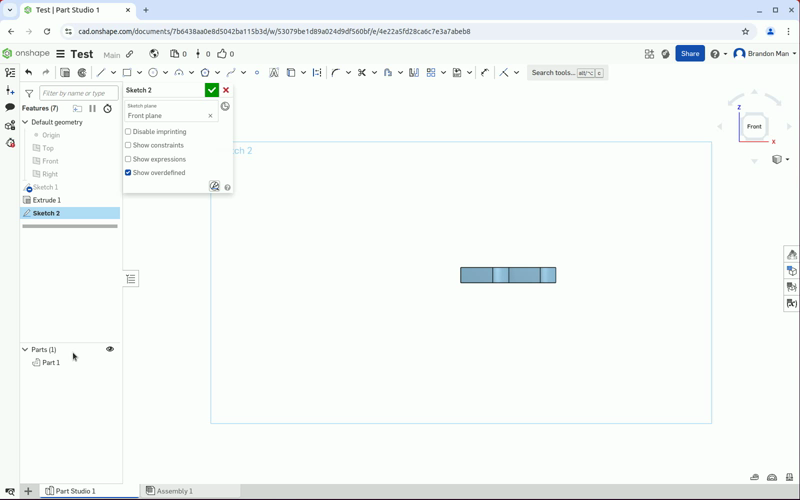
key(y)
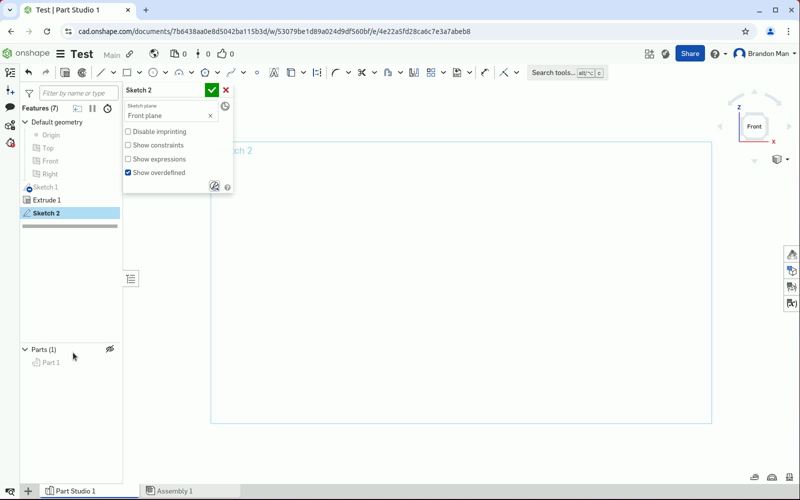
key(l)
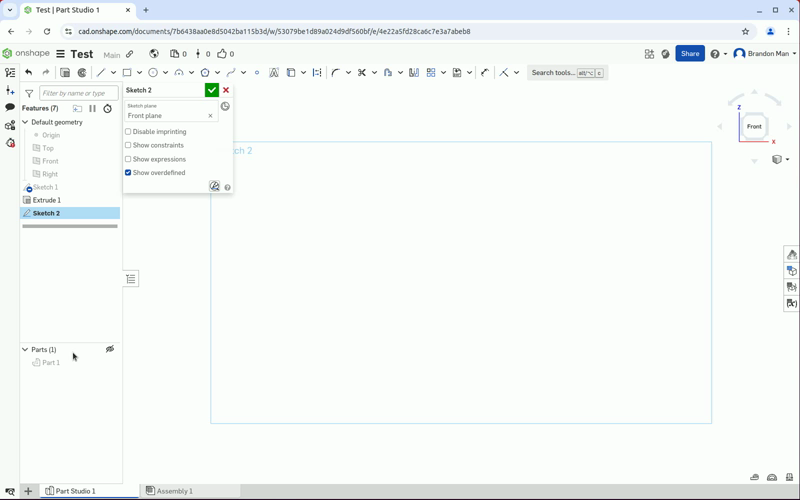
key_down(shift)
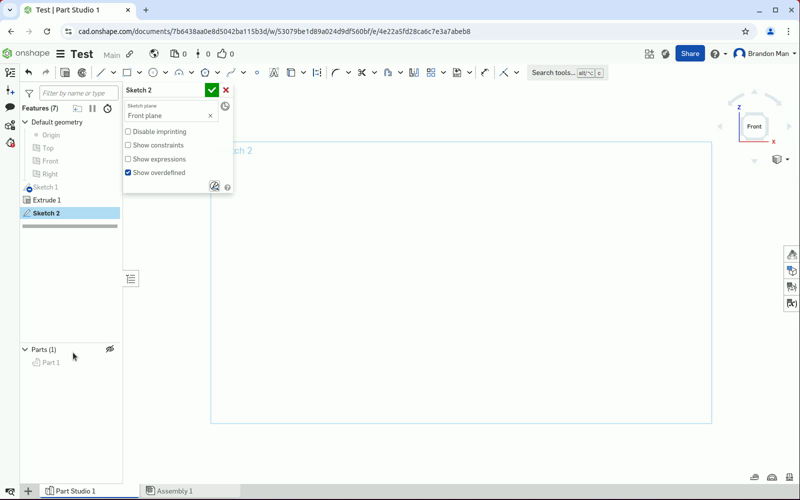
mouse_move(460, 267)
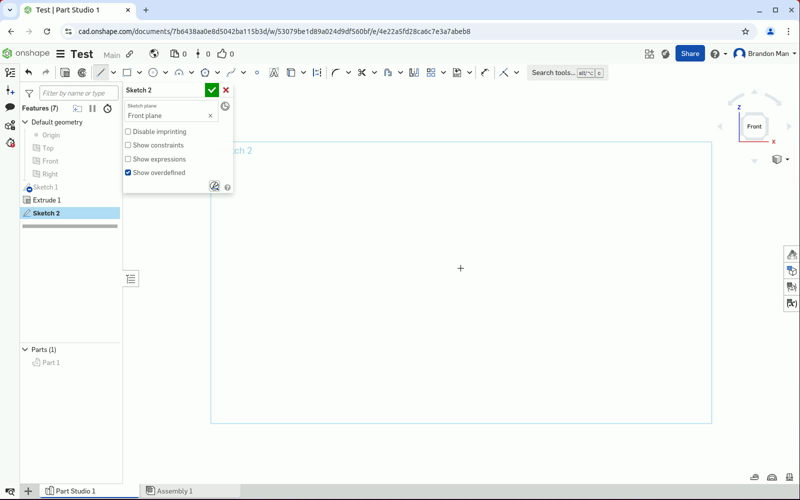
click(460, 267)
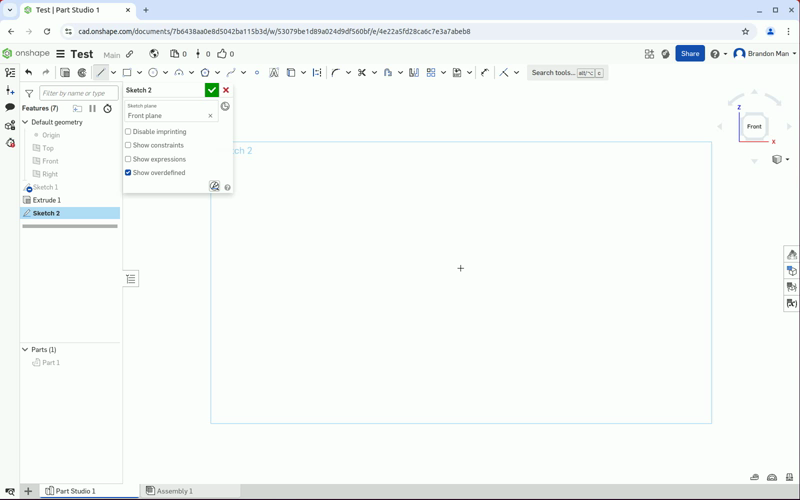
key_up(shift)
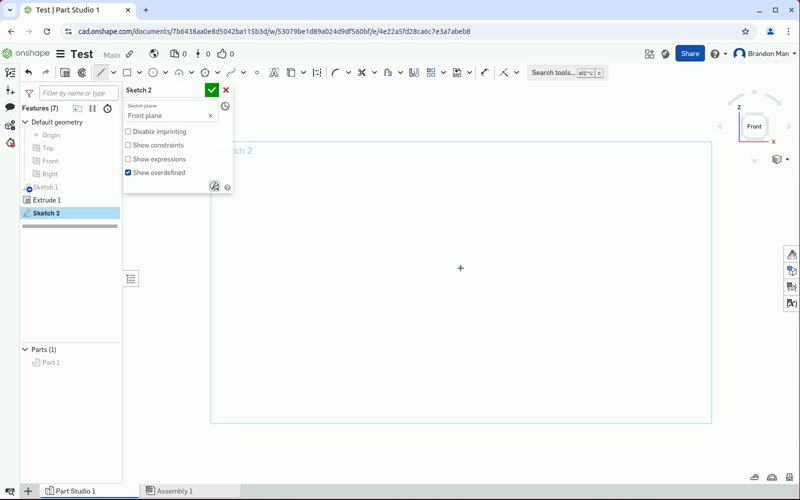
key_down(shift)
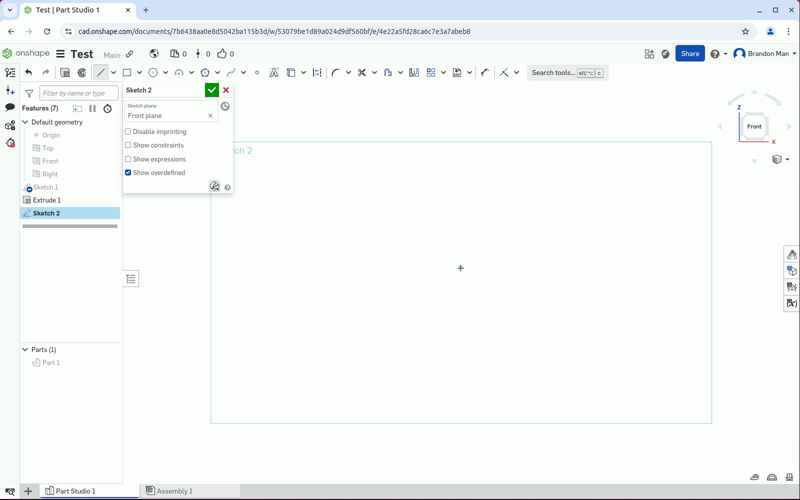
mouse_move(556, 267)
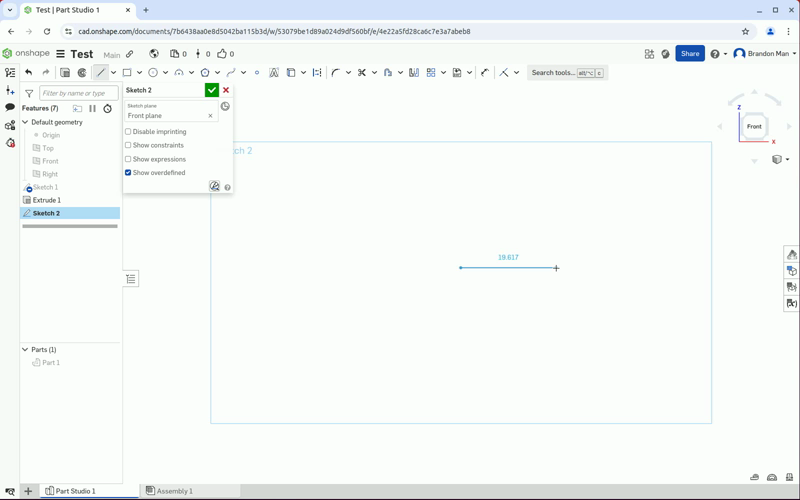
click(556, 267)
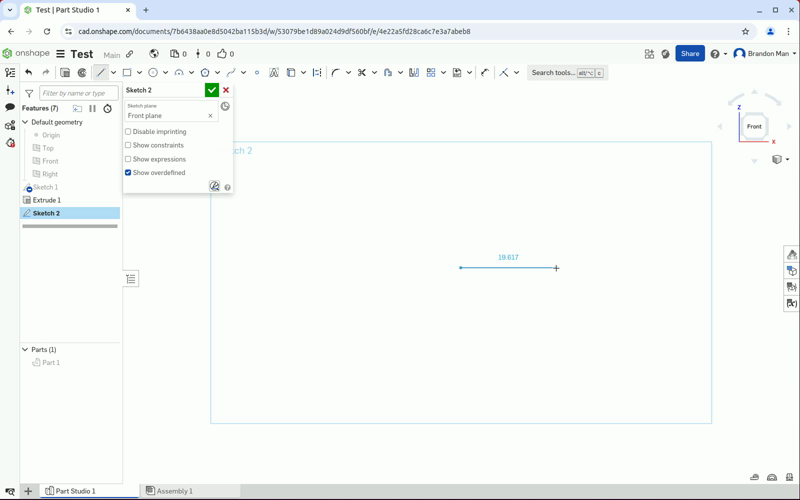
key_up(shift)
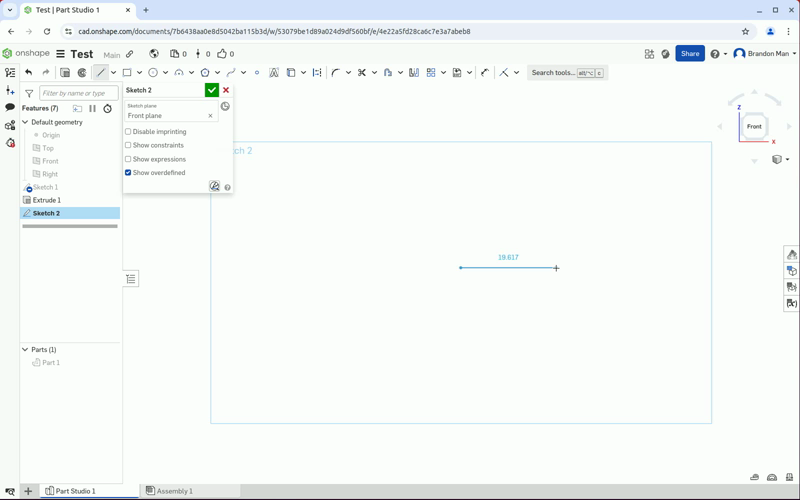
key_down(shift)
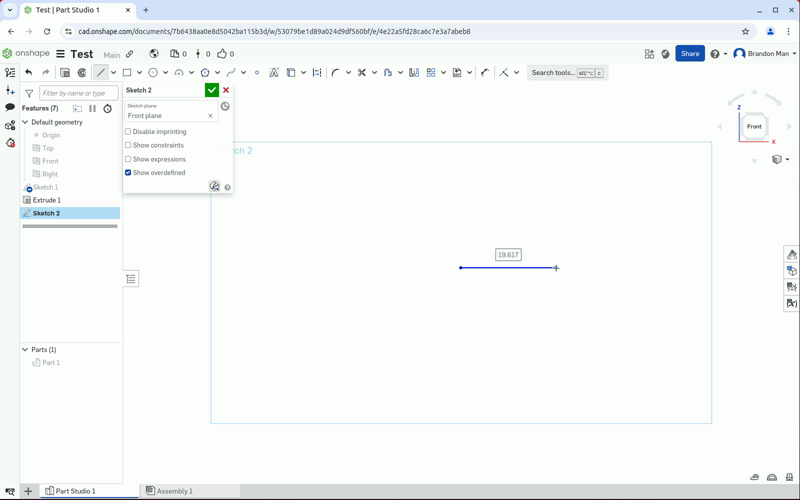
mouse_move(556, 185)
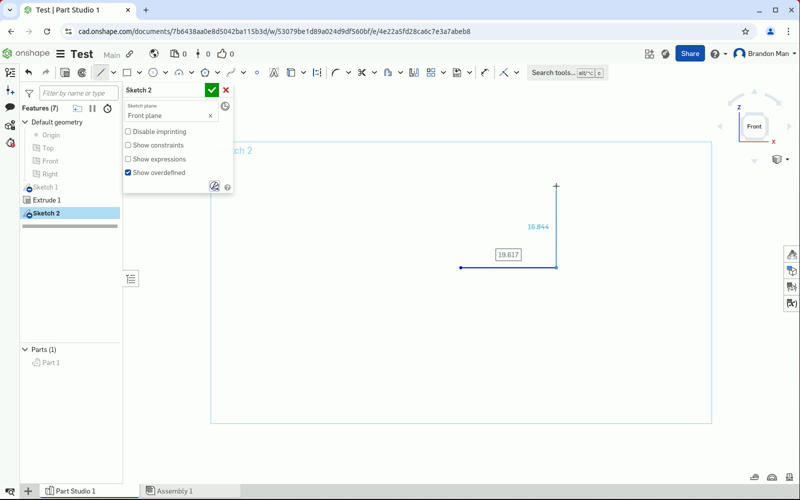
click(556, 185)
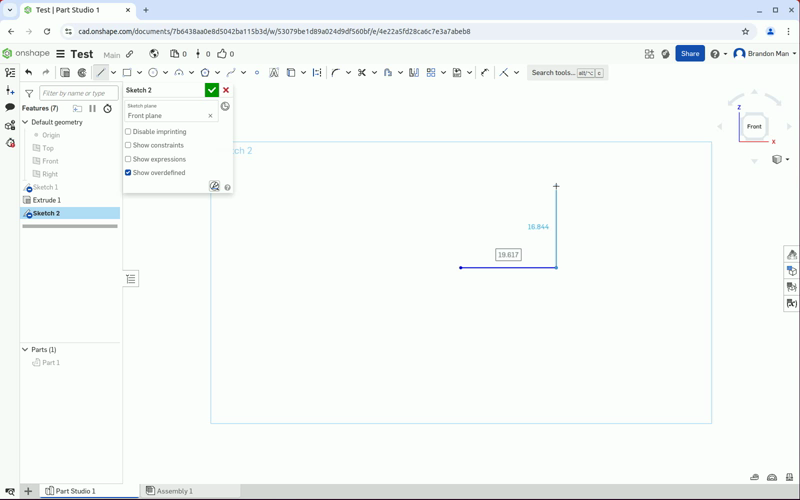
key_up(shift)
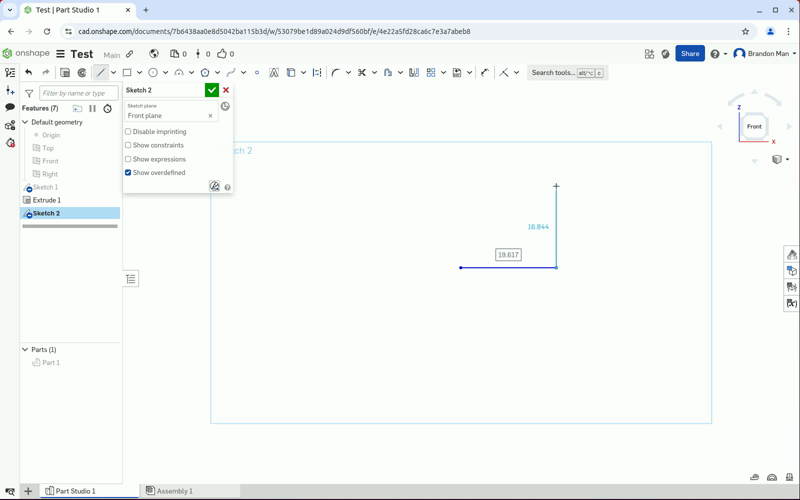
key(esc)
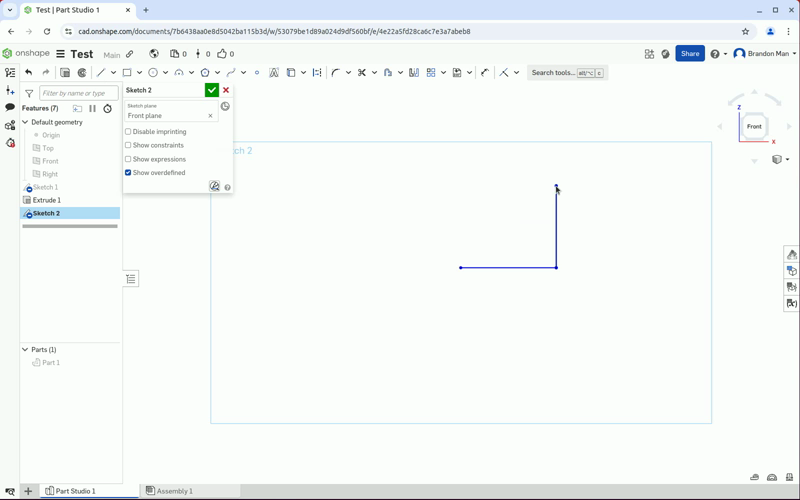
key(a)
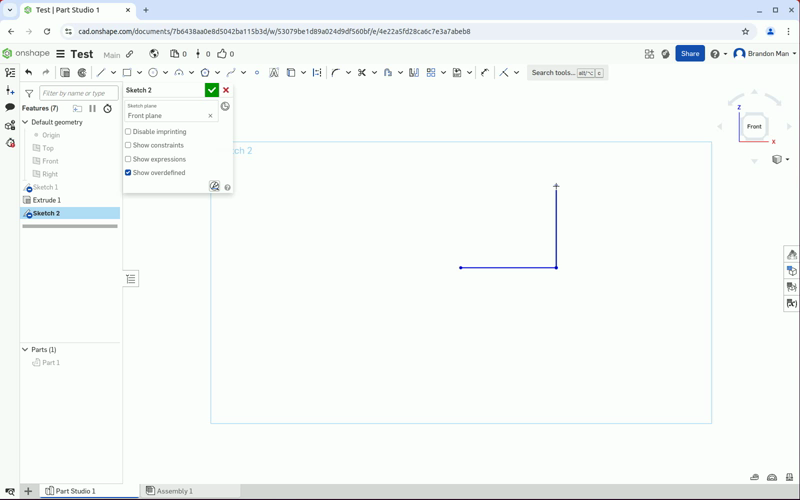
mouse_move(556, 185)
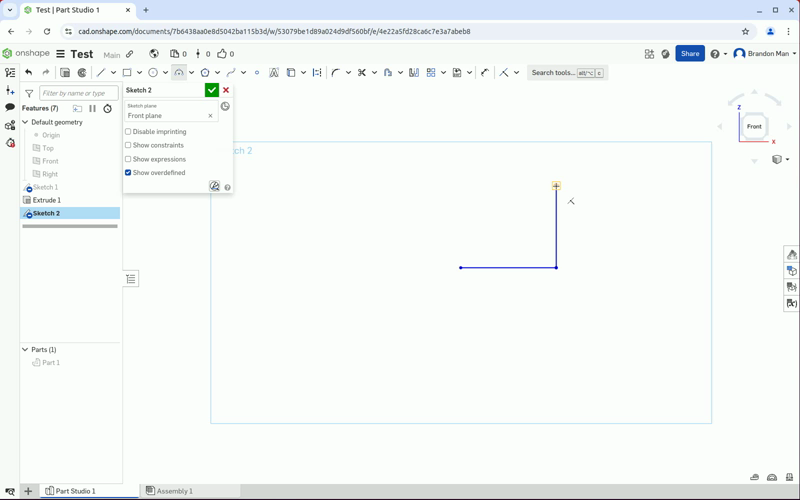
click(556, 185)
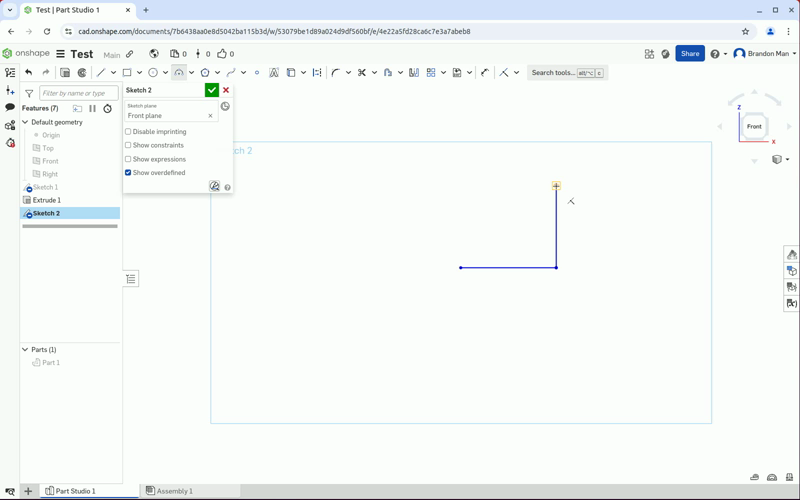
key_down(shift)
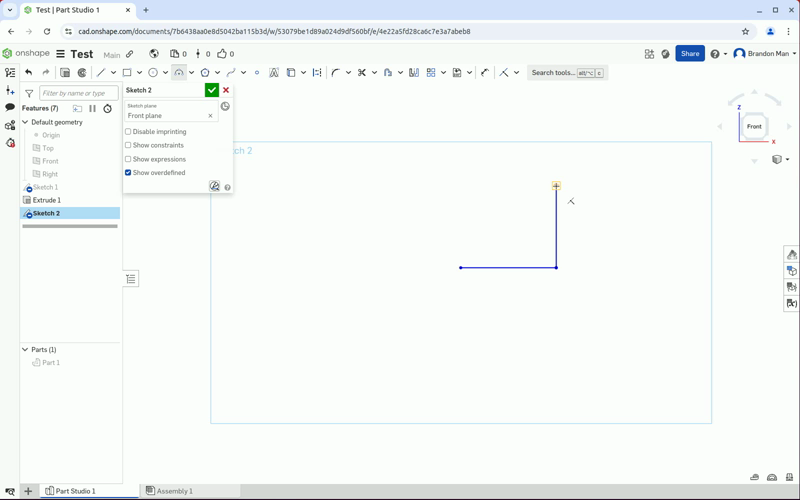
mouse_move(539, 170)
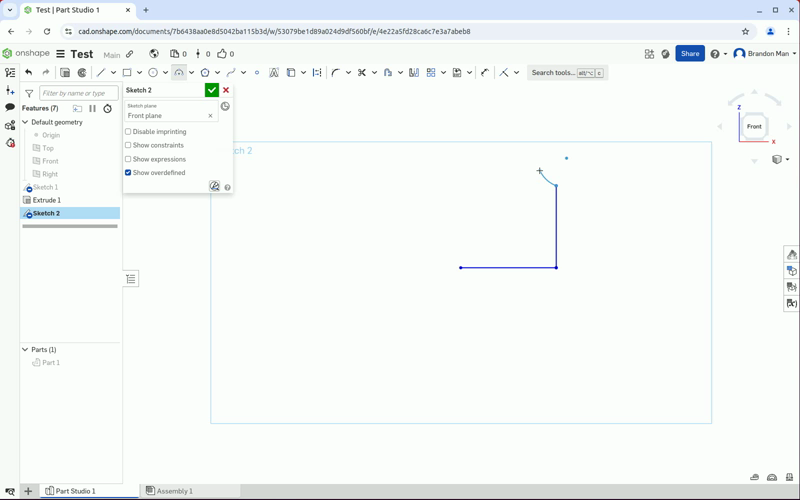
click(539, 170)
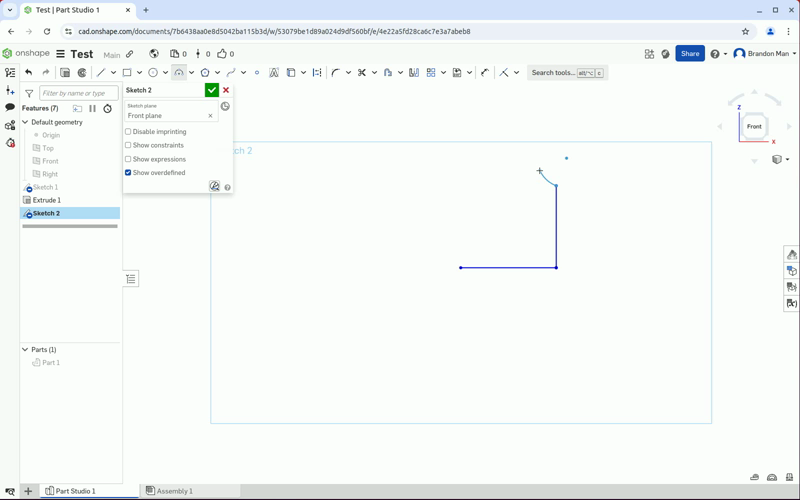
mouse_move(551, 174)
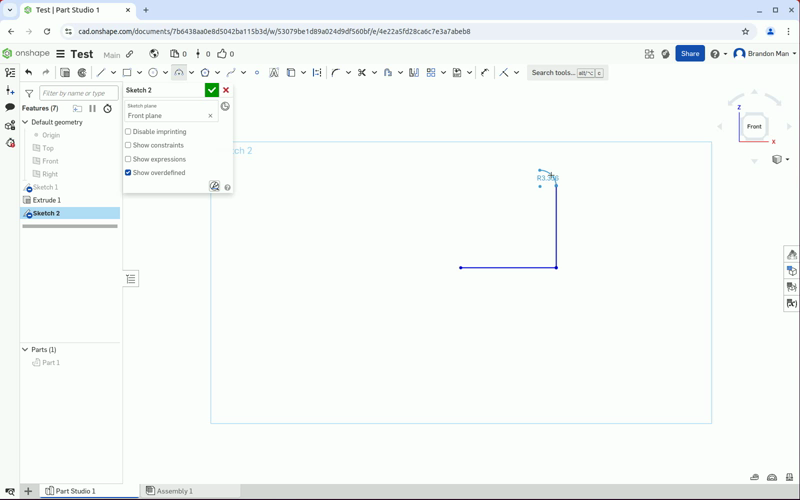
click(551, 174)
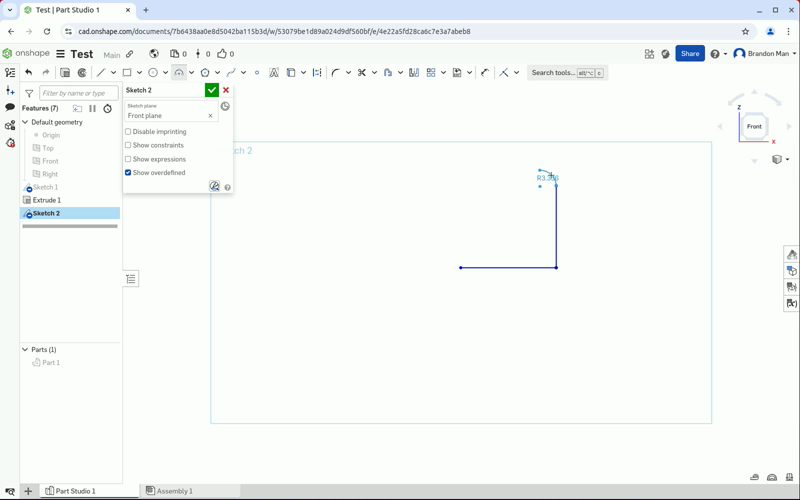
key_up(shift)
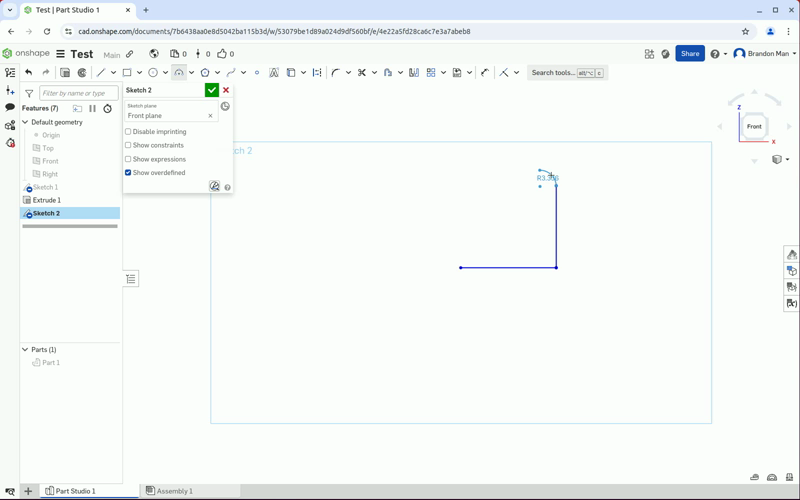
key(esc)
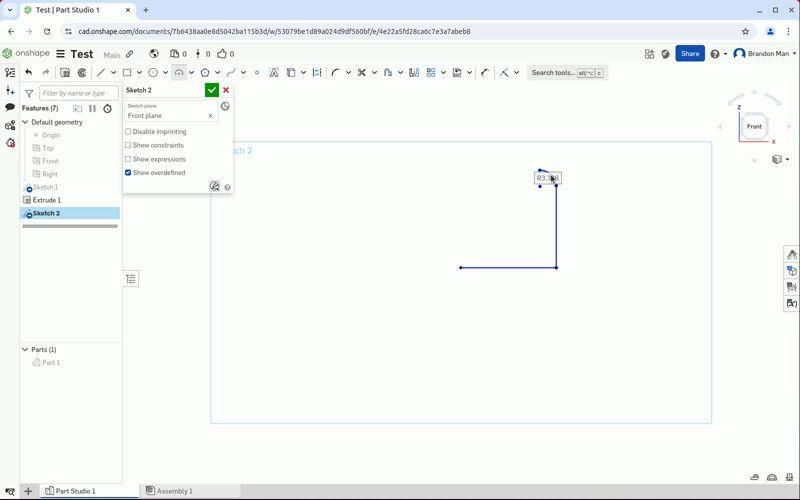
key(l)
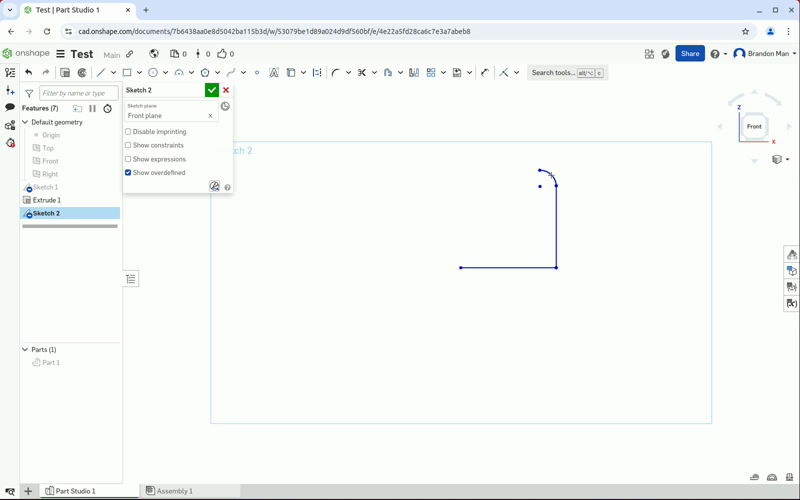
mouse_move(539, 170)
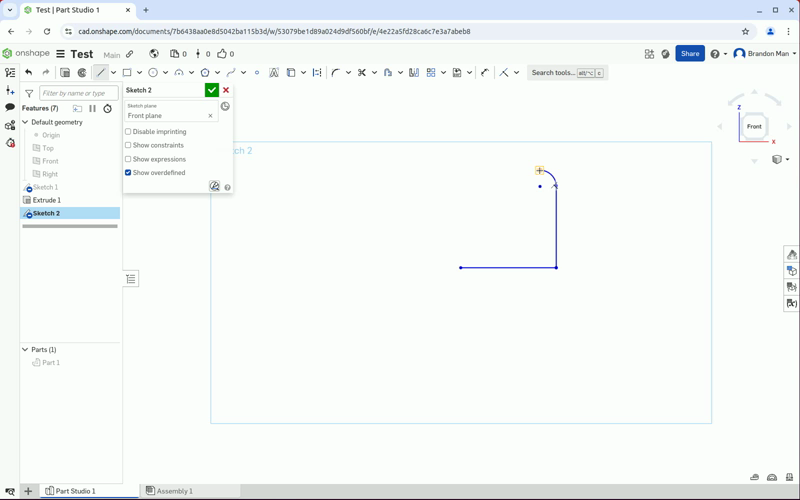
click(539, 170)
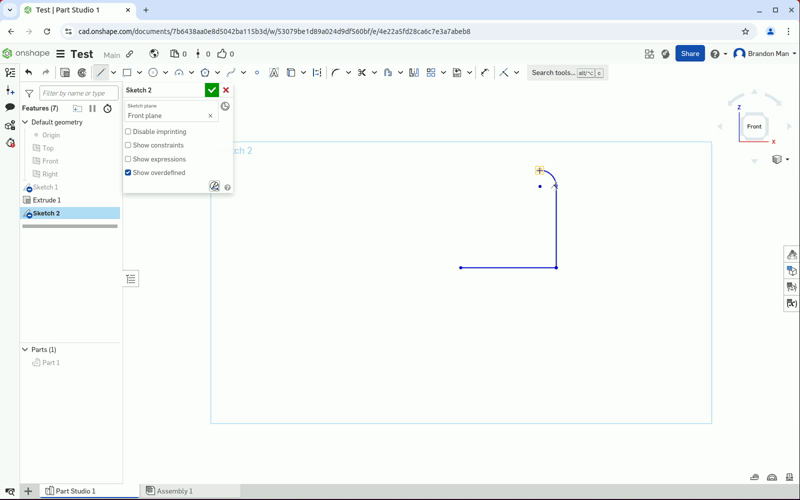
key_down(shift)
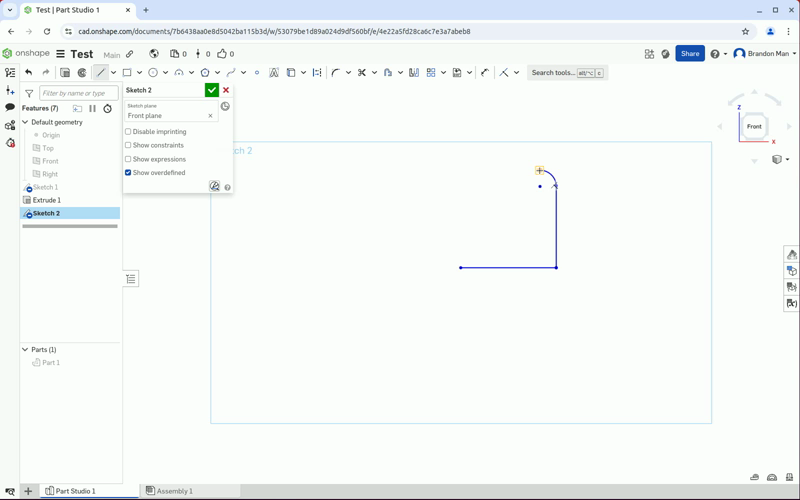
mouse_move(539, 252)
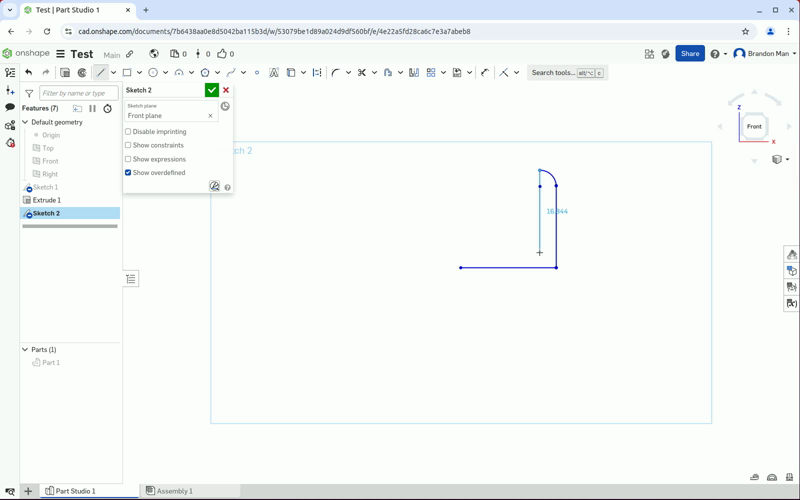
click(539, 252)
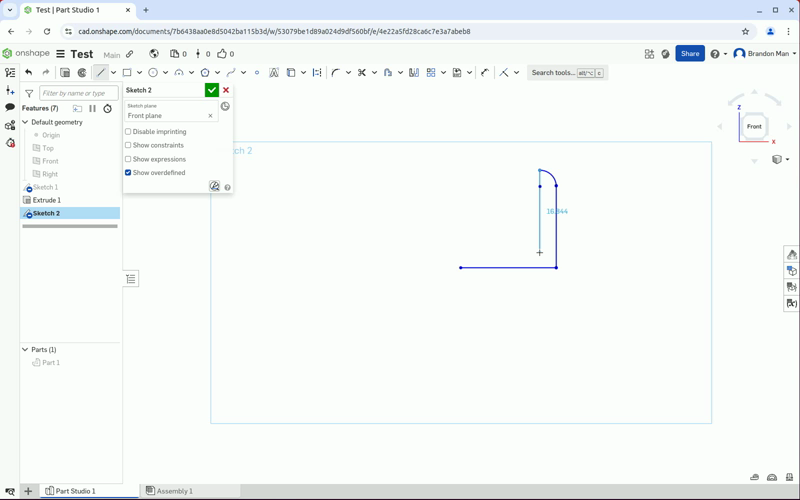
key_up(shift)
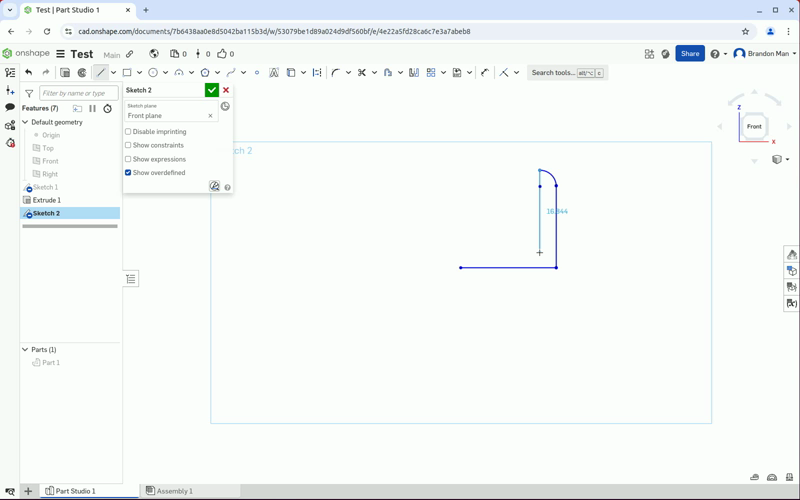
key_down(shift)
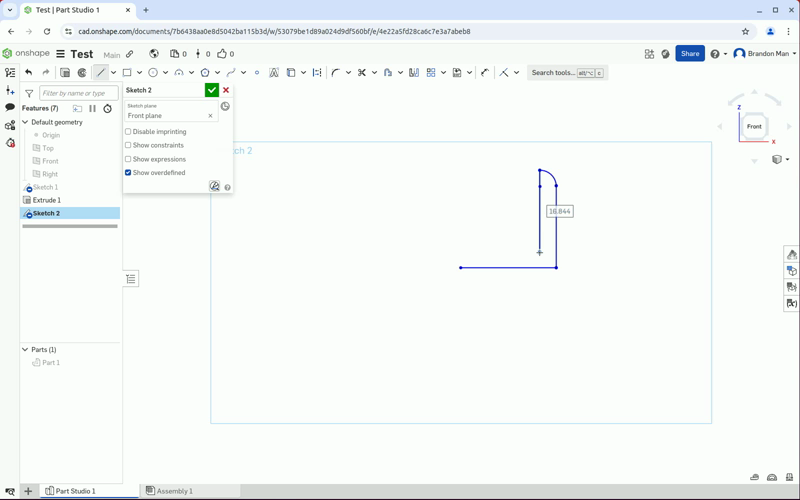
mouse_move(569, 252)
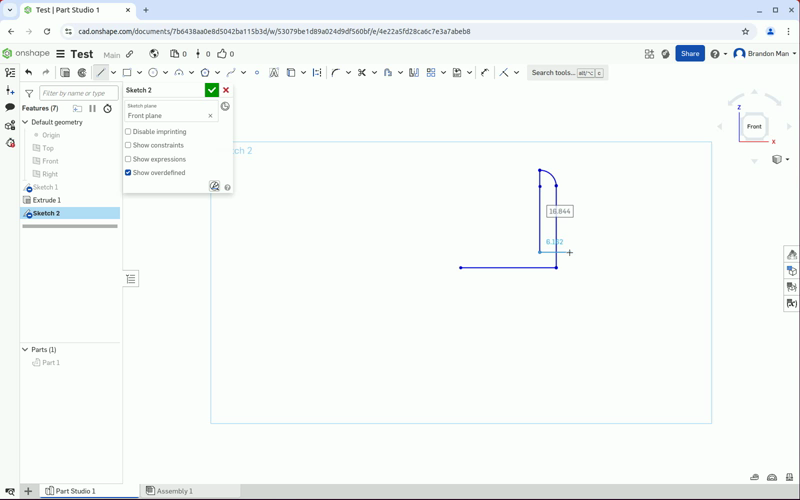
mouse_move(492, 252)
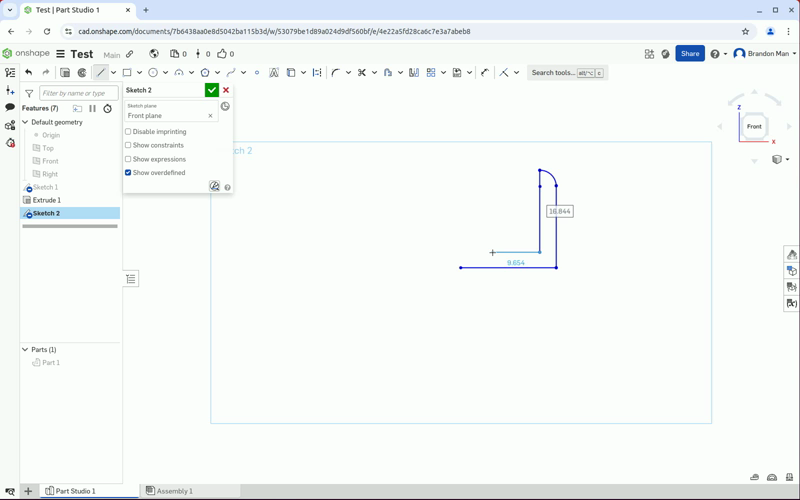
click(492, 252)
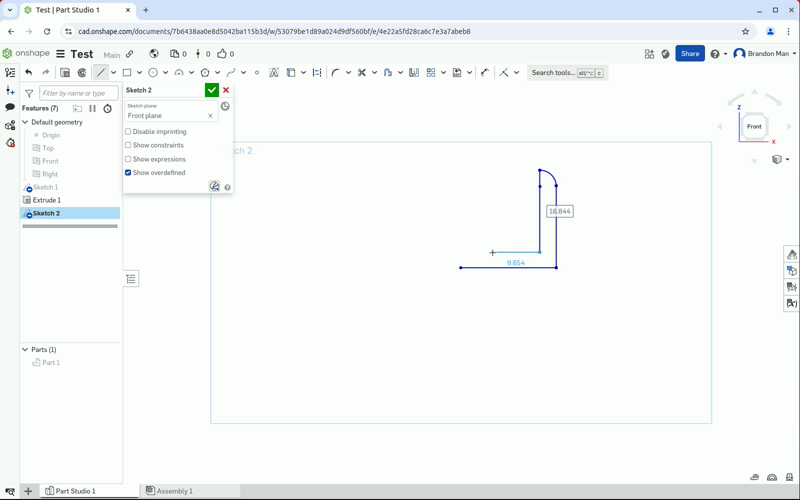
key_up(shift)
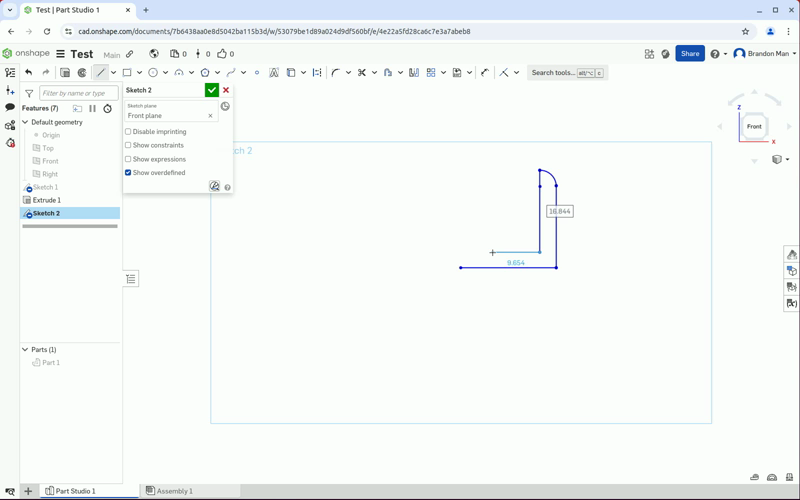
key_down(shift)
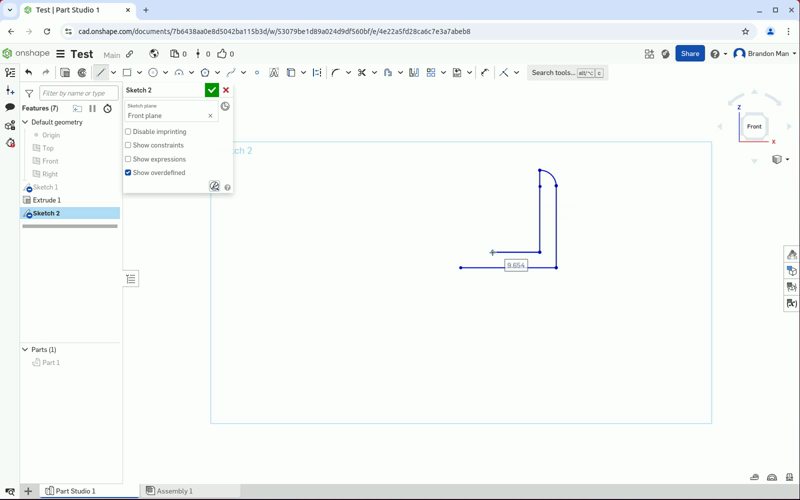
mouse_move(522, 252)
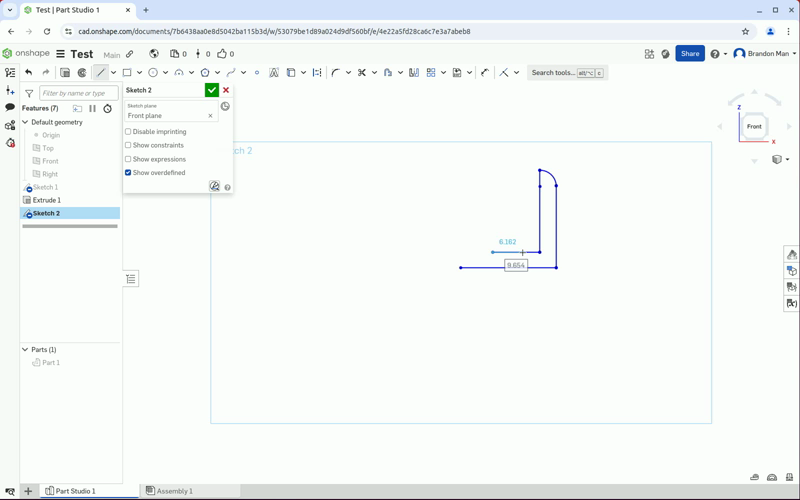
mouse_move(492, 235)
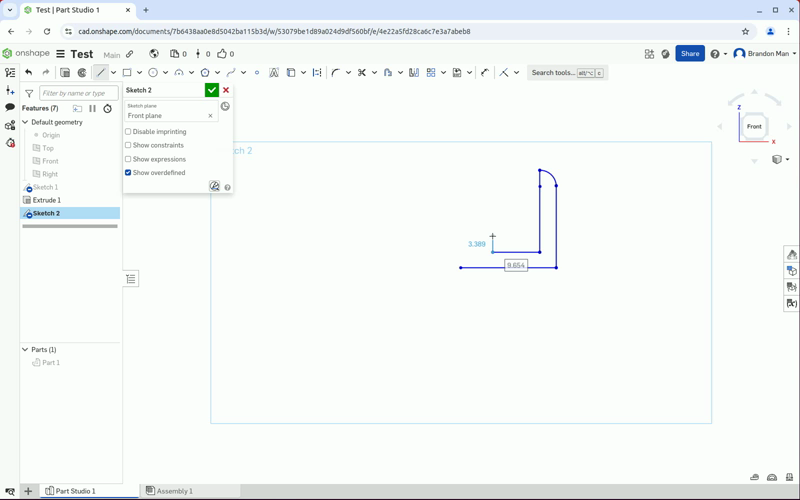
click(492, 235)
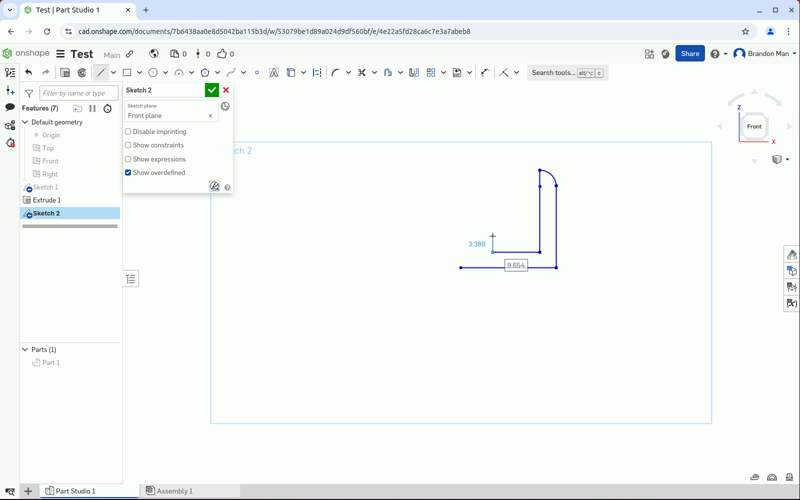
key_up(shift)
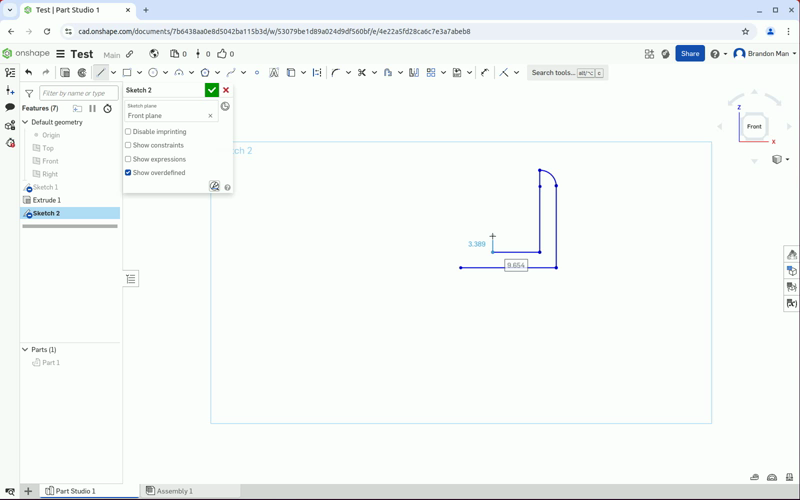
key_down(shift)
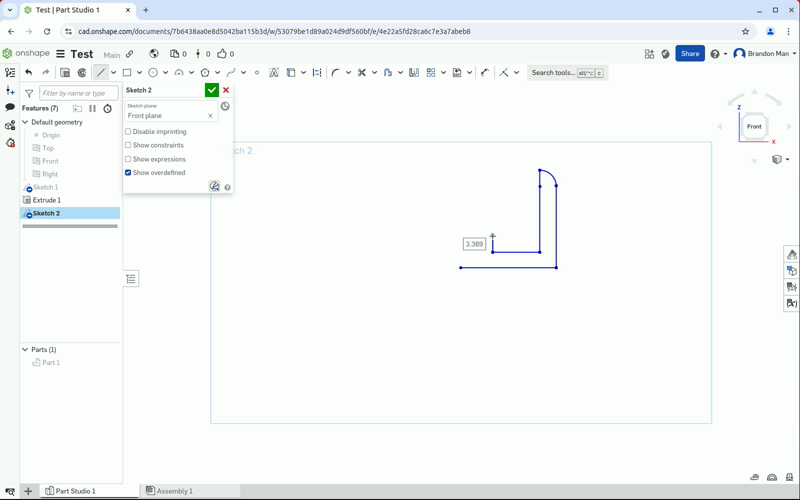
mouse_move(522, 235)
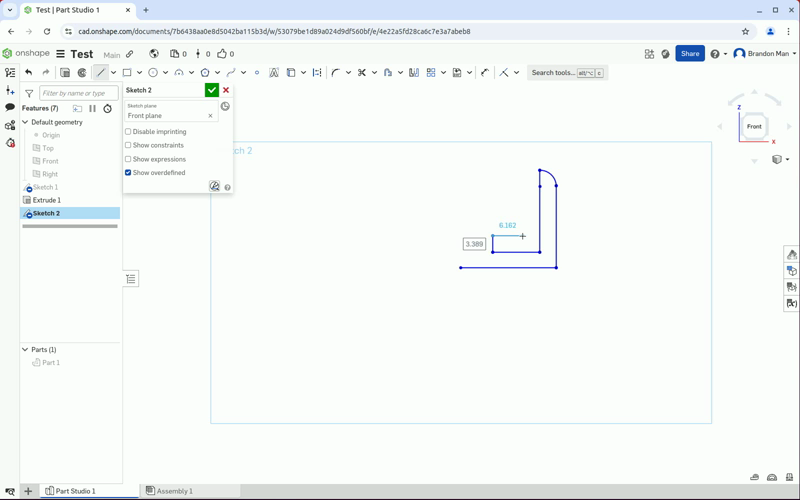
mouse_move(460, 235)
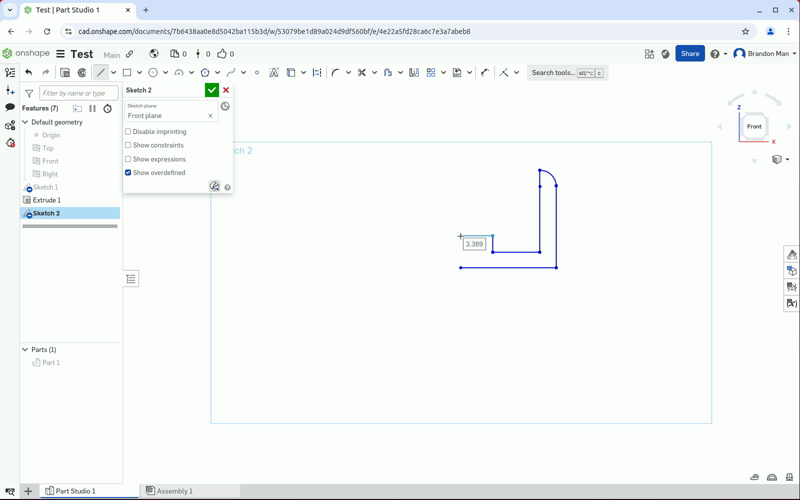
click(460, 235)
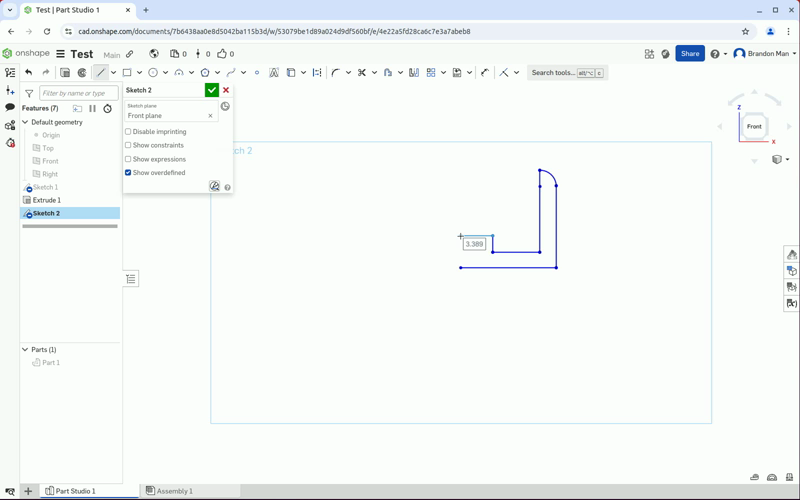
key_up(shift)
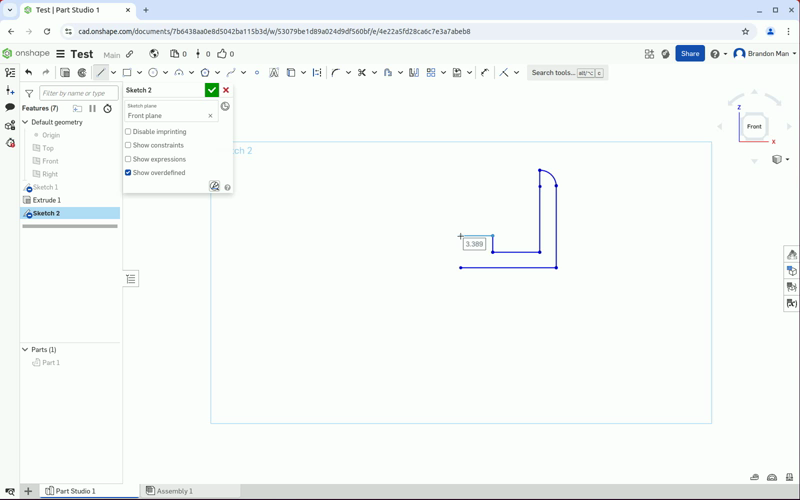
mouse_move(490, 235)
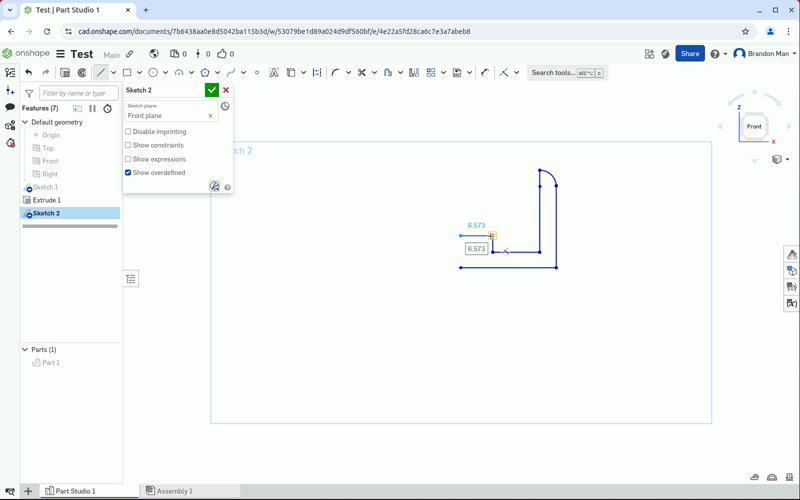
key_down(shift)
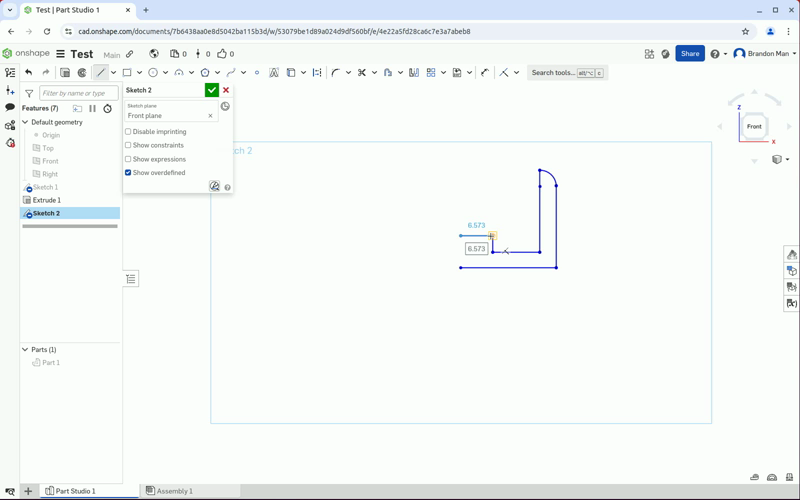
mouse_move(460, 267)
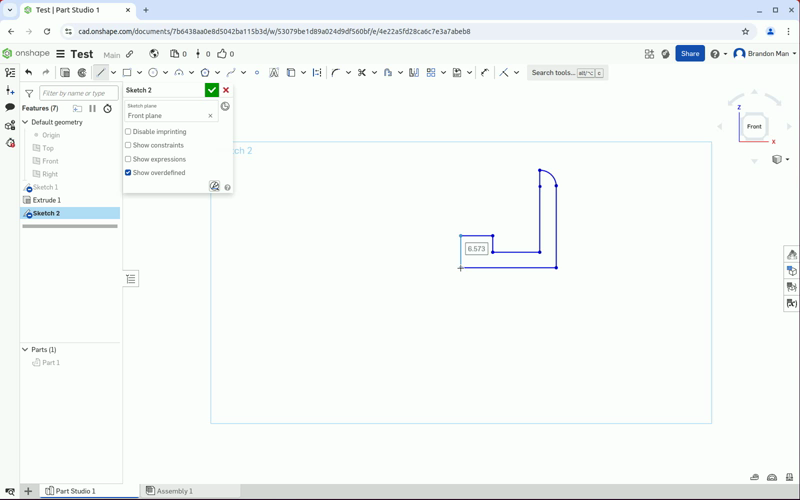
key_up(shift)
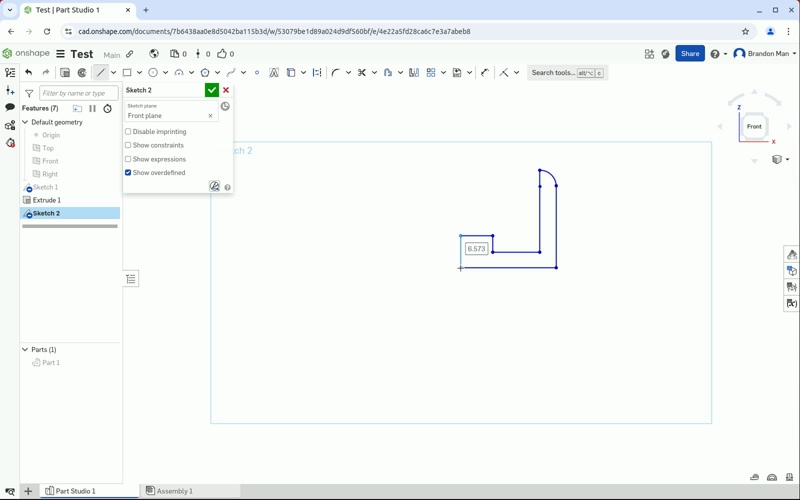
click(460, 267)
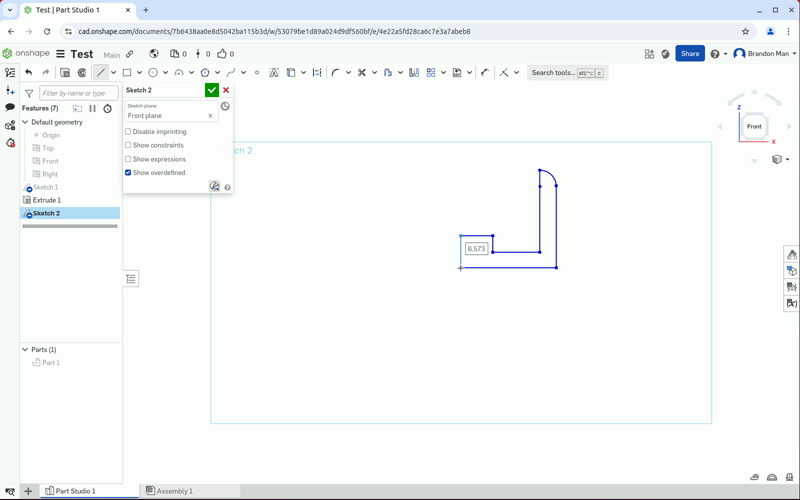
key(esc)
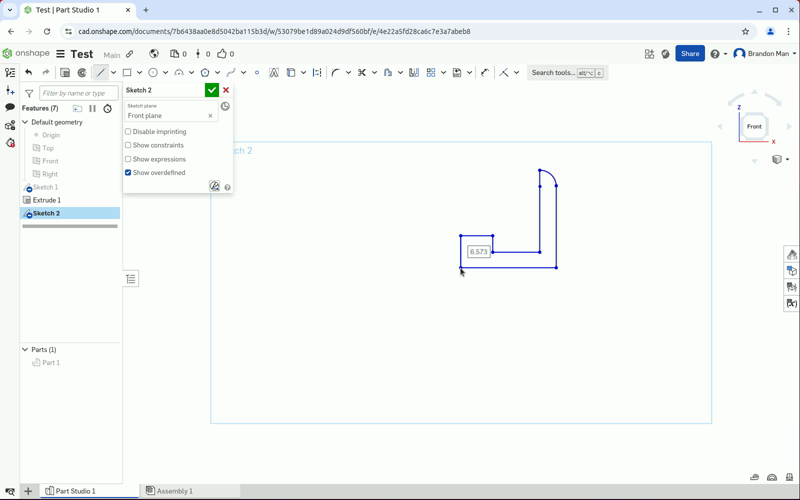
mouse_move(484, 248)
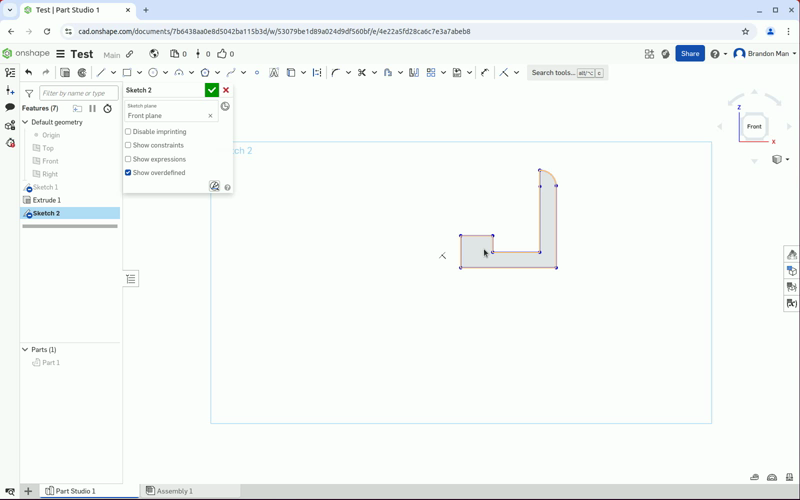
click(484, 248)
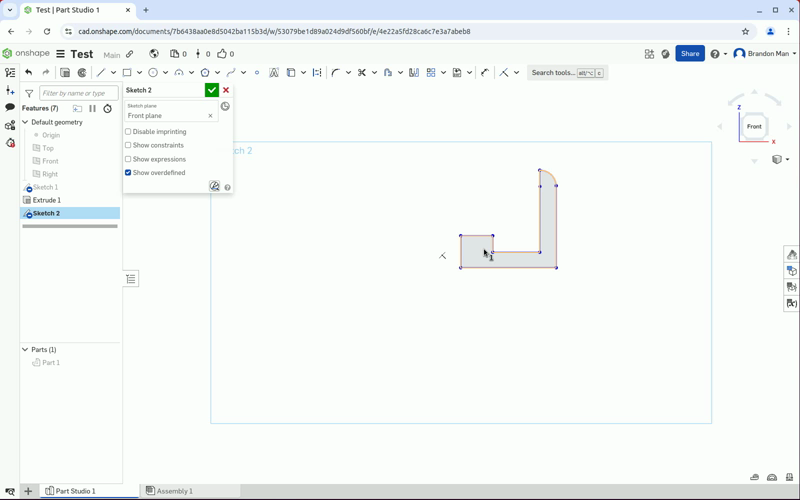
mouse_move(73, 352)
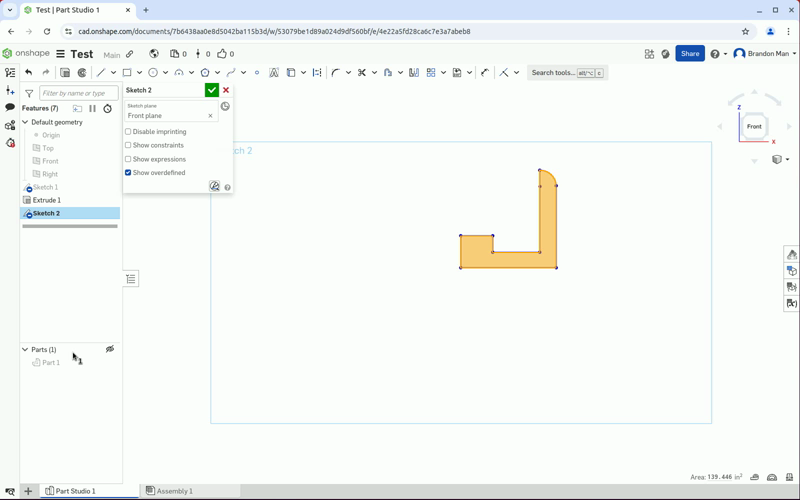
key(shift+y)
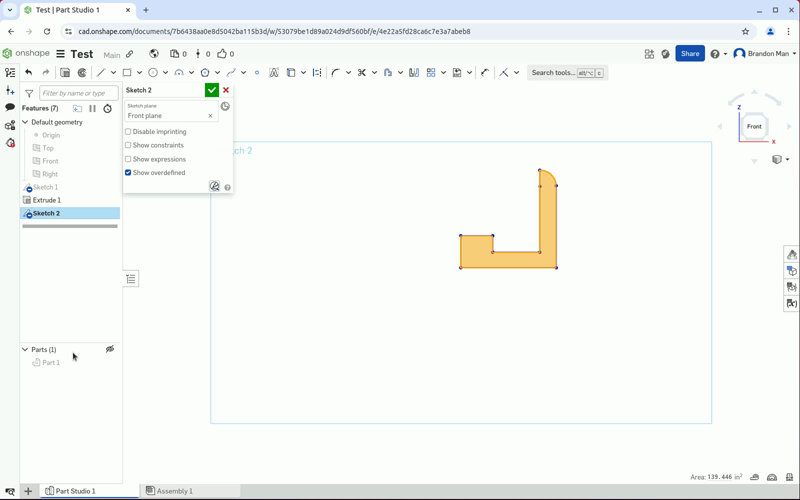
key(shift+e)
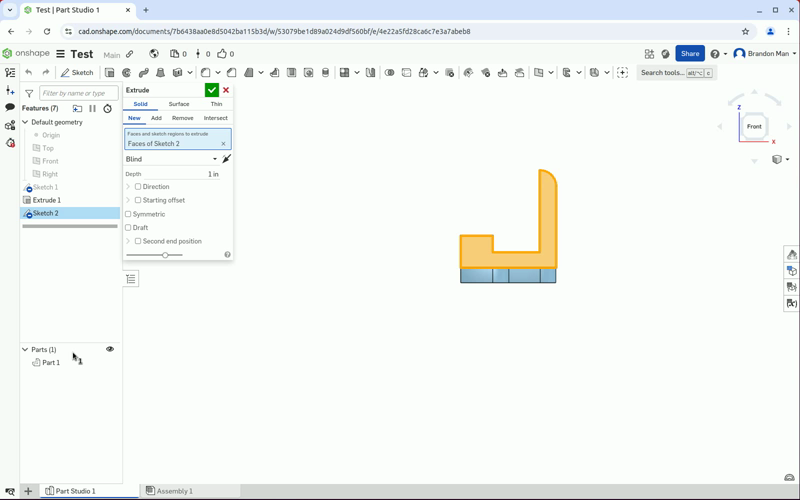
mouse_move(143, 106)
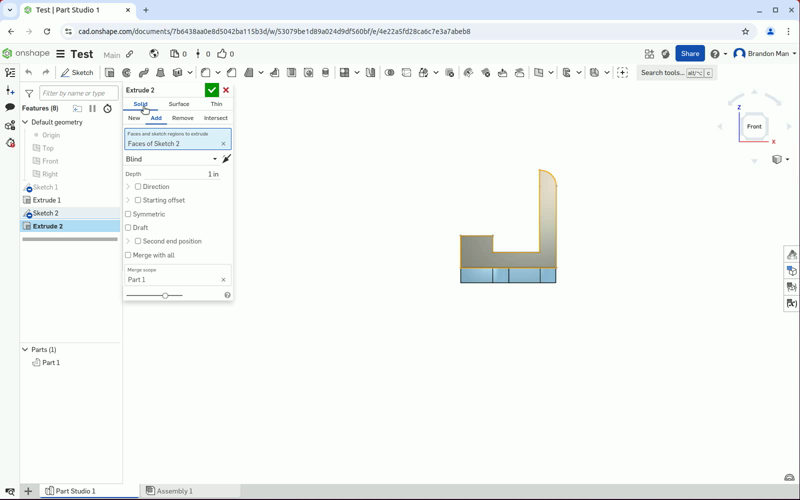
click(143, 106)
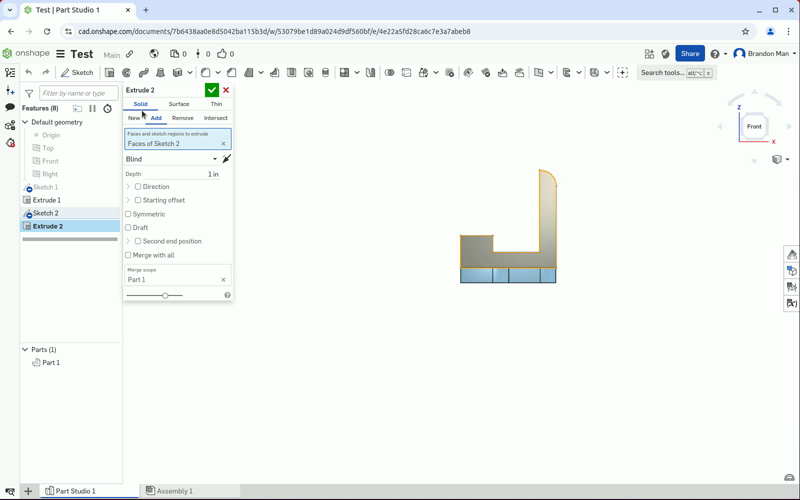
mouse_move(137, 120)
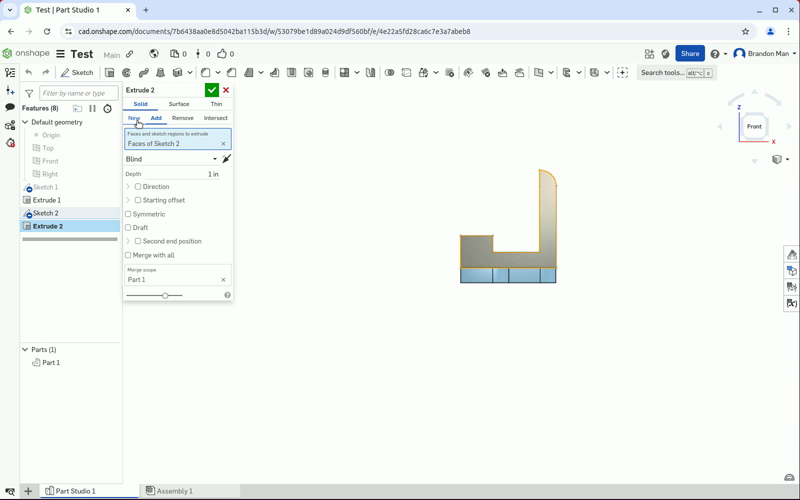
click(137, 120)
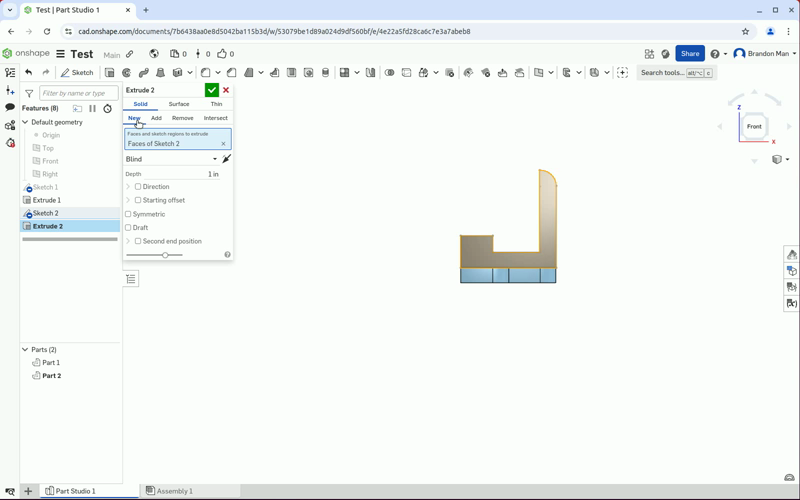
key(tab, 4)
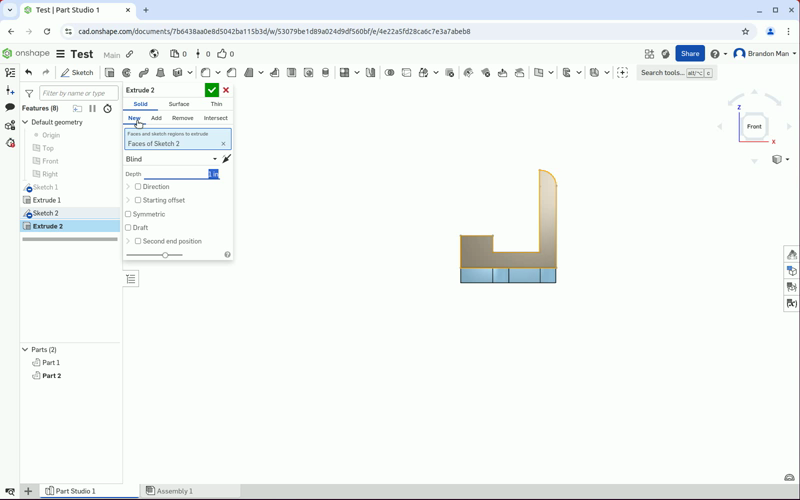
text(3.129)
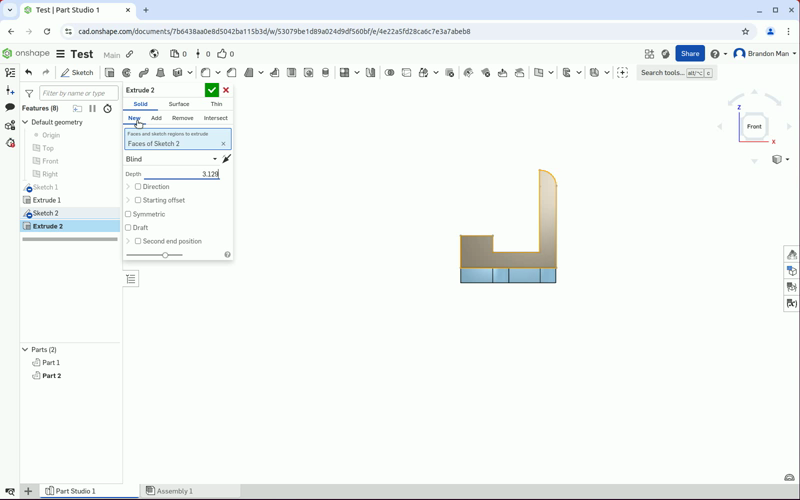
key(enter)
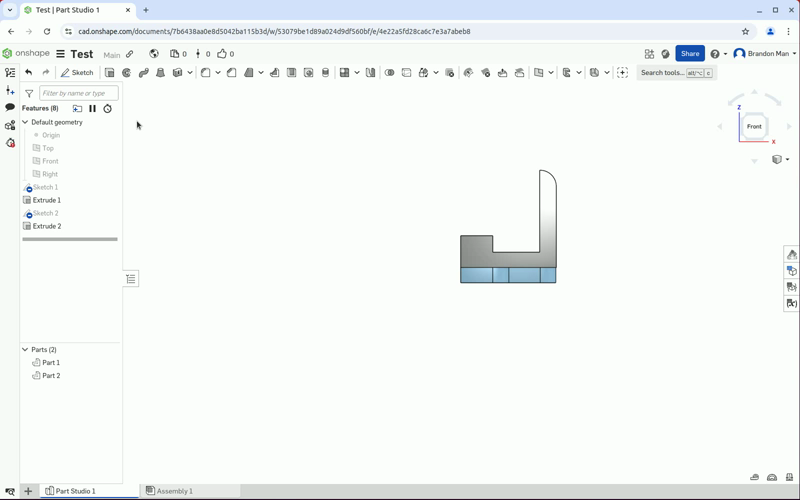
key(shift+h)
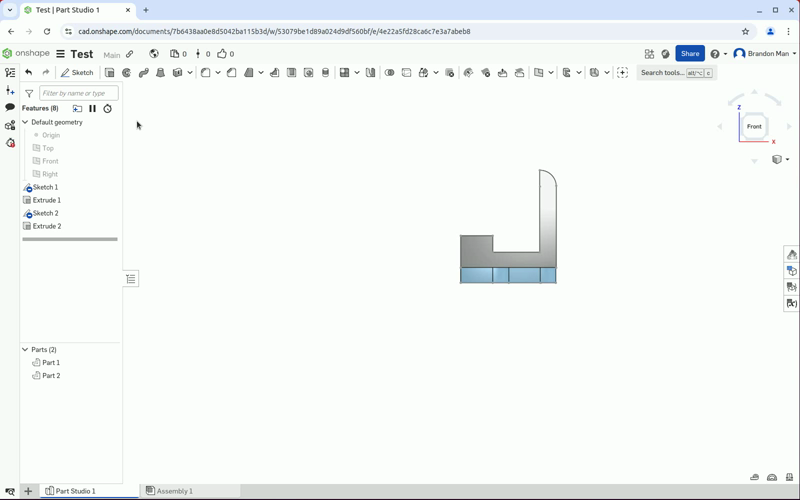
key(shift+h)
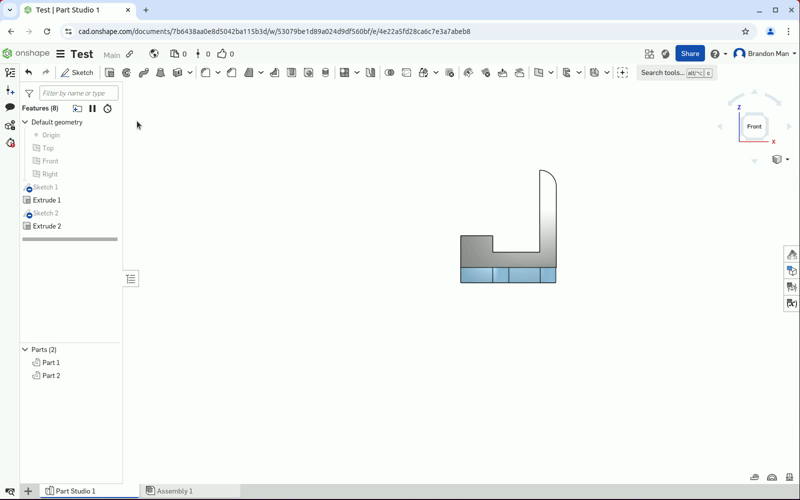
mouse_move(73, 189)
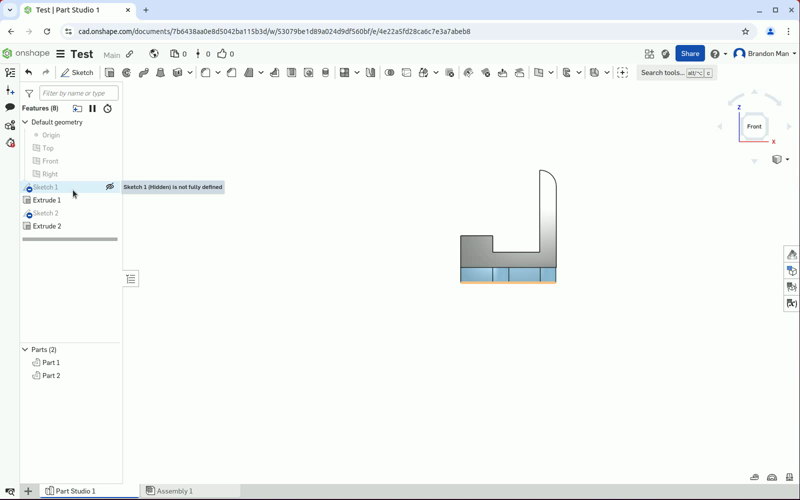
click(73, 189)
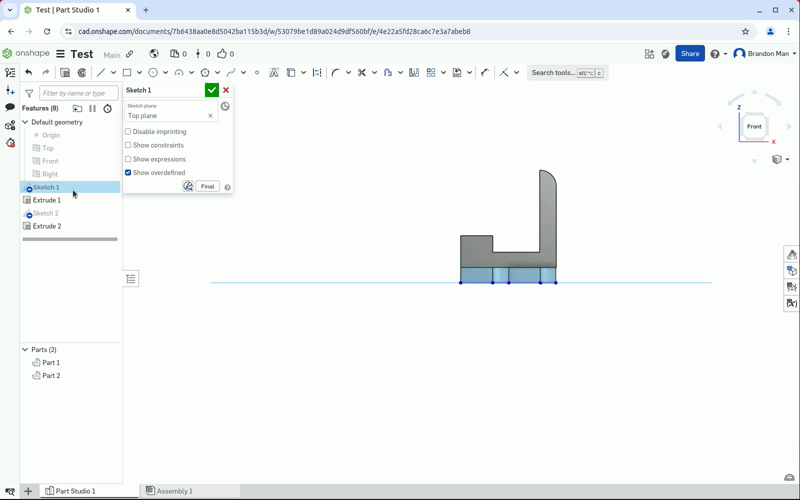
mouse_move(229, 92)
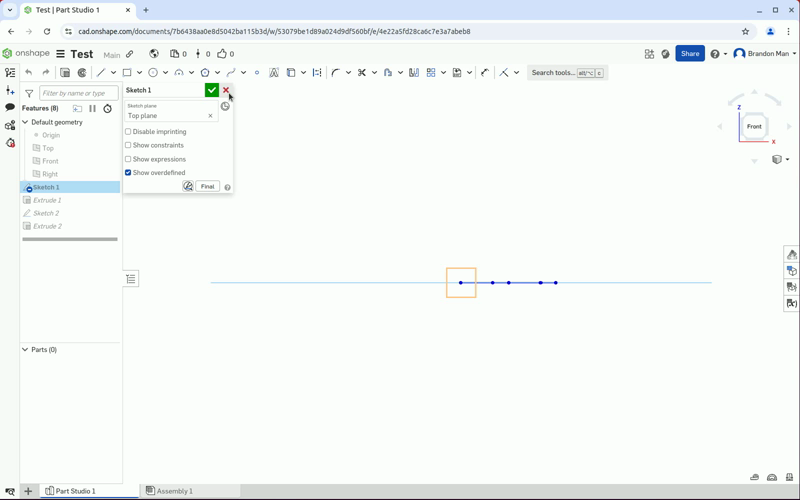
click(229, 92)
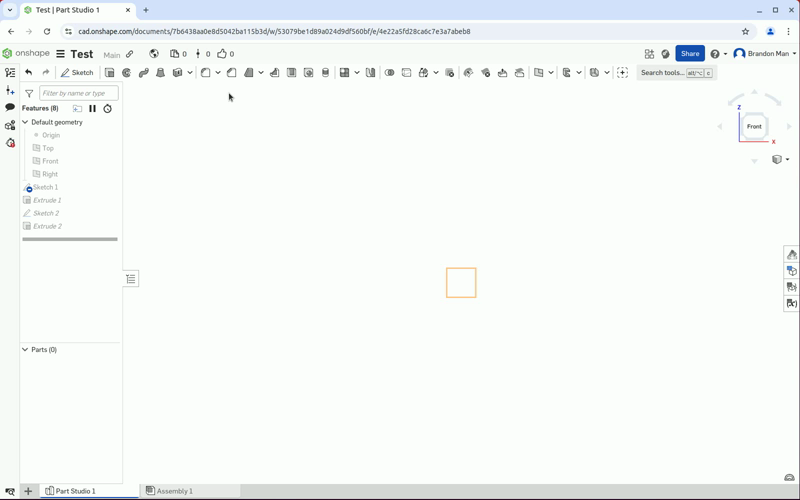
mouse_move(73, 352)
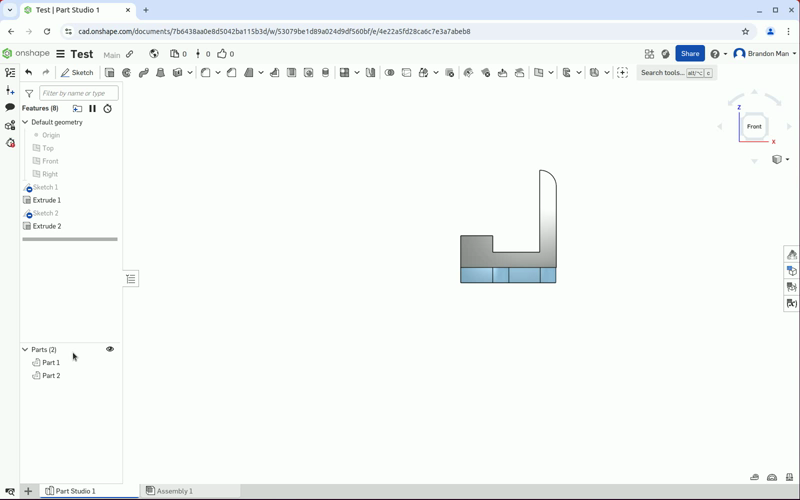
key(y)
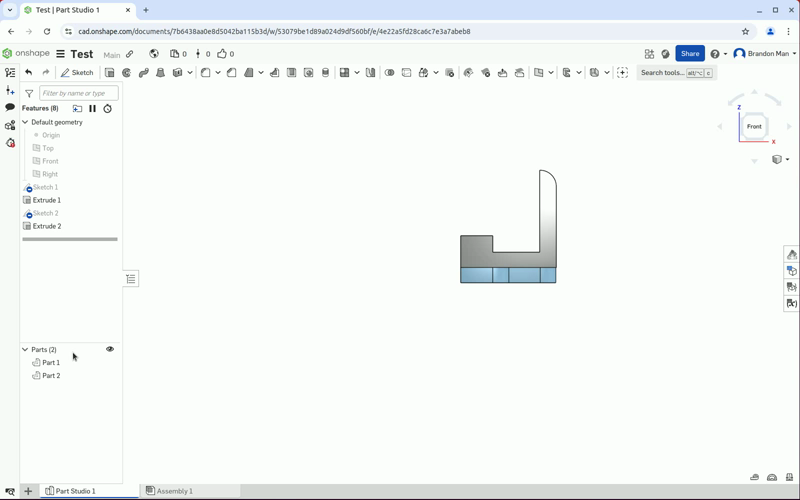
key(shift+p)
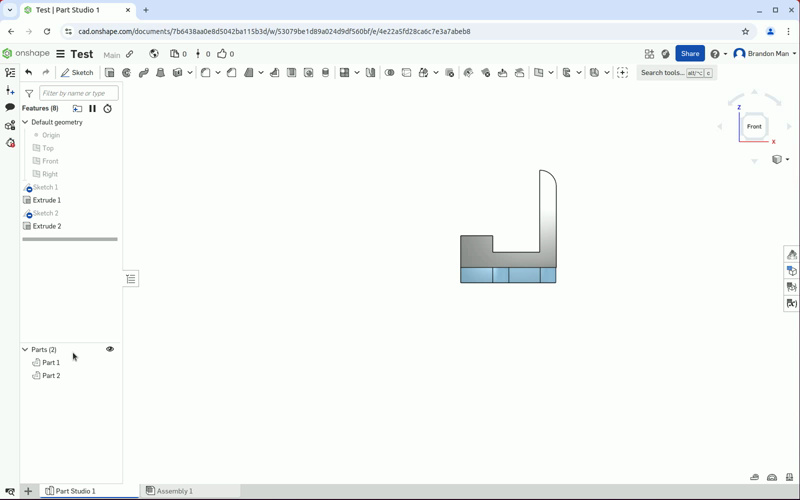
key(space)
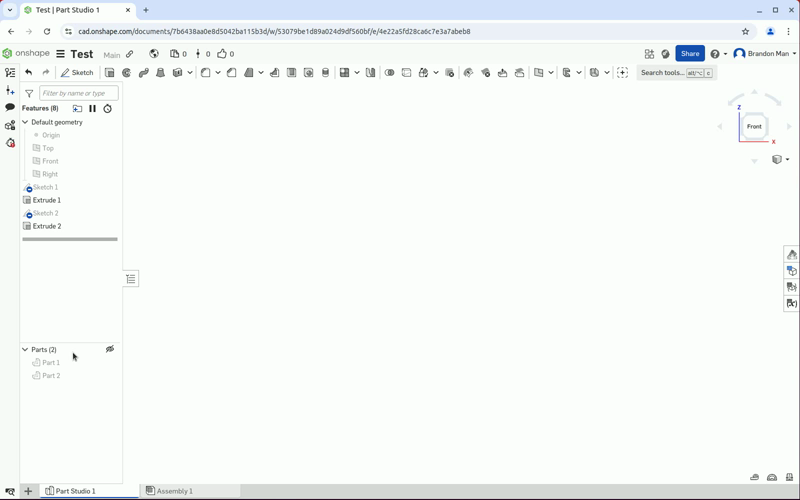
key_down(shift)
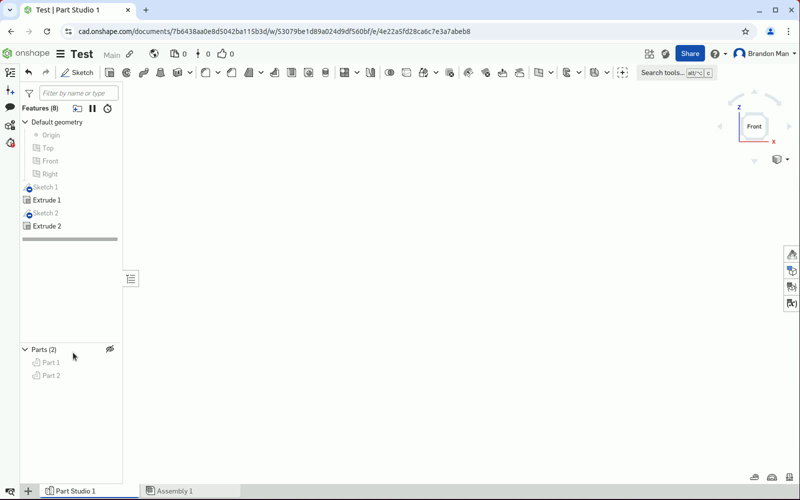
key(left)
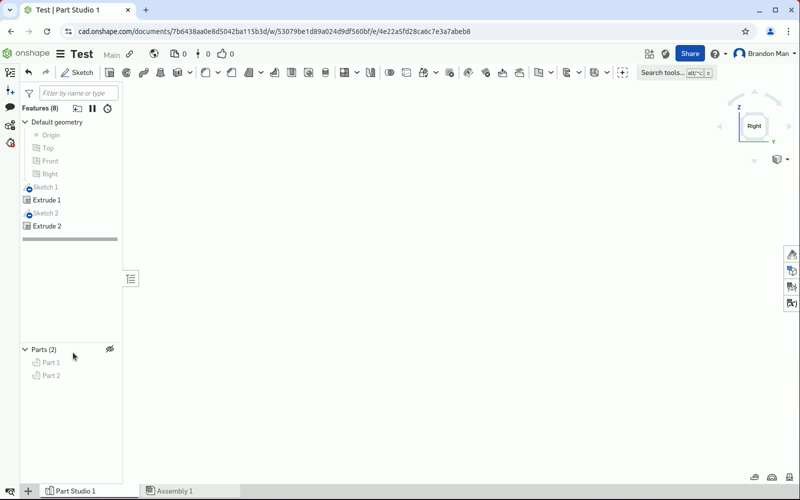
key_up(shift)
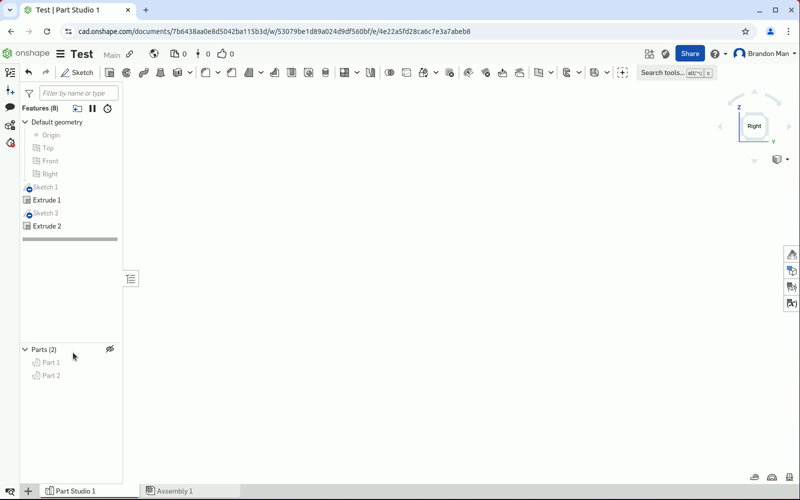
mouse_move(73, 352)
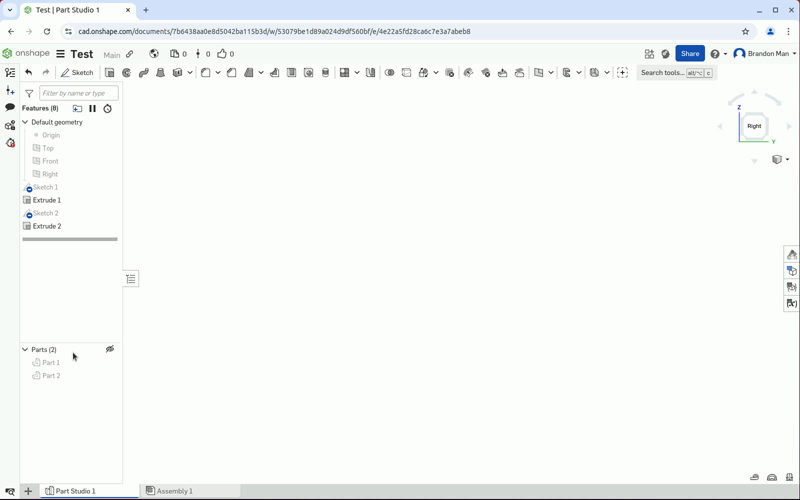
key(shift+y)
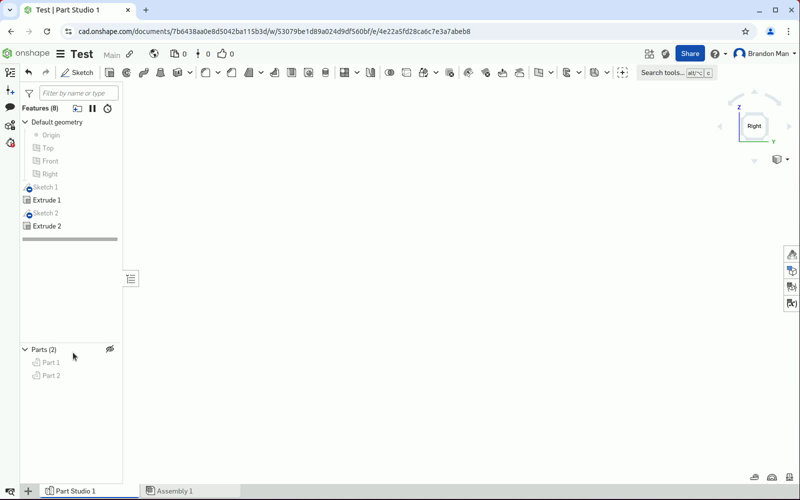
key(shift+s)
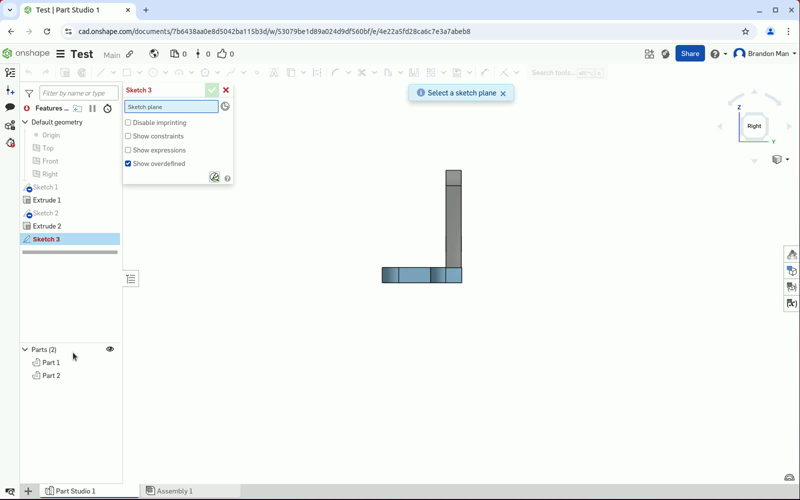
mouse_move(73, 176)
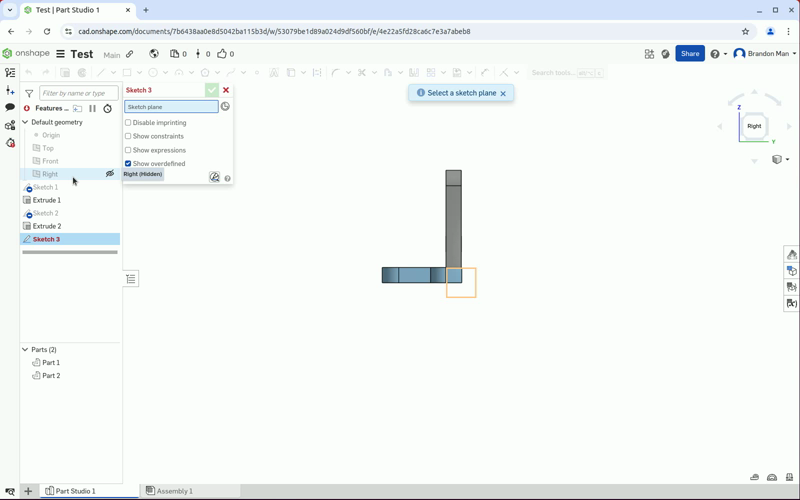
click(73, 176)
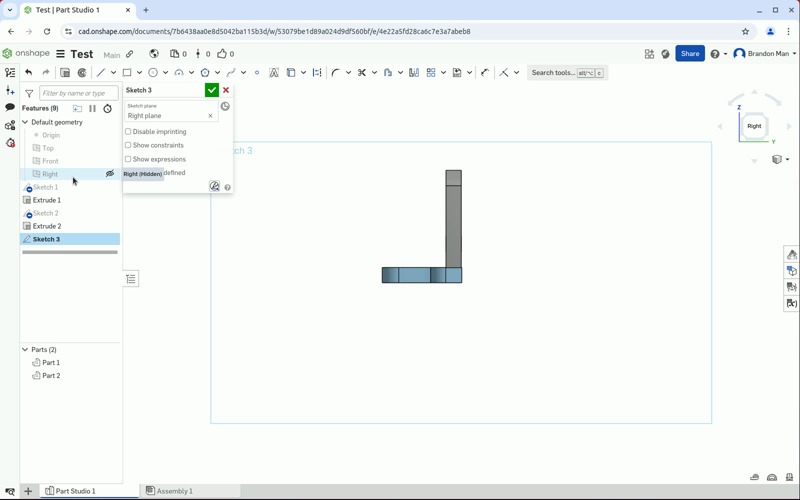
mouse_move(73, 352)
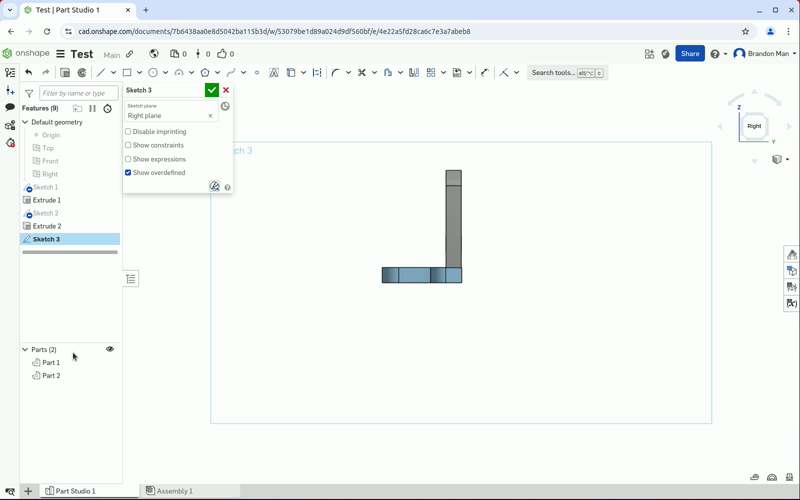
key(y)
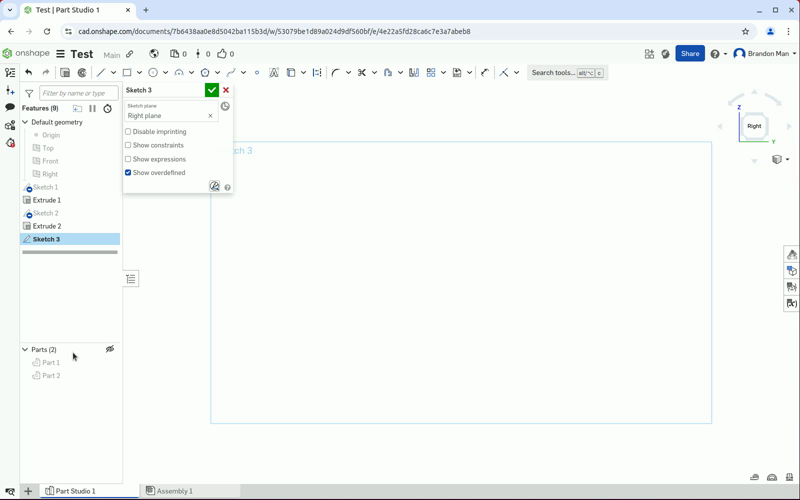
key(l)
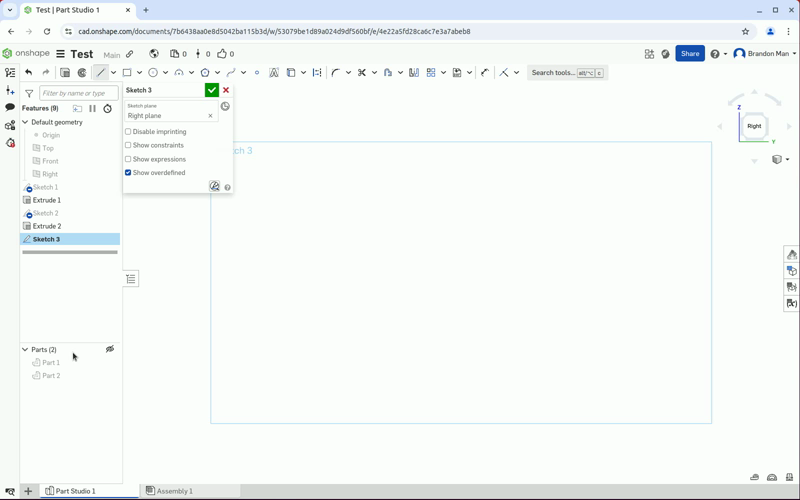
key_down(shift)
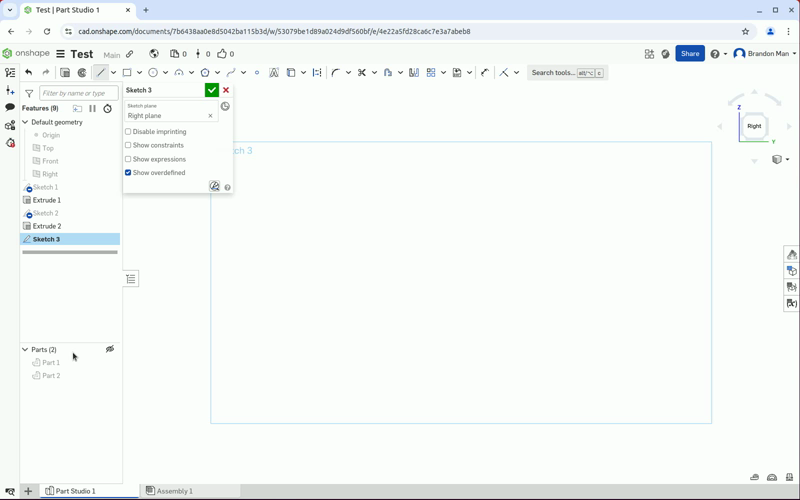
mouse_move(382, 267)
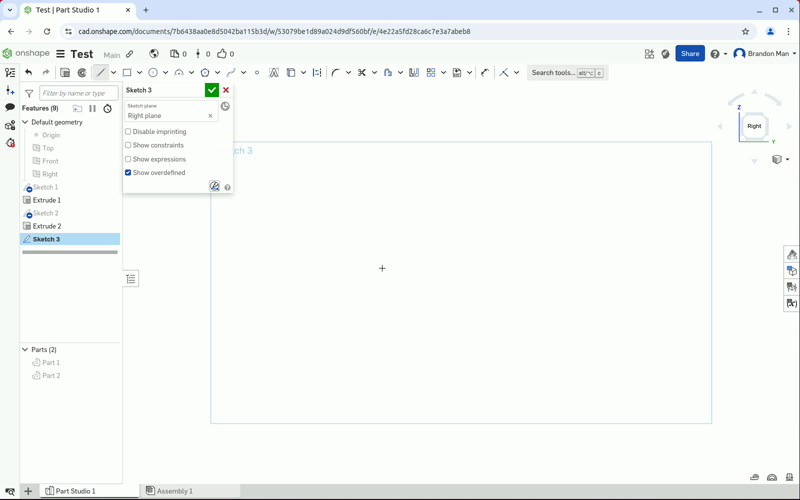
click(382, 267)
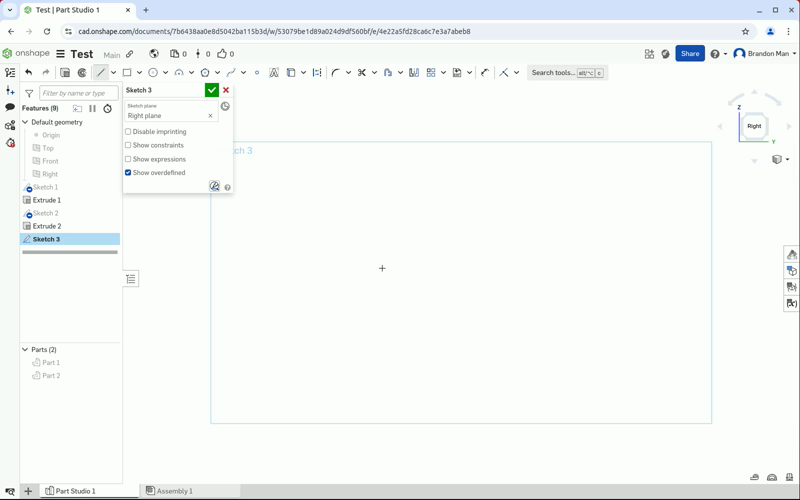
key_up(shift)
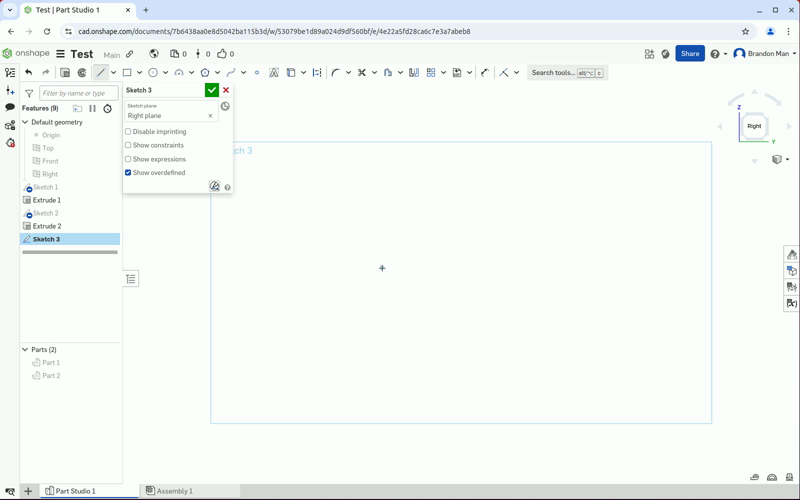
key_down(shift)
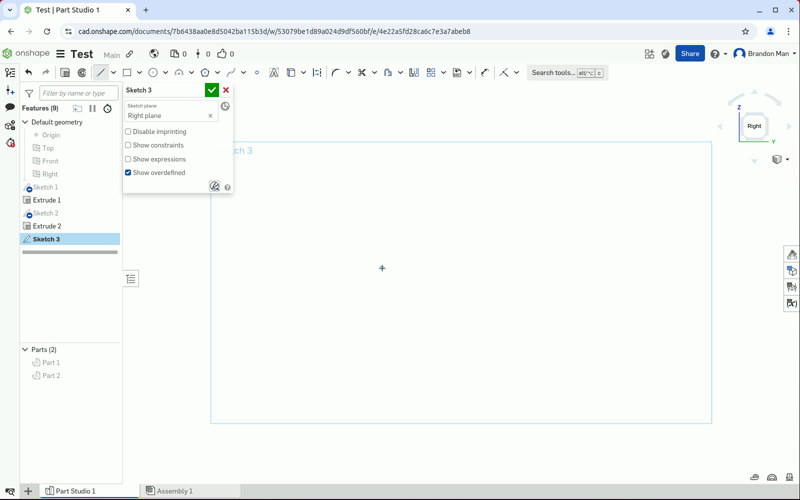
mouse_move(446, 267)
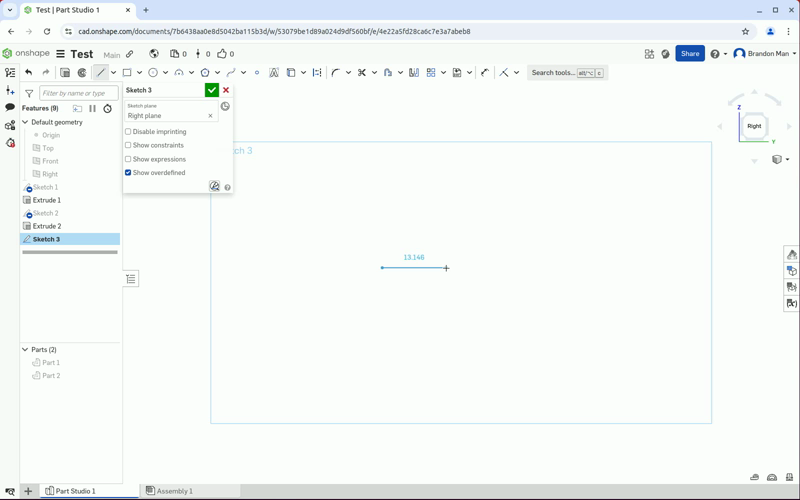
click(446, 267)
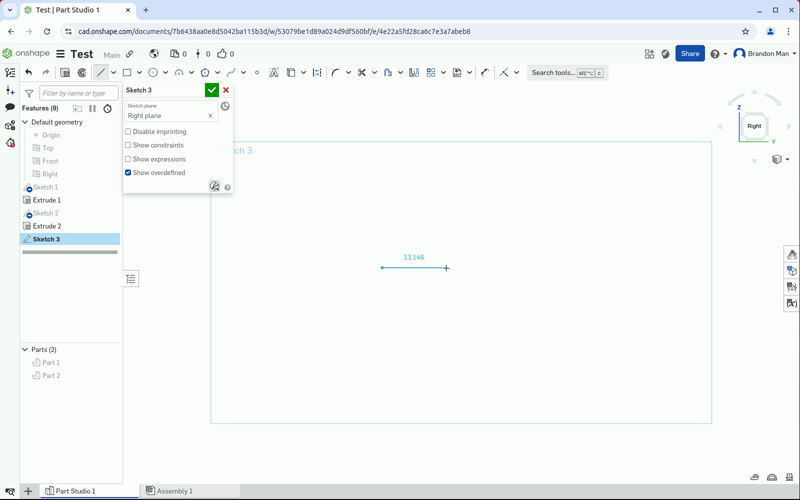
key_up(shift)
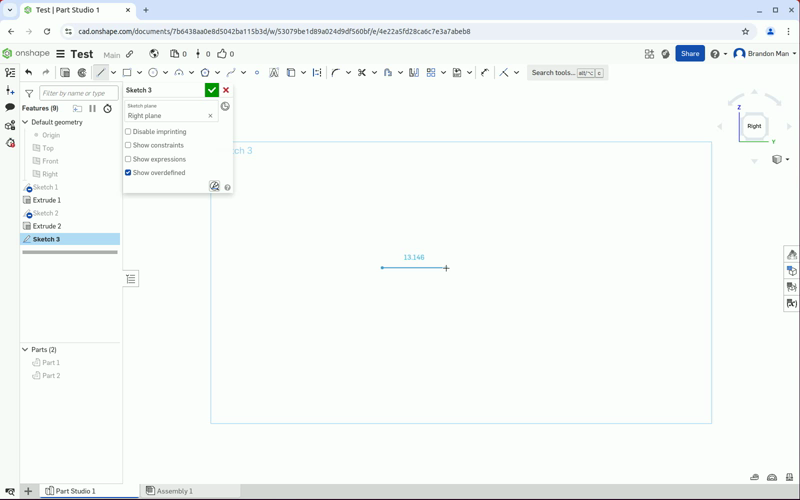
key_down(shift)
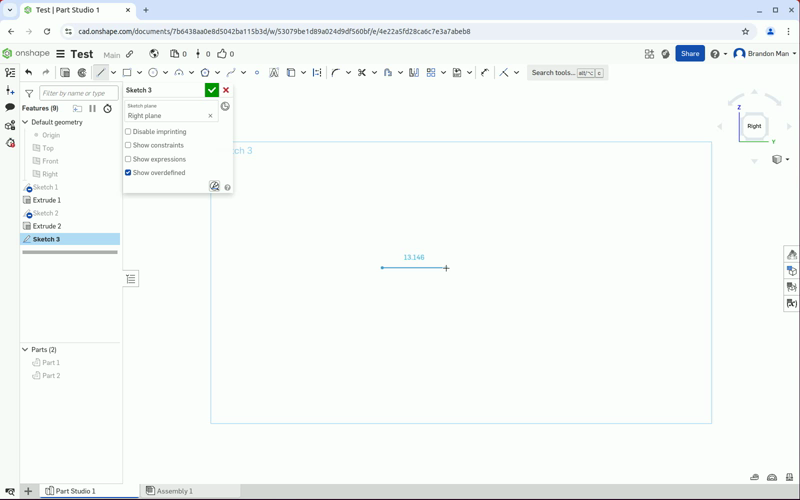
mouse_move(476, 267)
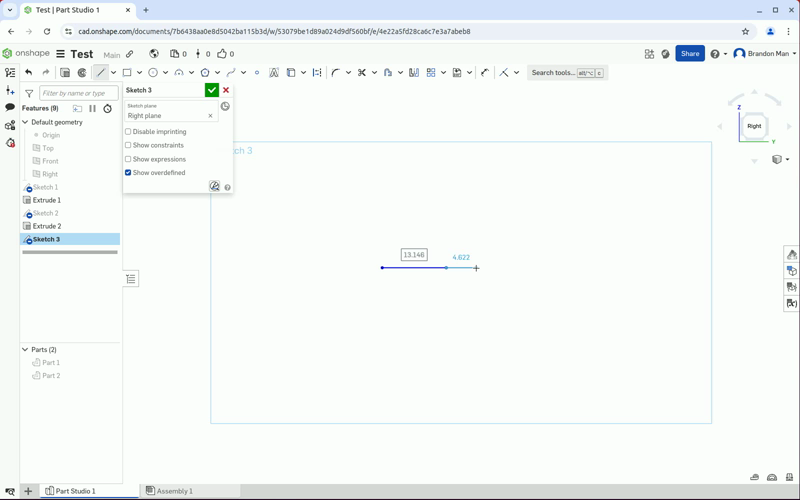
mouse_move(446, 235)
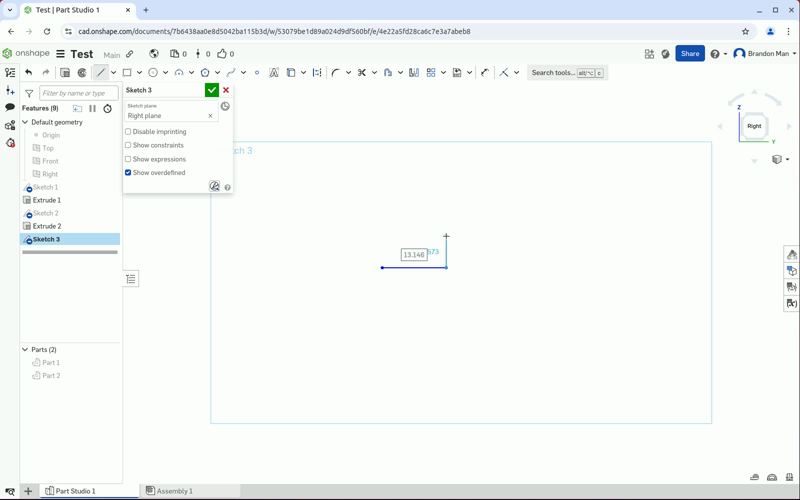
click(446, 235)
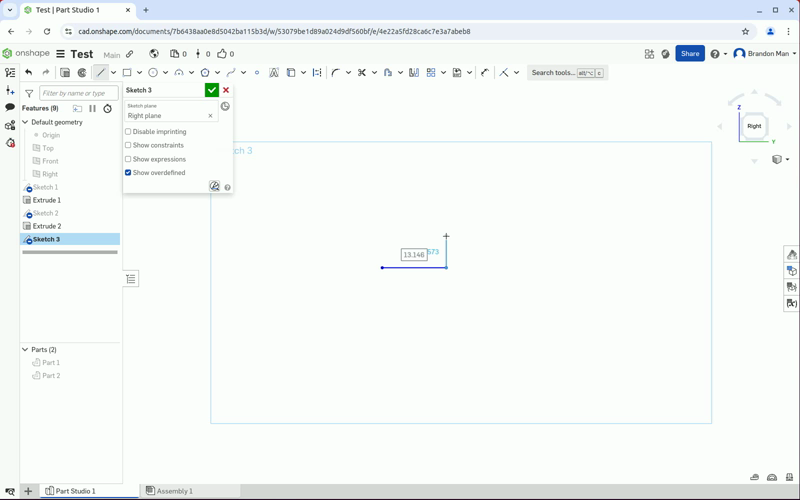
key_up(shift)
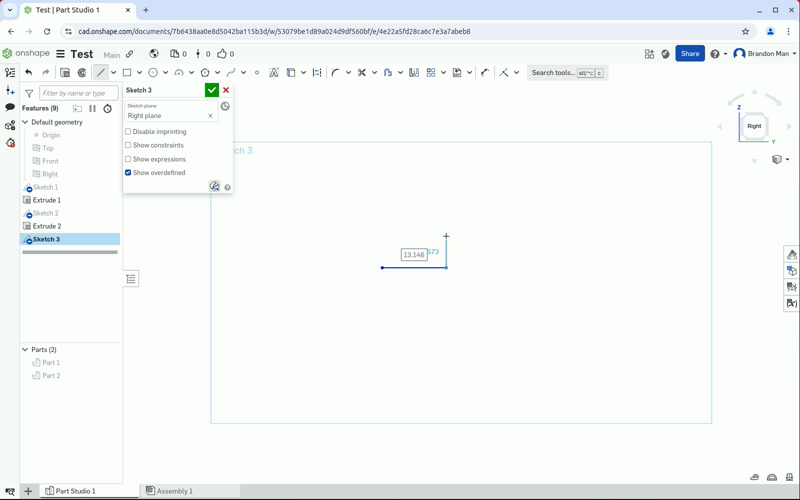
key_down(shift)
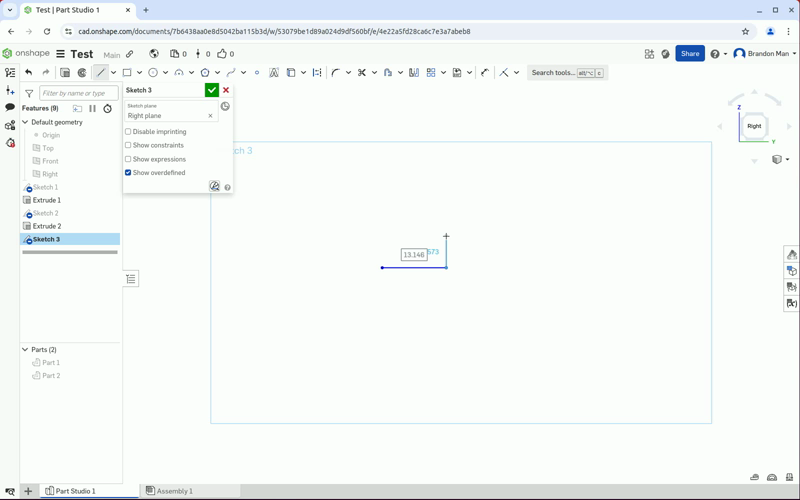
mouse_move(382, 267)
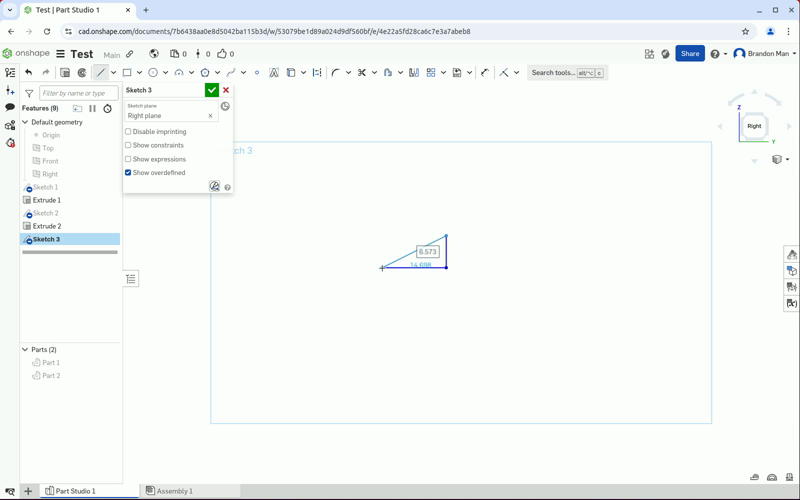
key_up(shift)
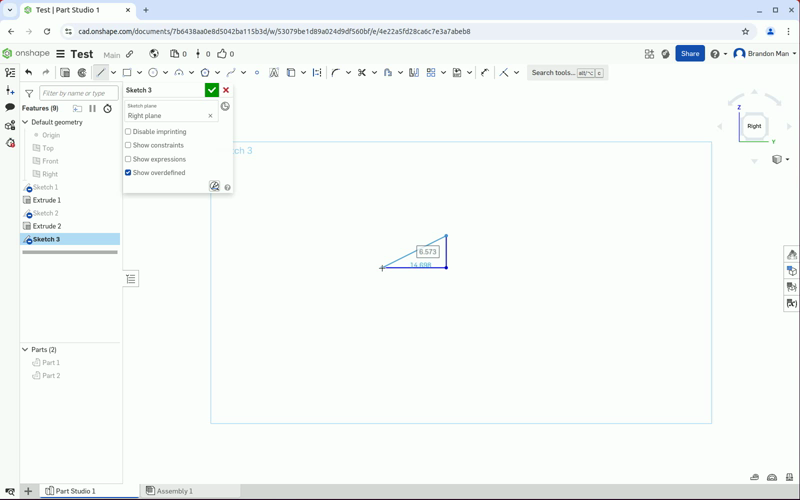
click(382, 267)
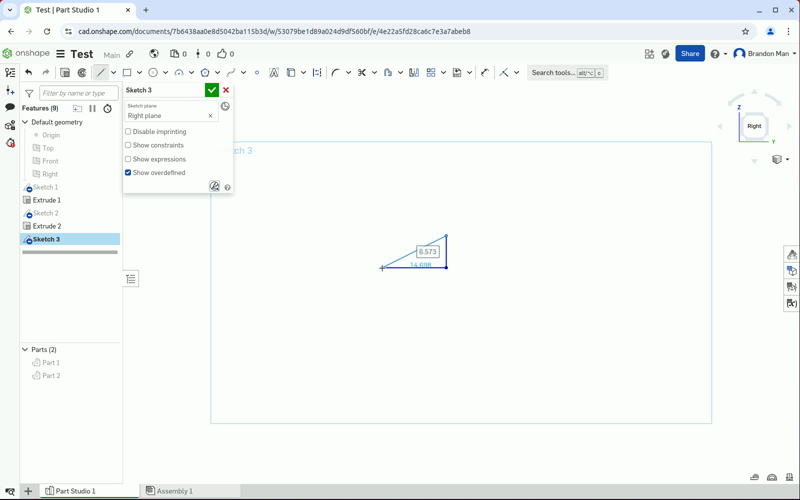
key(esc)
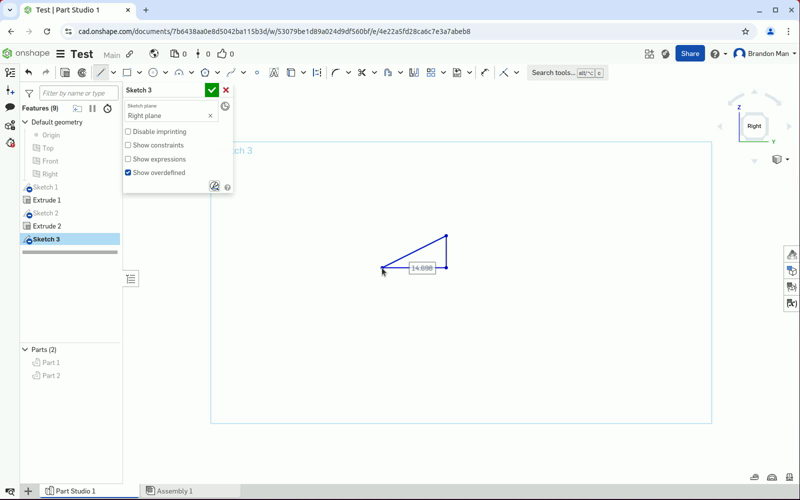
mouse_move(409, 264)
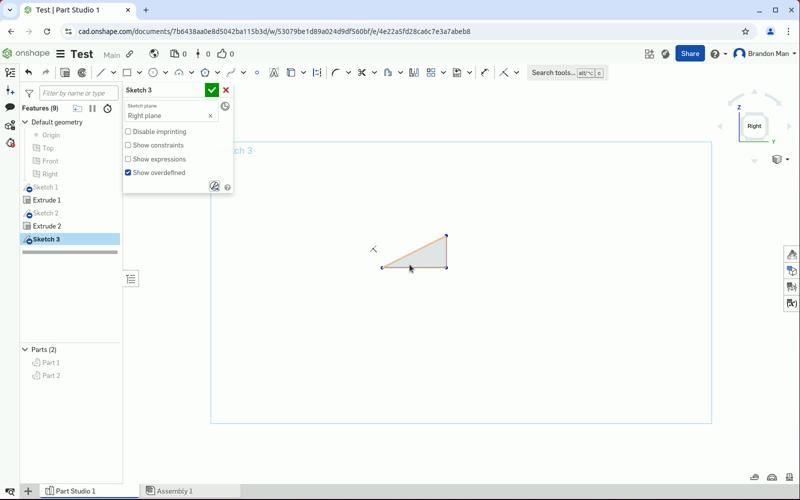
scroll(6)
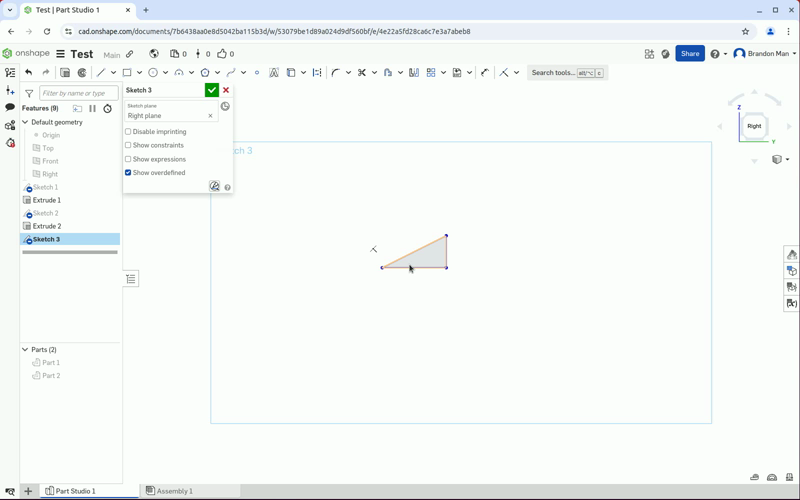
scroll(6)
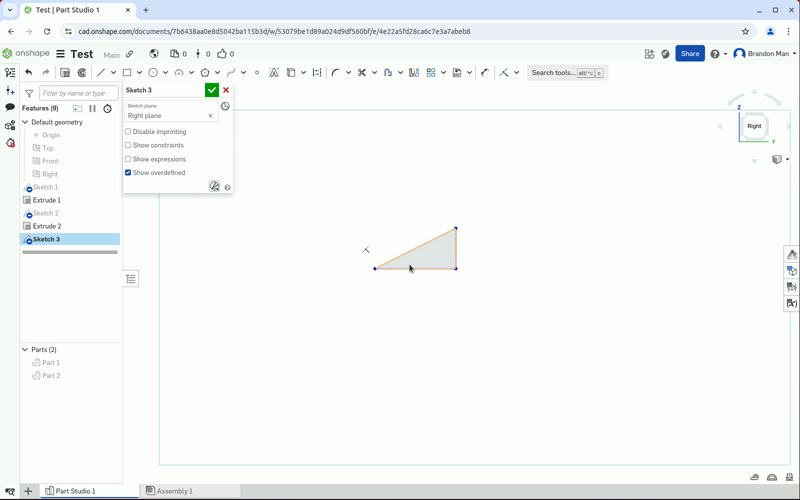
scroll(6)
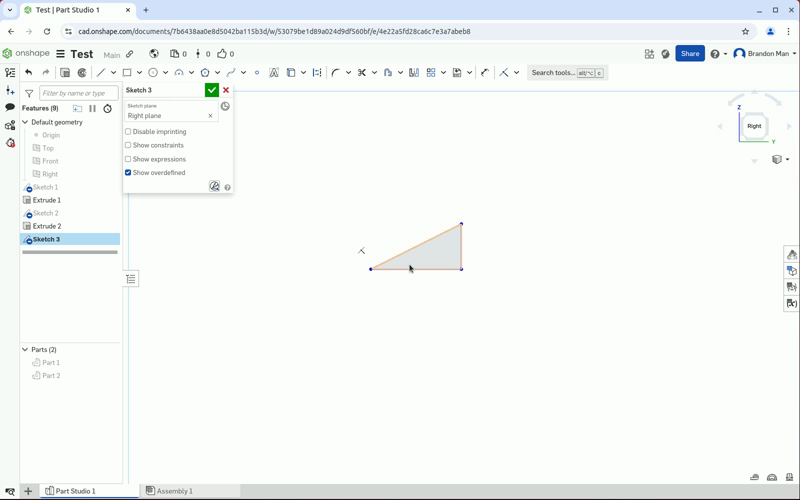
scroll(6)
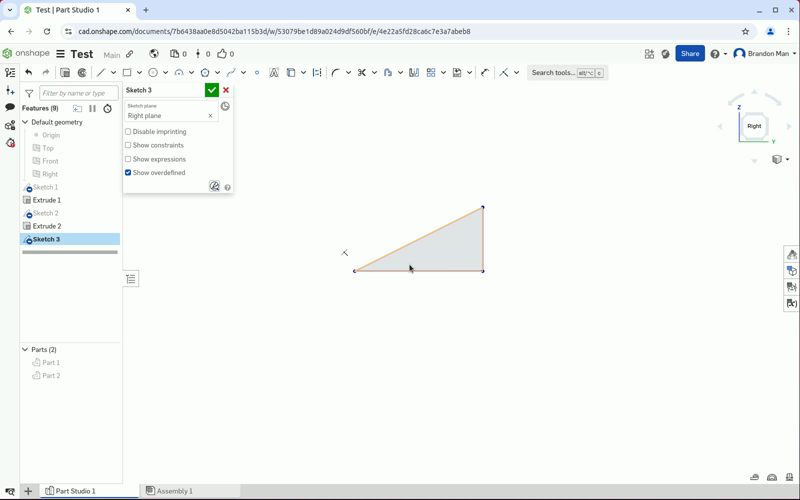
scroll(6)
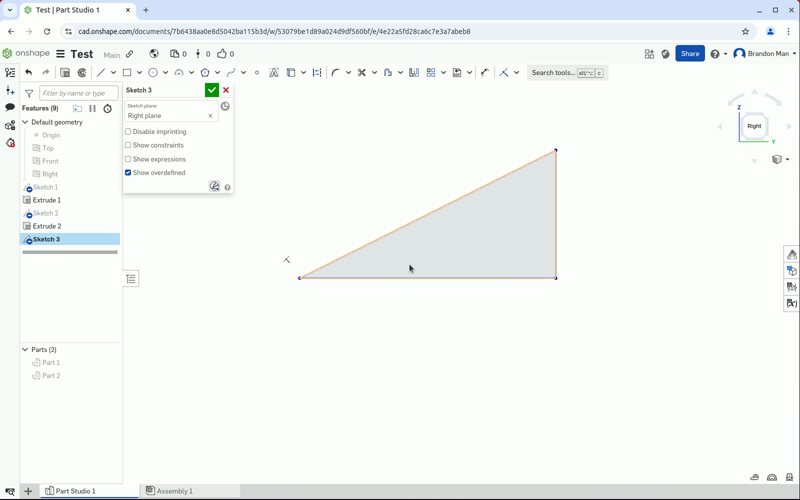
scroll(6)
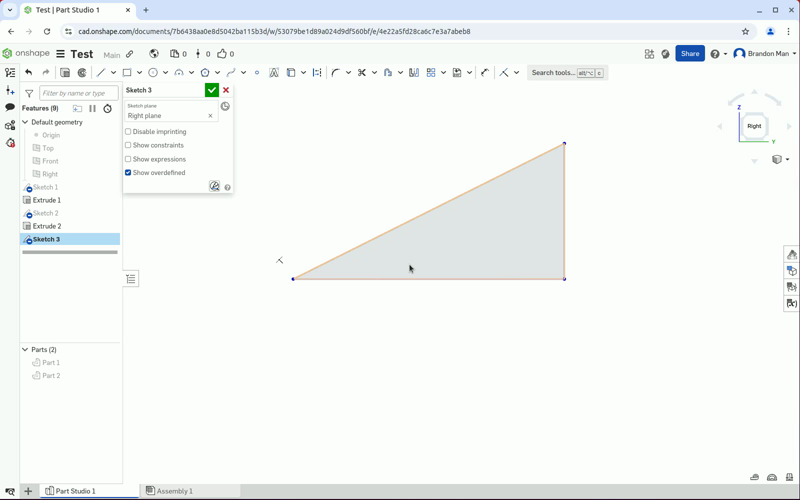
scroll(6)
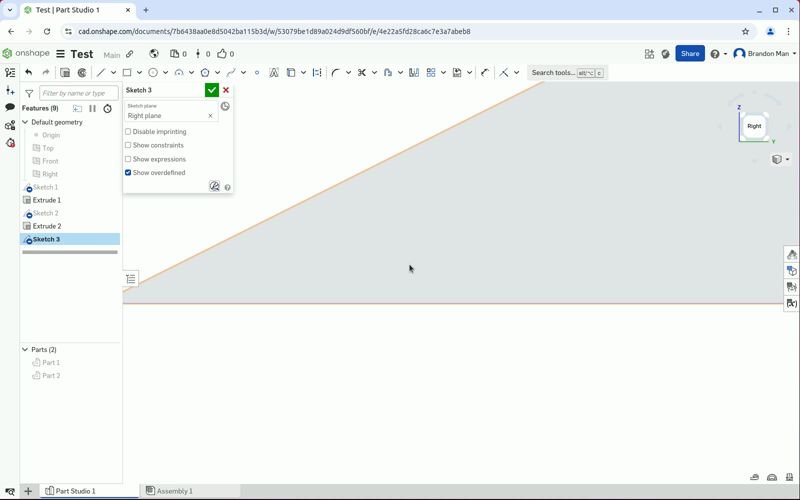
click(409, 264)
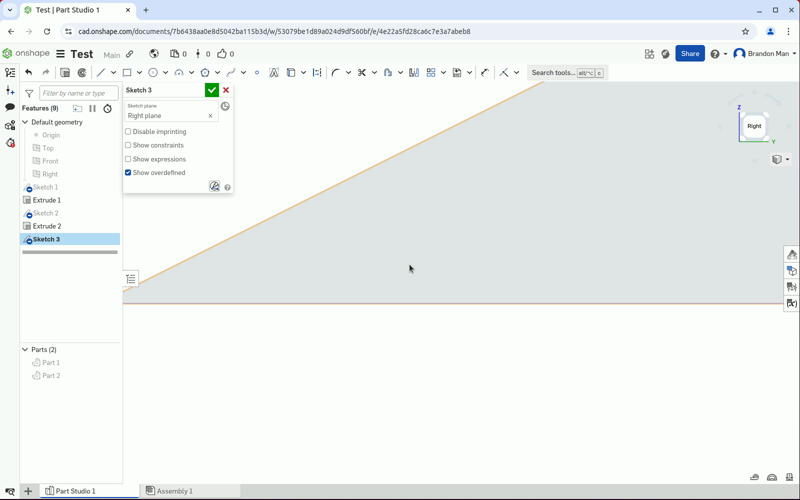
scroll(-6)
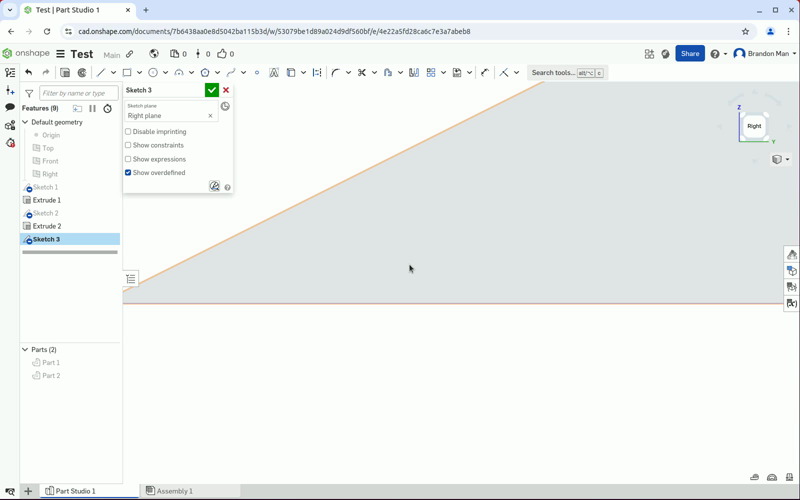
scroll(-6)
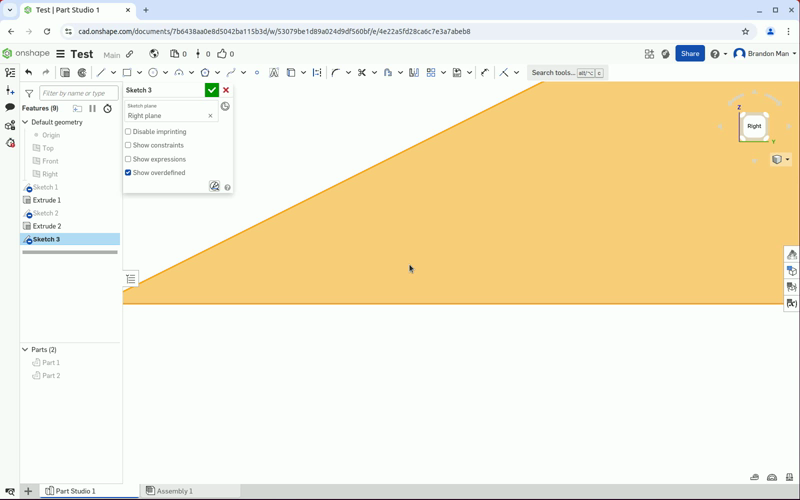
scroll(-6)
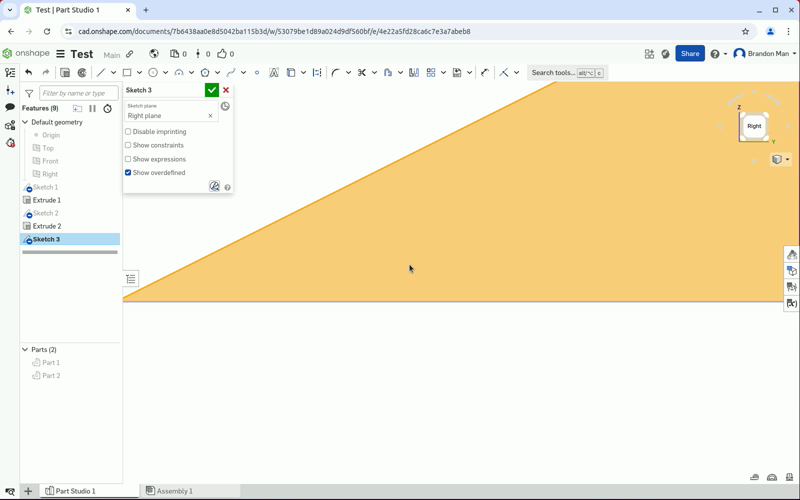
scroll(-6)
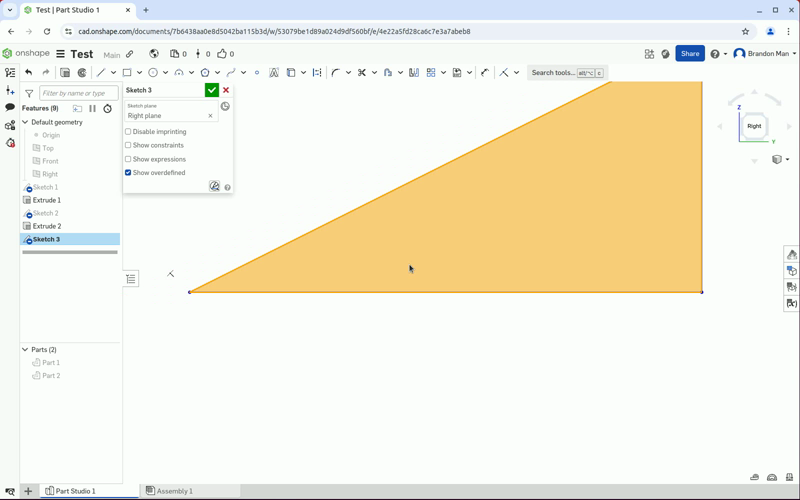
scroll(-6)
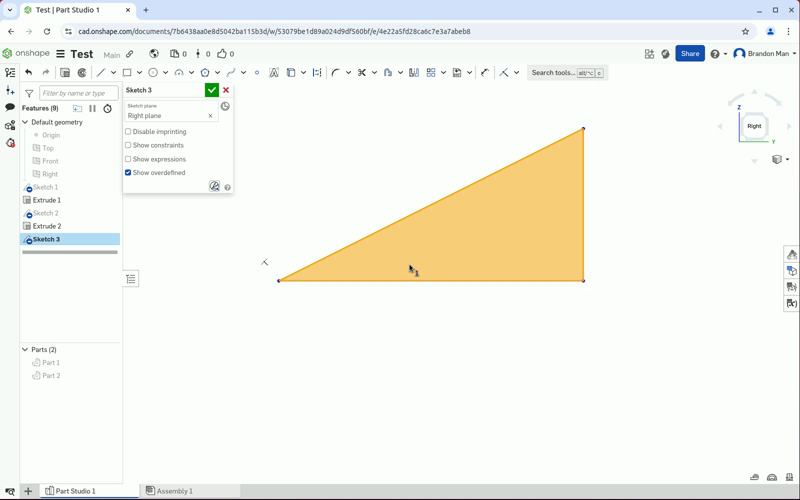
scroll(-6)
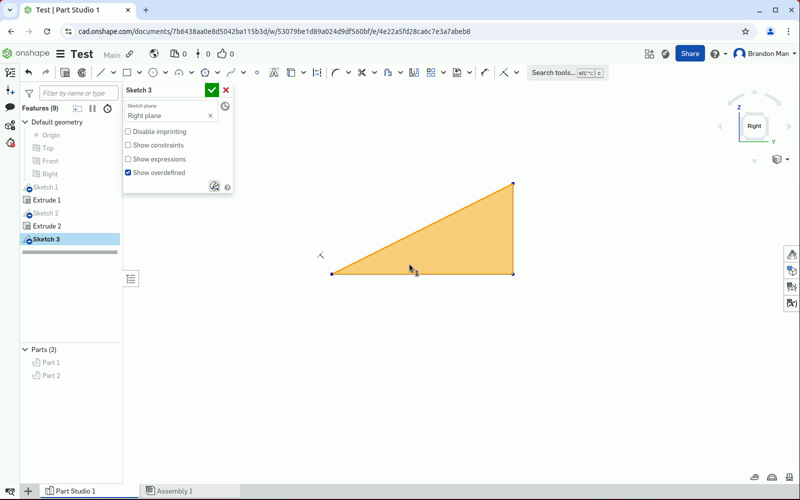
scroll(-6)
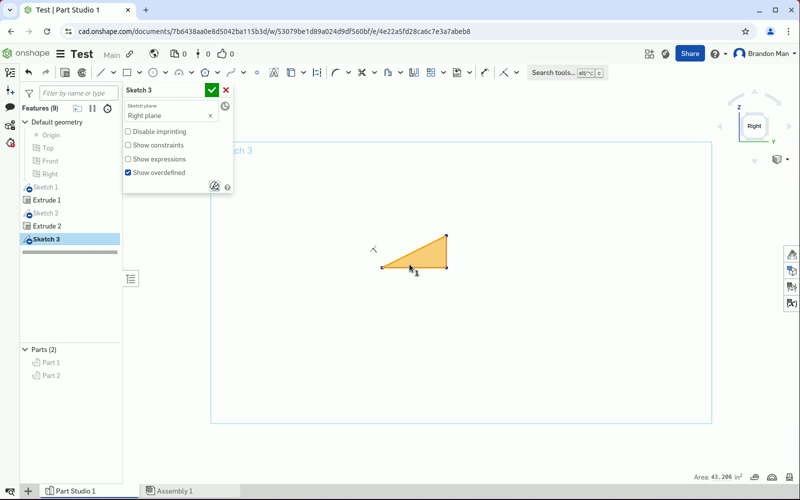
mouse_move(73, 352)
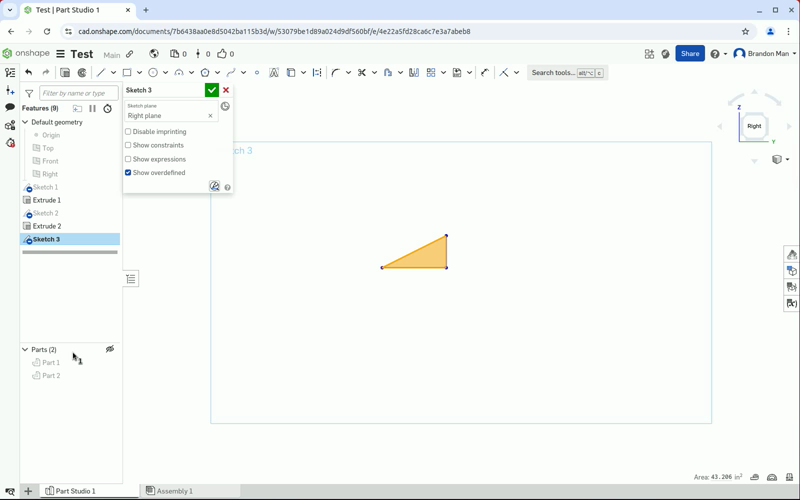
key(shift+y)
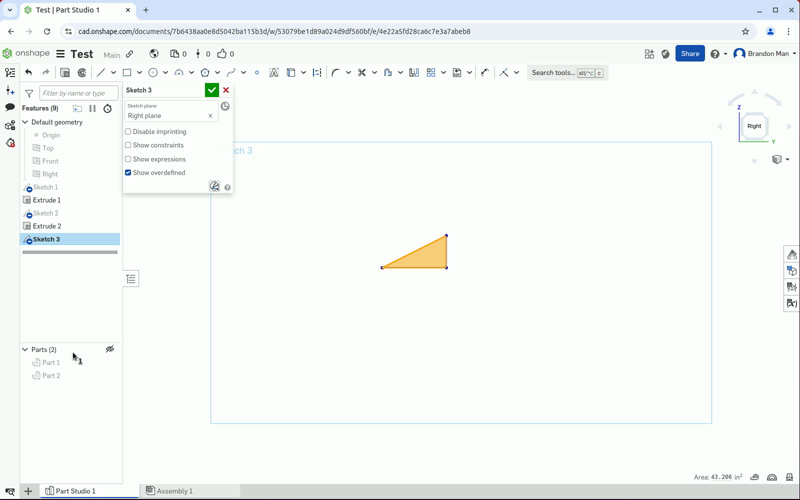
key(shift+e)
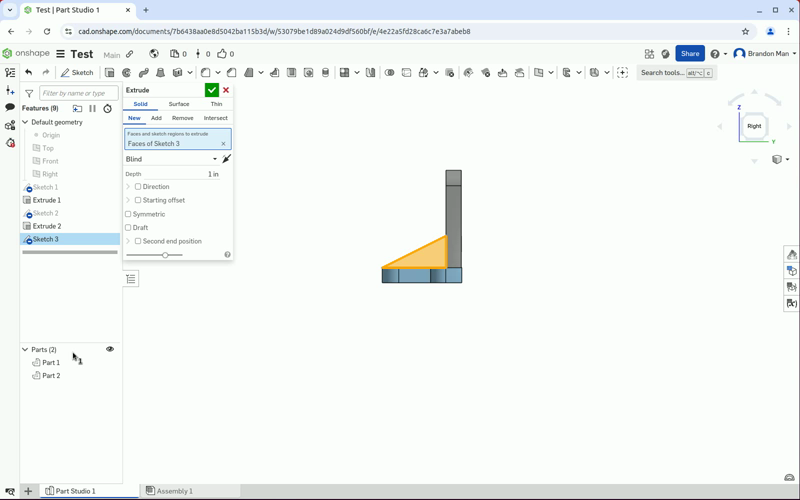
mouse_move(143, 106)
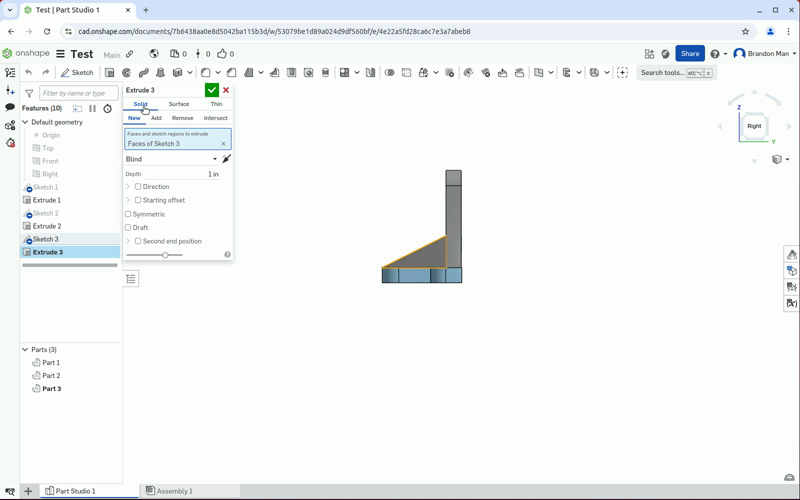
click(143, 106)
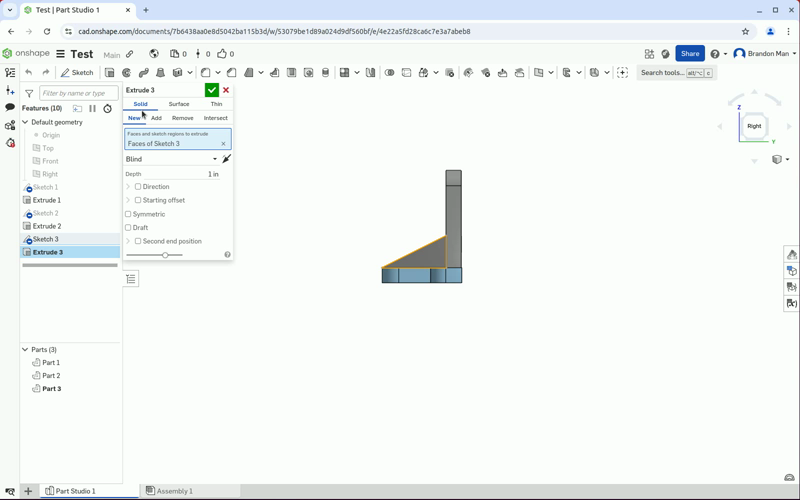
mouse_move(137, 120)
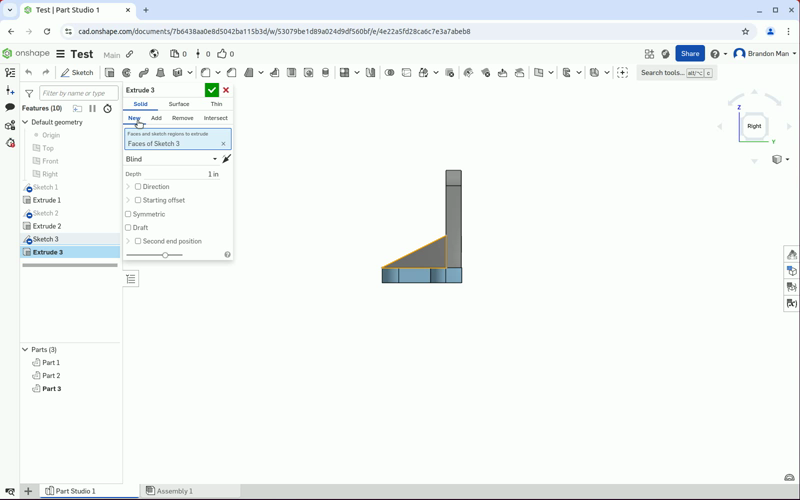
click(137, 120)
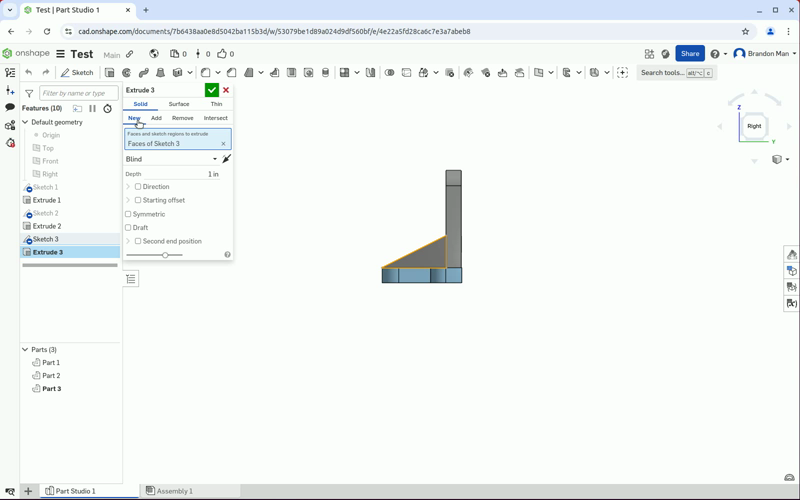
key(tab, 4)
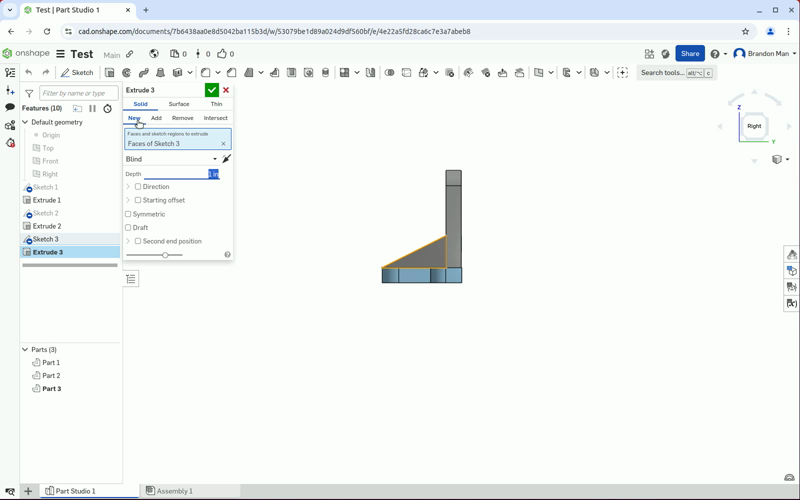
text(3.129)
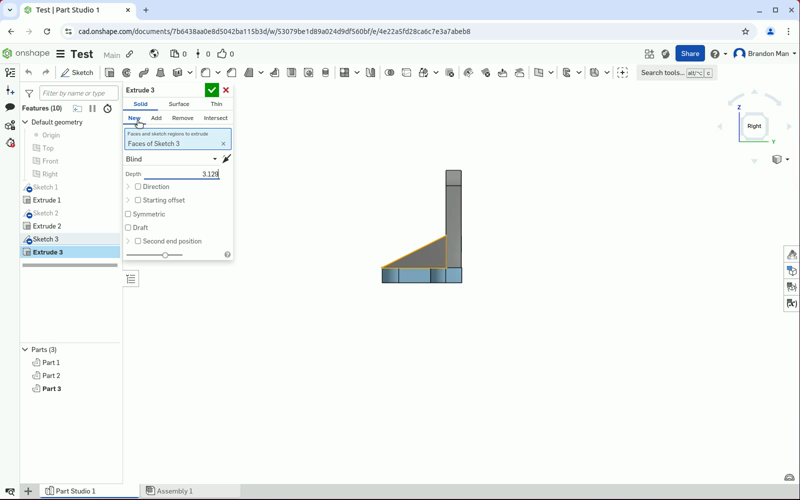
key(enter)
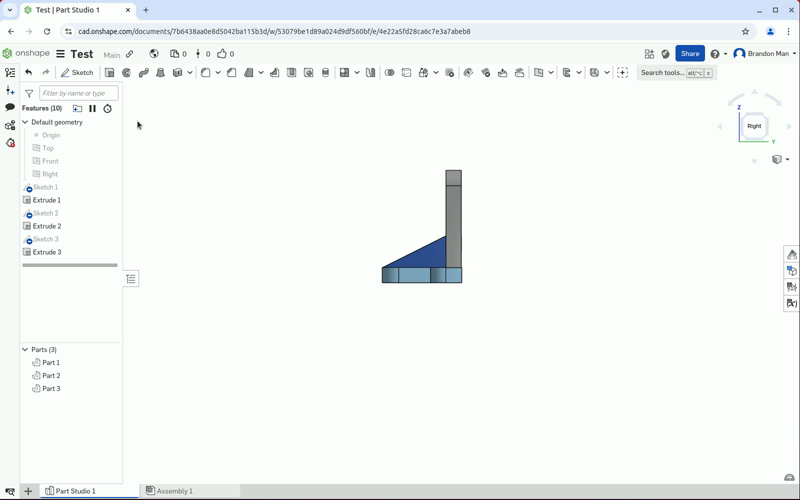
key(shift+h)
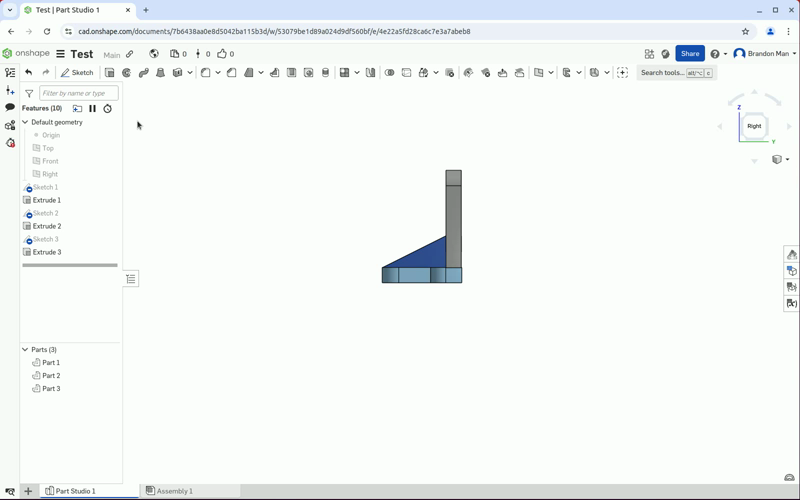
key(shift+h)
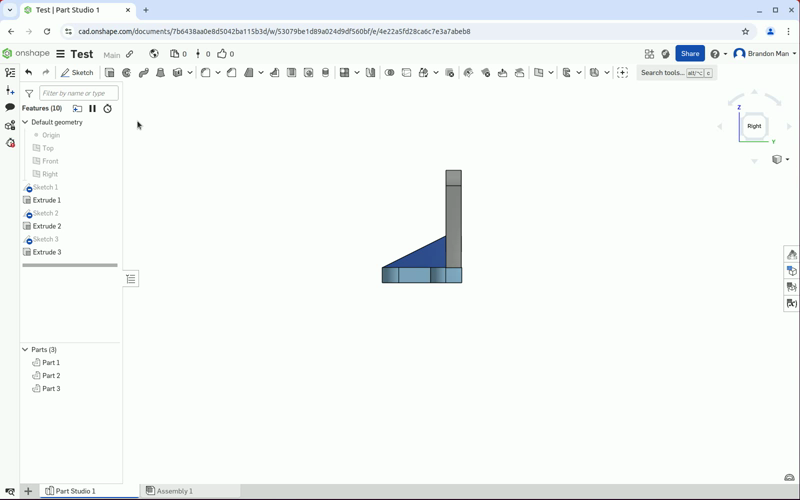
key(shift+7)
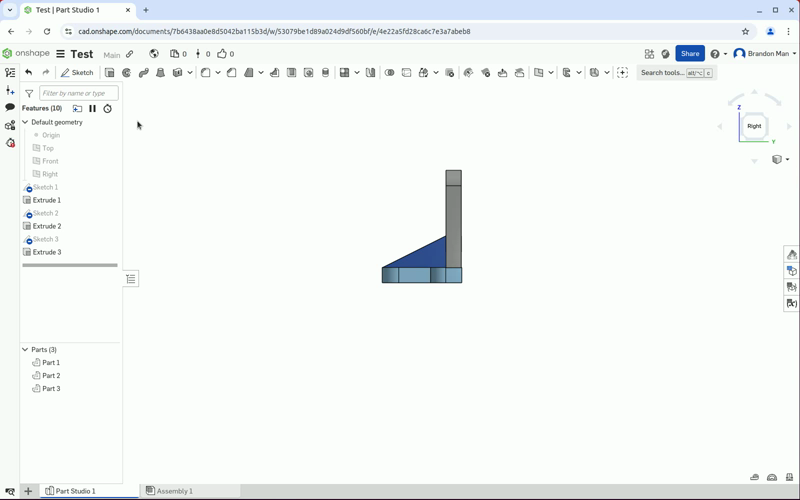
key(right, 2)
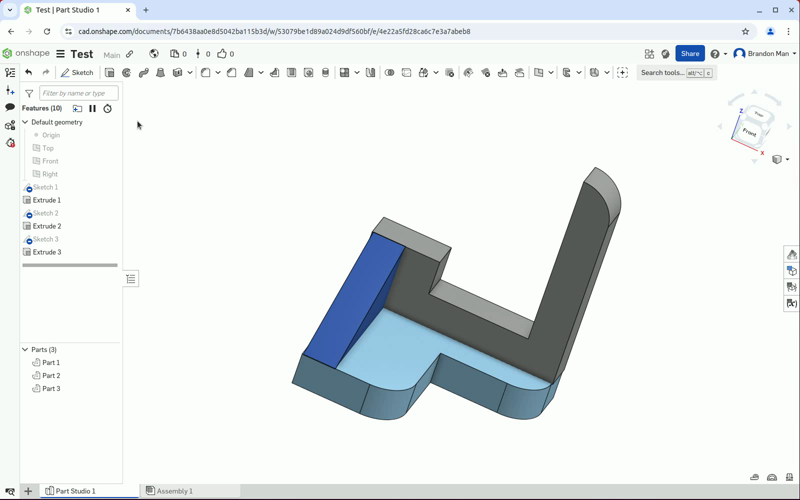
key(down, 2)
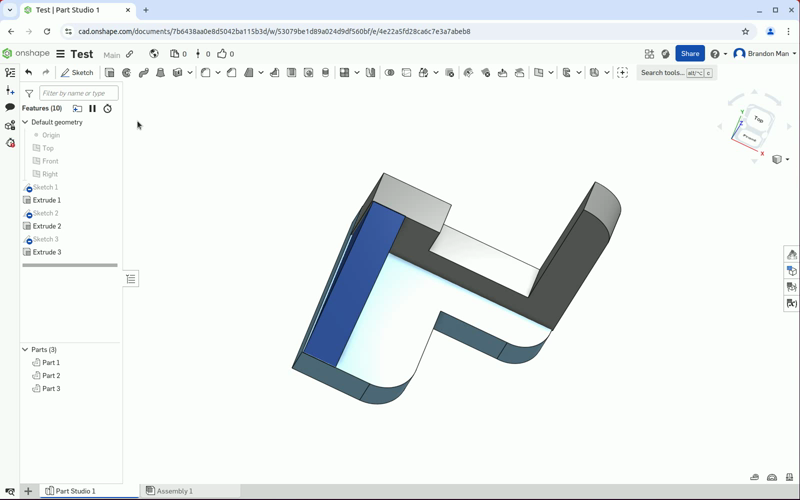
key(up, 2)
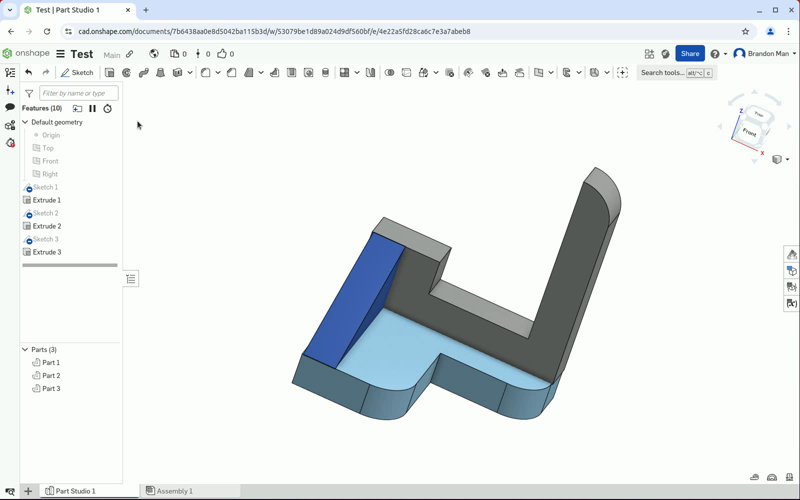
key(left, 2)
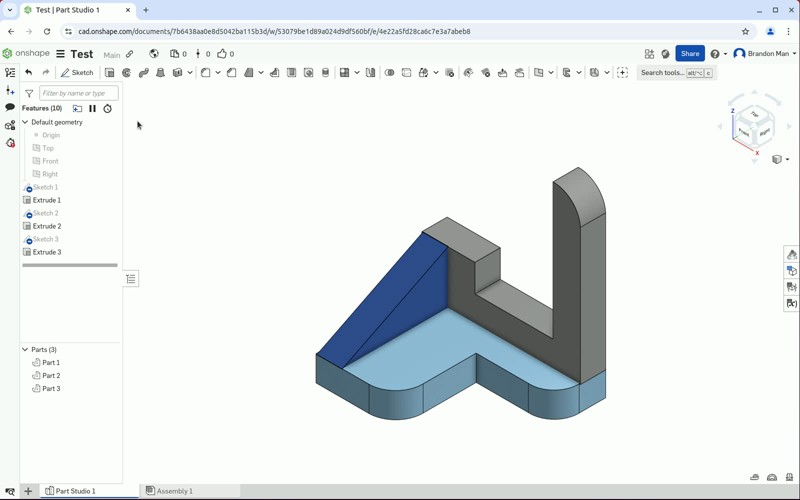
mouse_move(73, 189)
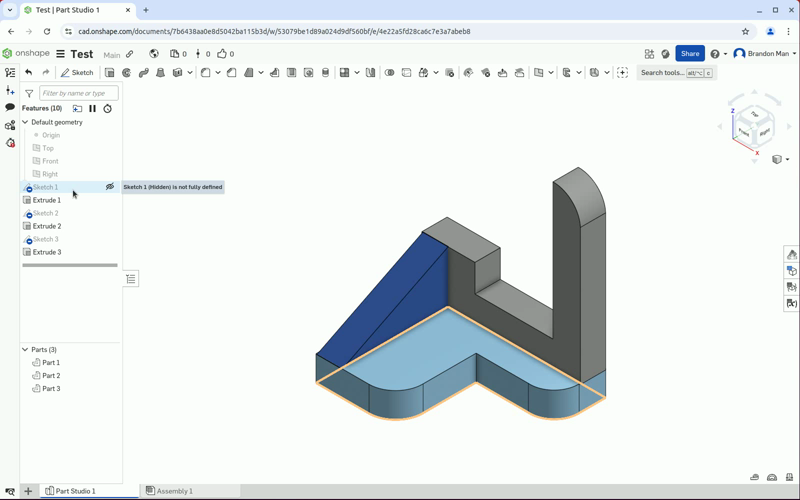
click(73, 189)